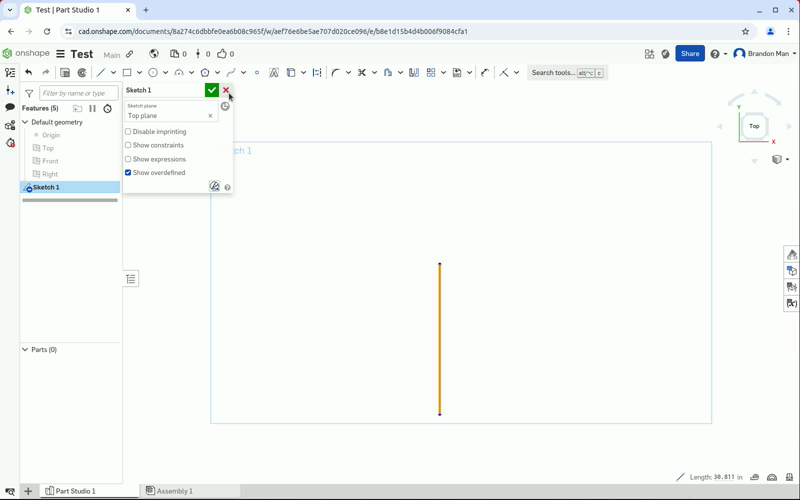
key(shift+h)
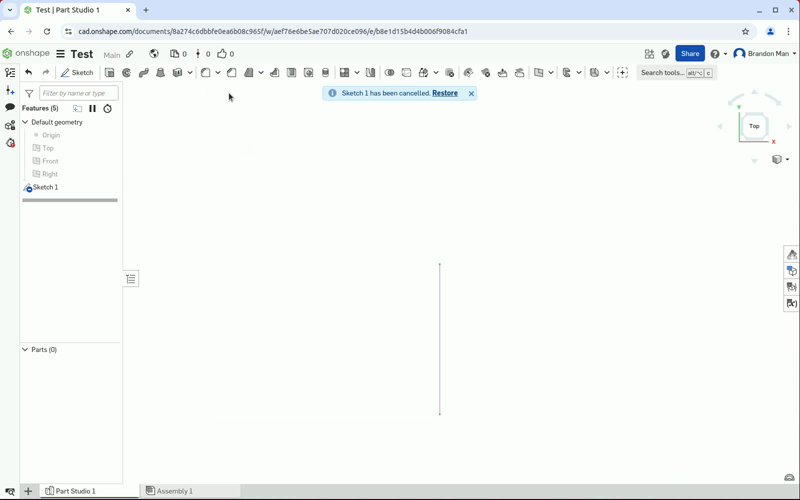
key(shift+s)
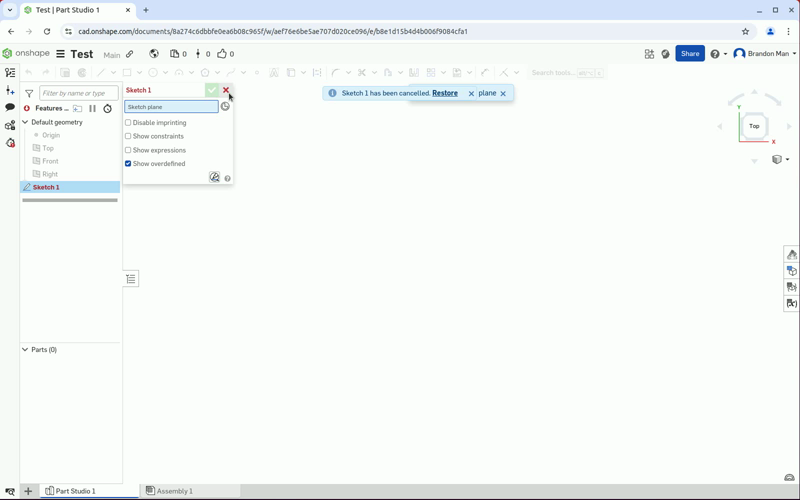
mouse_move(73, 150)
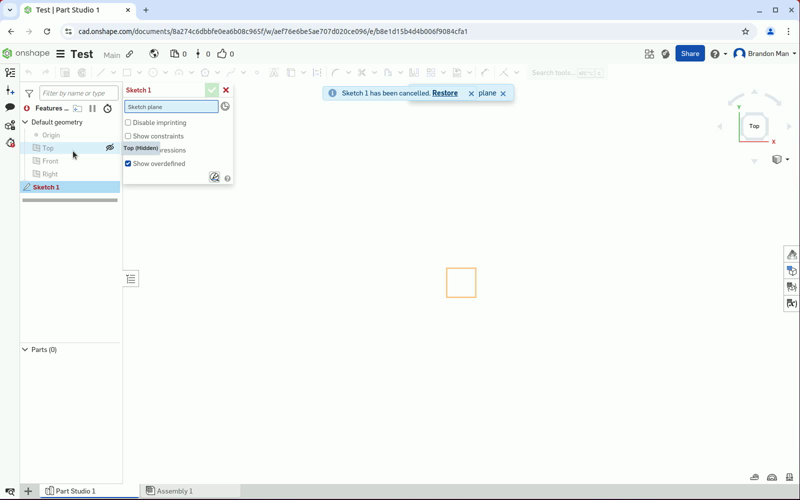
click(73, 150)
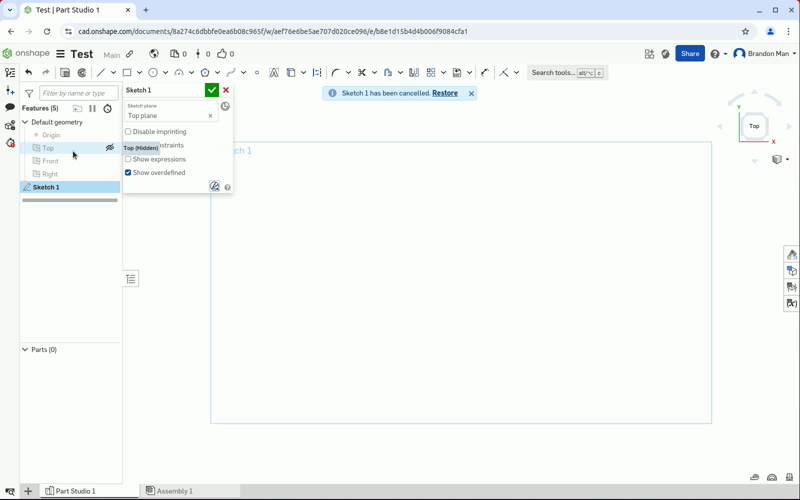
mouse_move(73, 352)
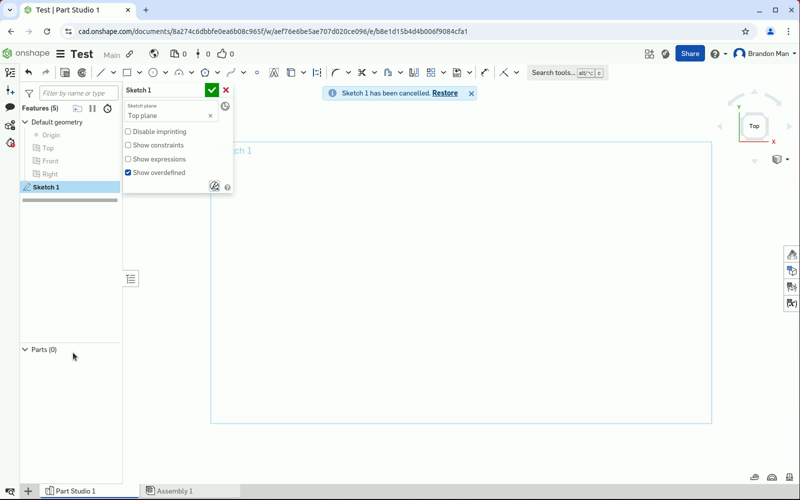
key(y)
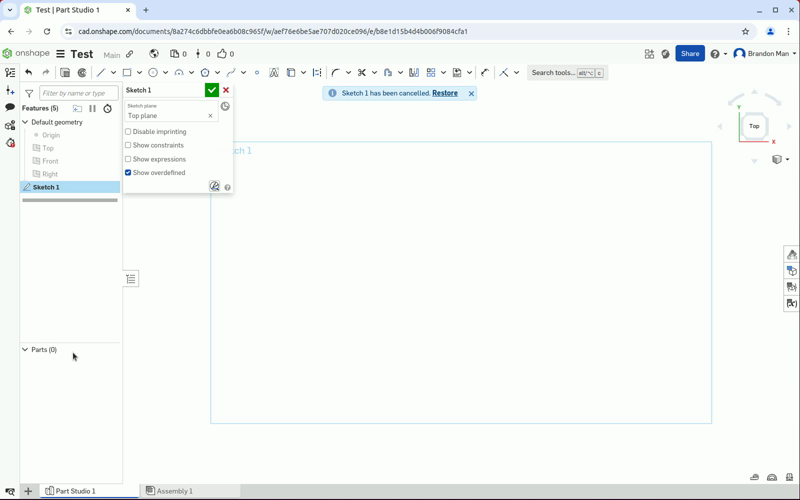
key(l)
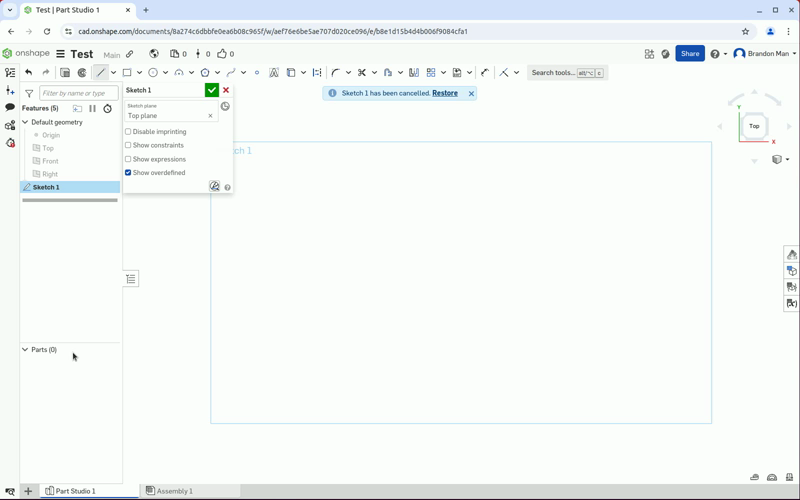
key_down(shift)
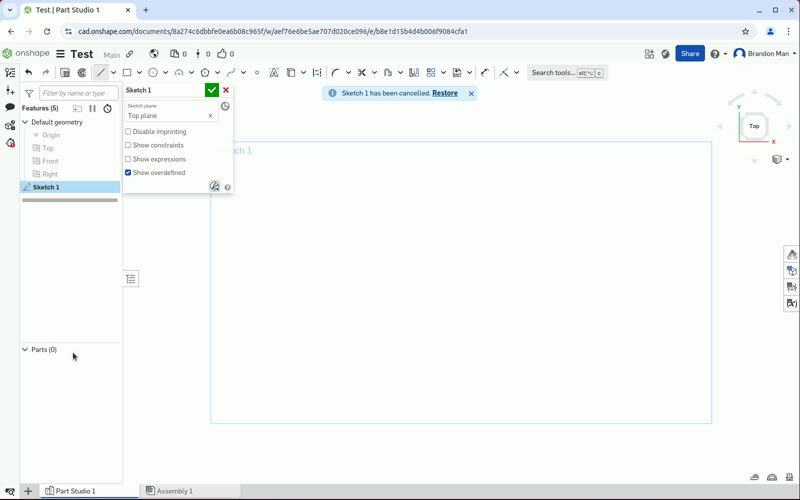
mouse_move(460, 282)
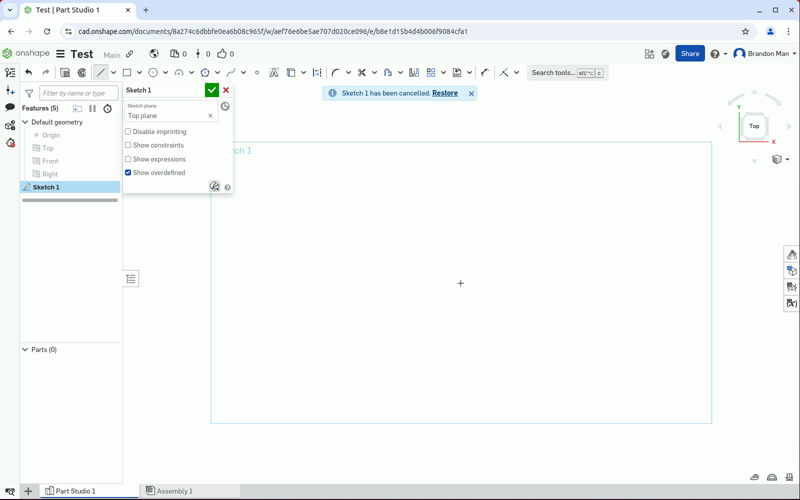
click(460, 282)
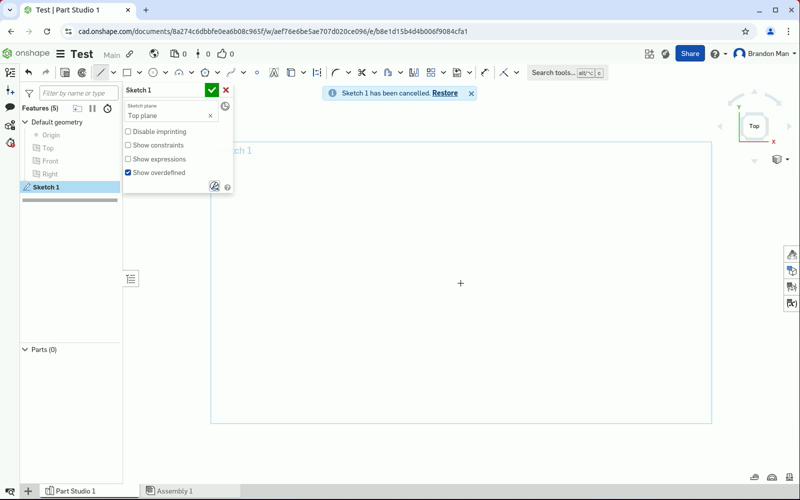
key_up(shift)
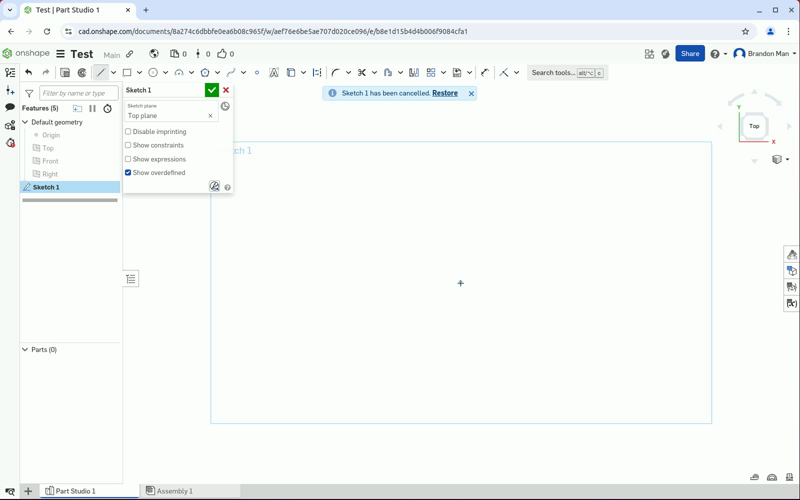
key_down(shift)
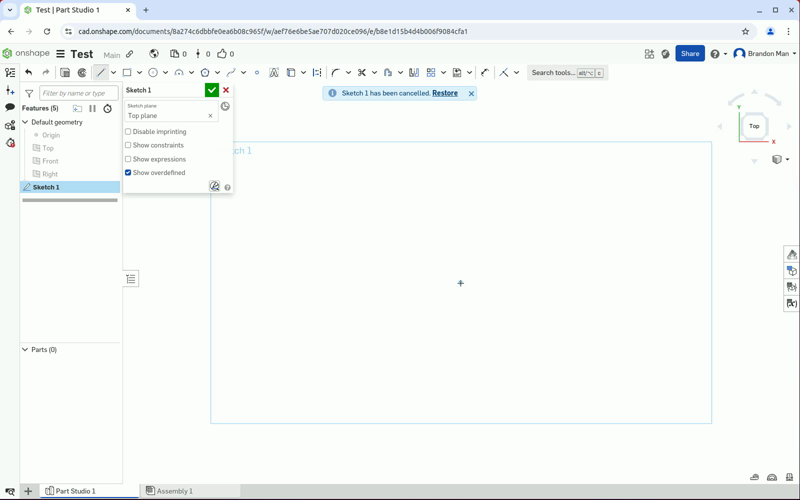
mouse_move(490, 282)
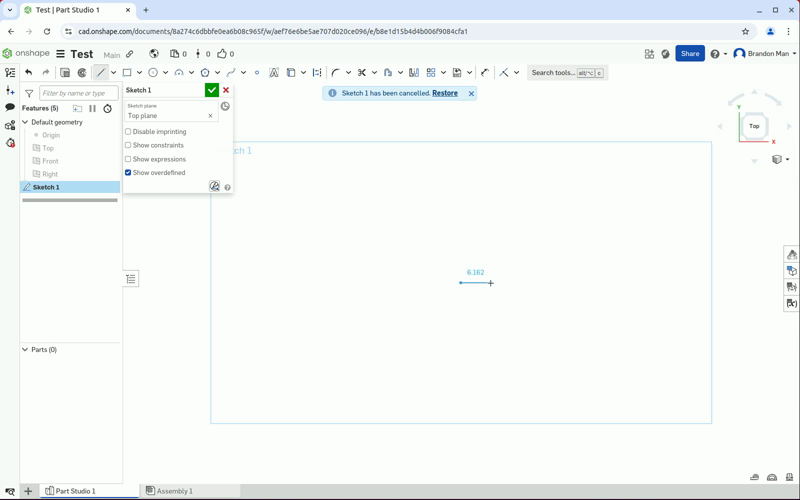
mouse_move(469, 282)
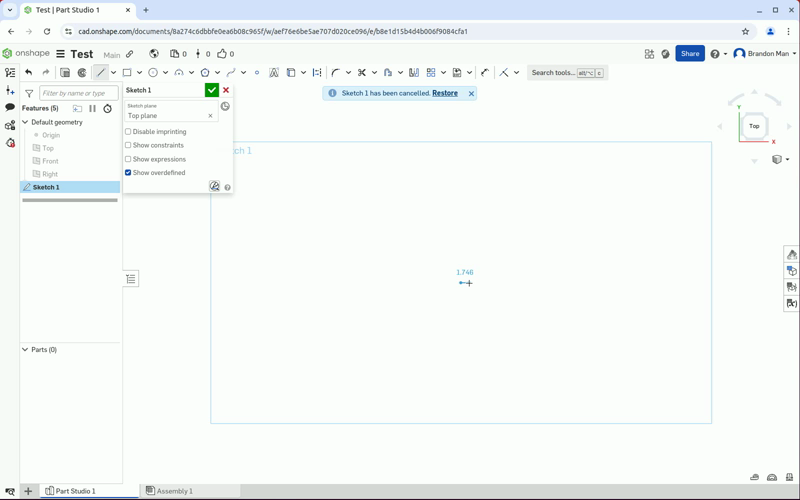
click(469, 282)
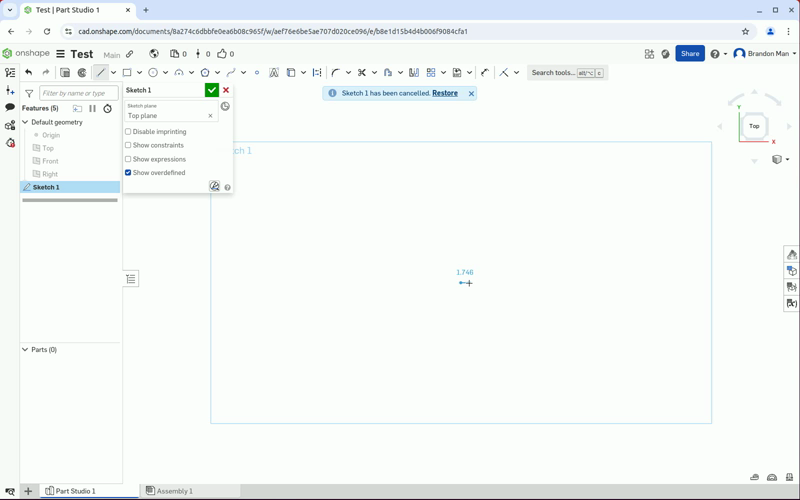
key_up(shift)
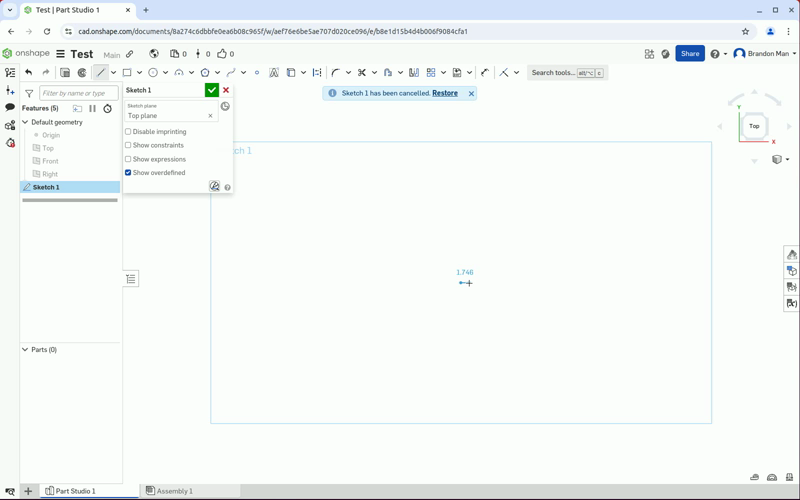
key_down(shift)
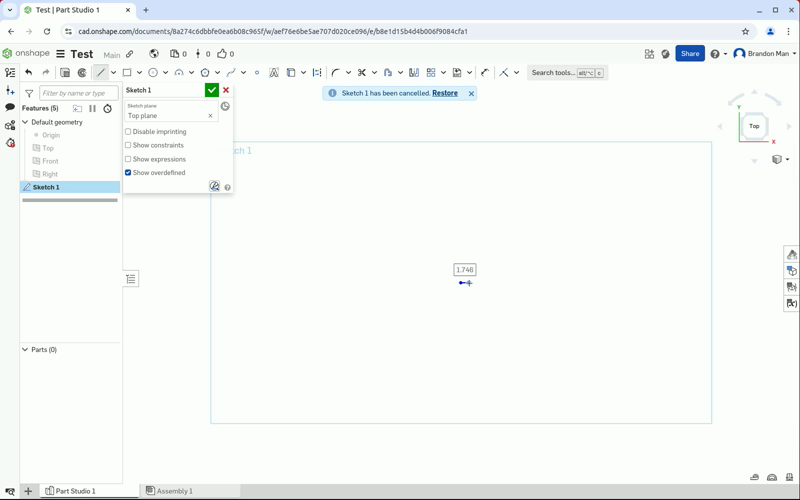
mouse_move(469, 170)
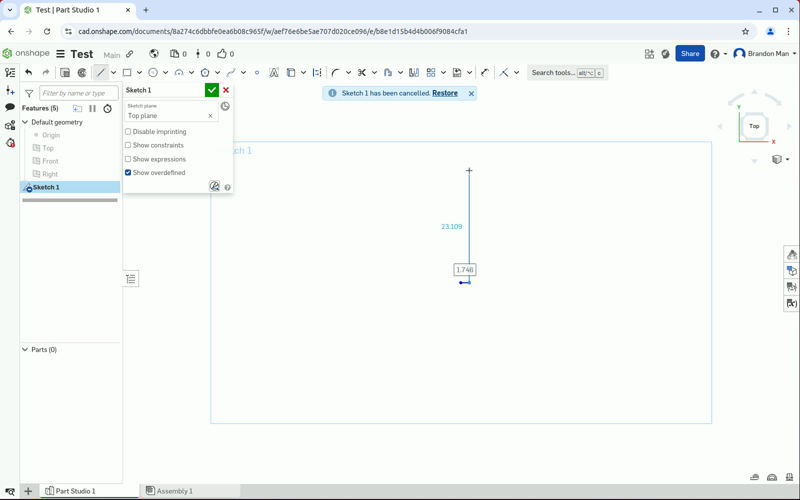
click(469, 170)
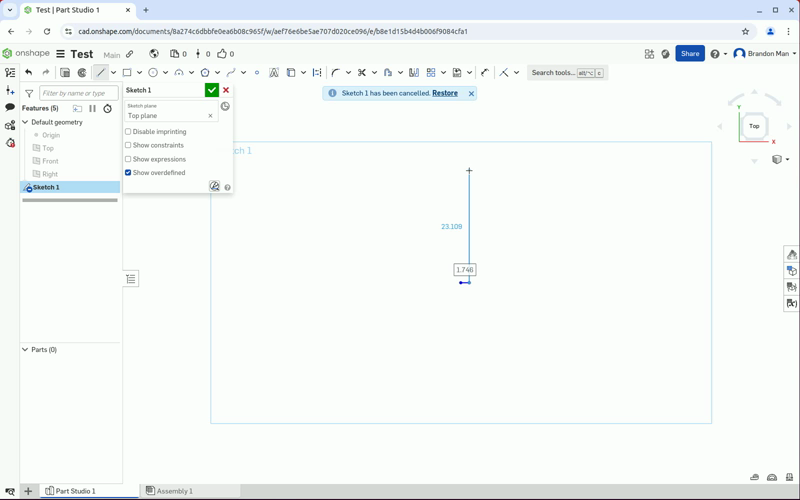
key_up(shift)
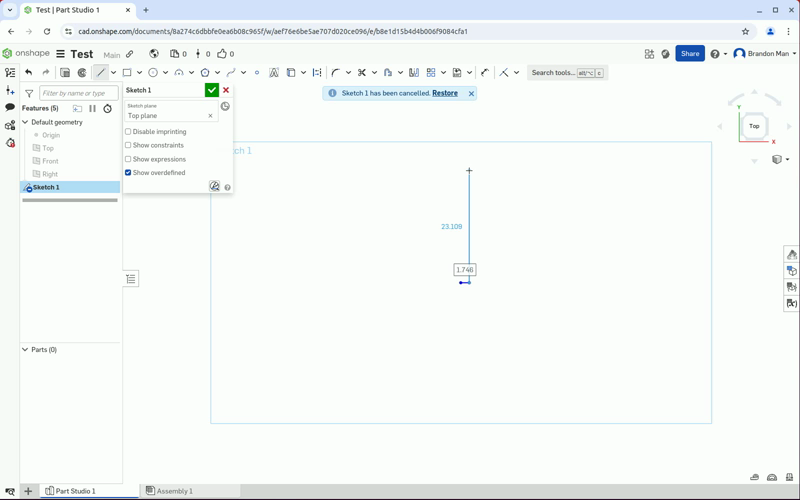
key_down(shift)
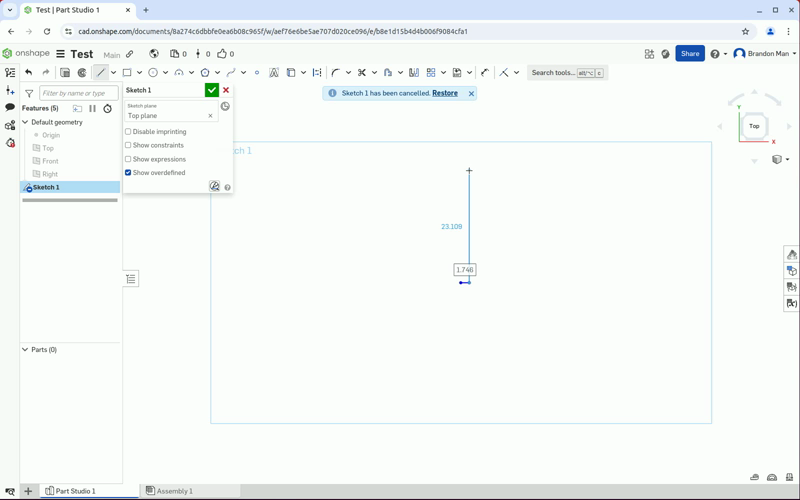
mouse_move(499, 170)
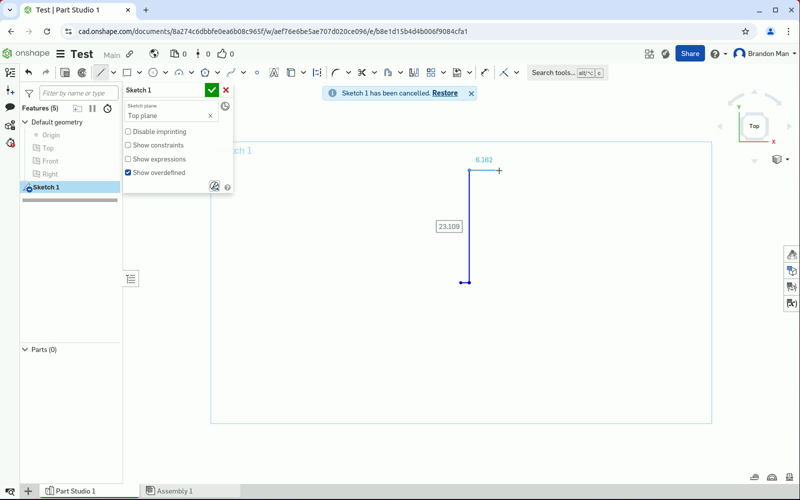
mouse_move(460, 170)
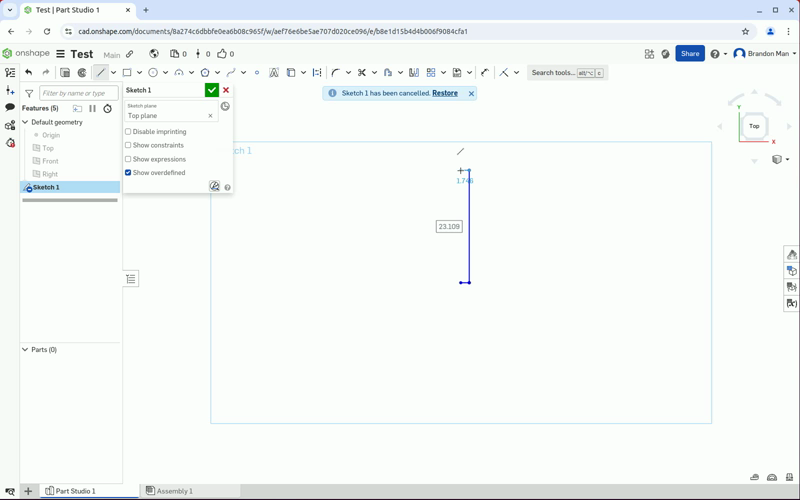
click(460, 170)
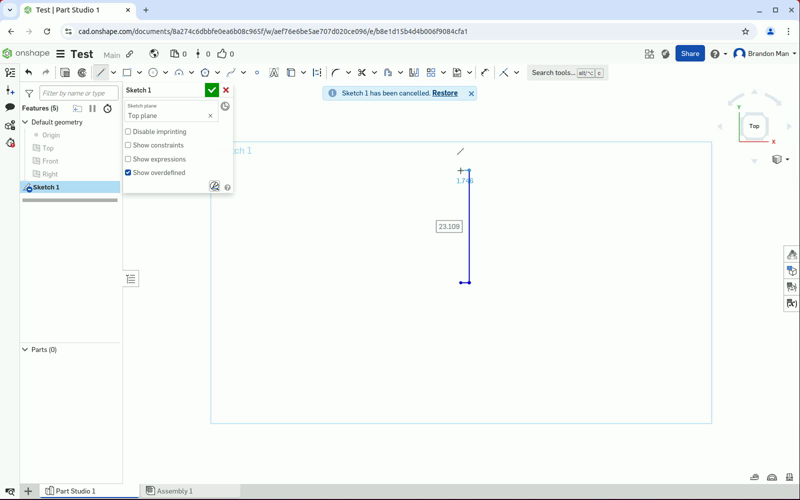
key_up(shift)
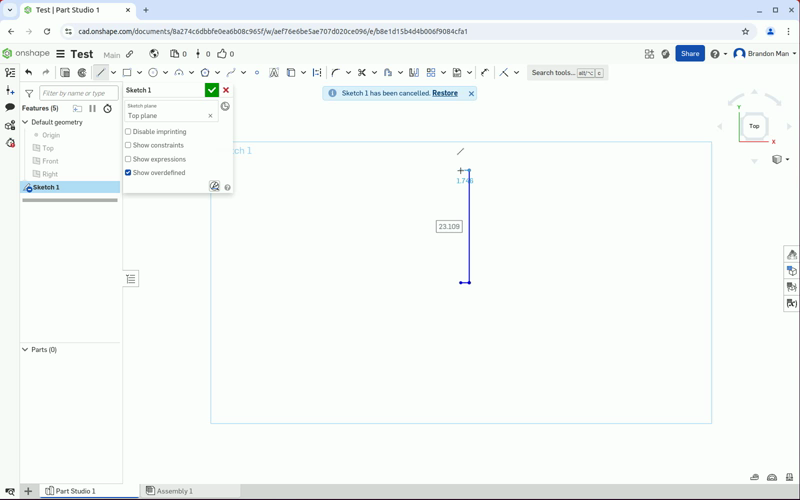
key_down(shift)
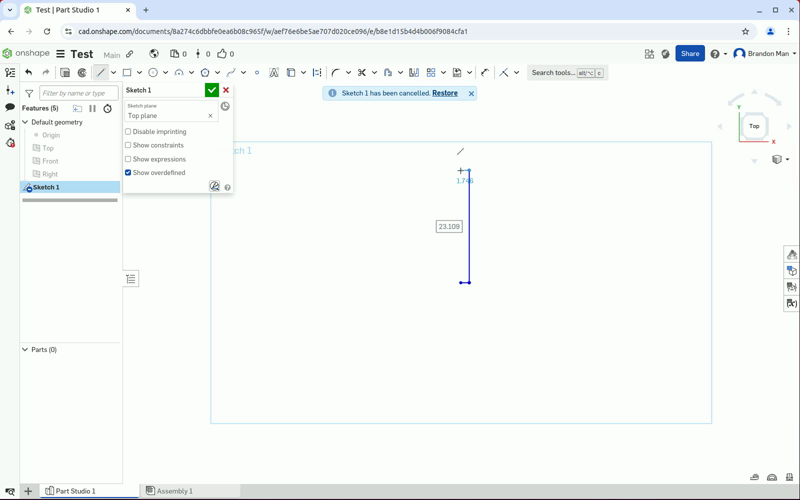
mouse_move(460, 282)
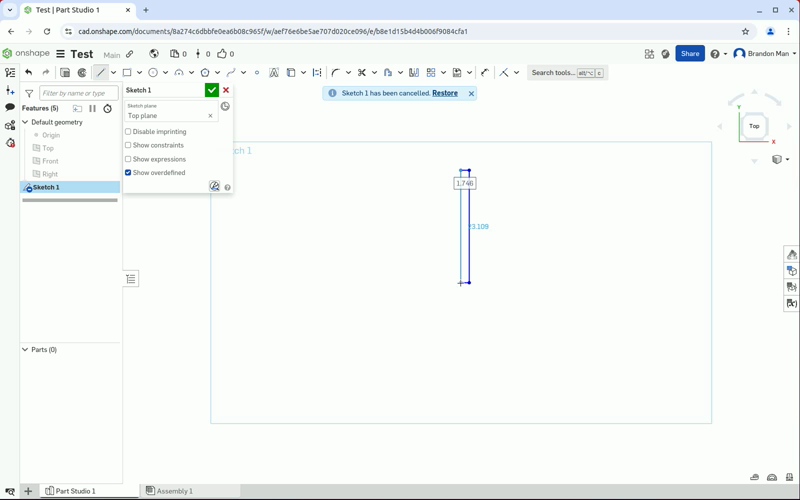
key_up(shift)
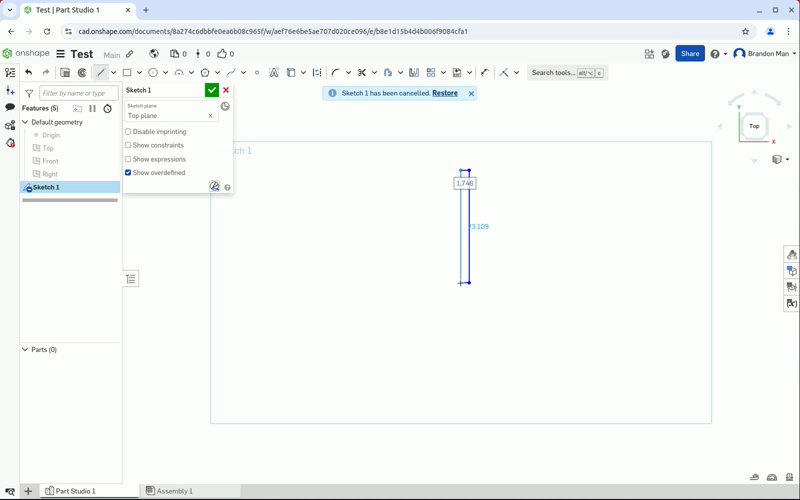
click(460, 282)
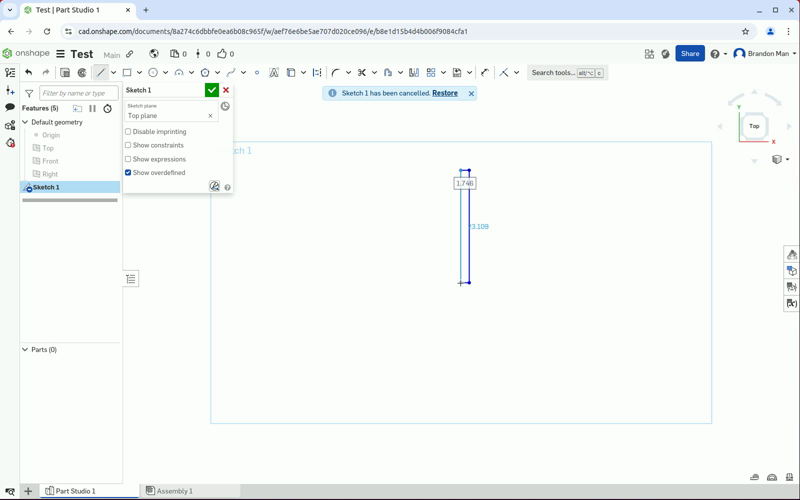
key(esc)
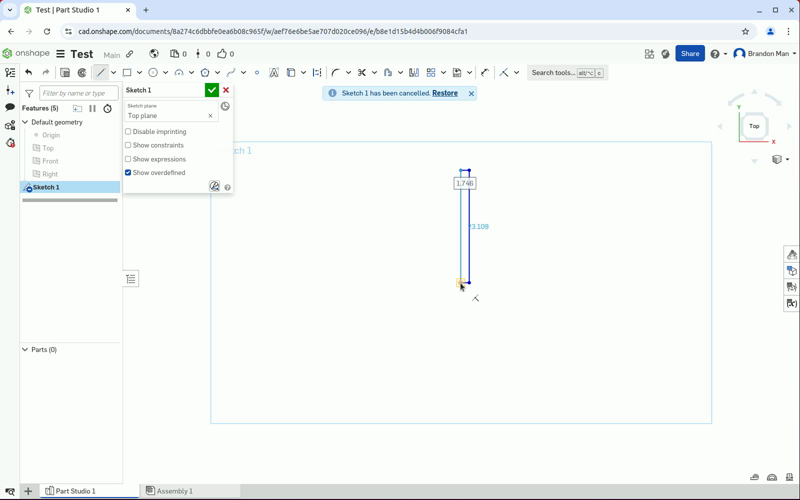
key(c)
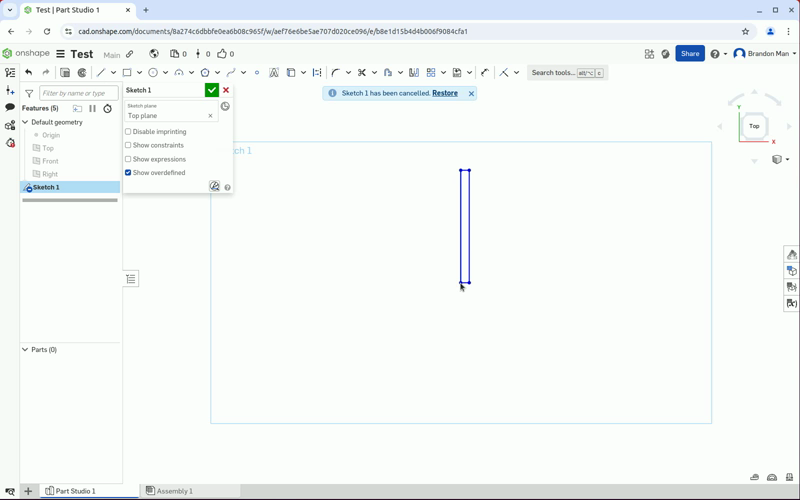
key_down(shift)
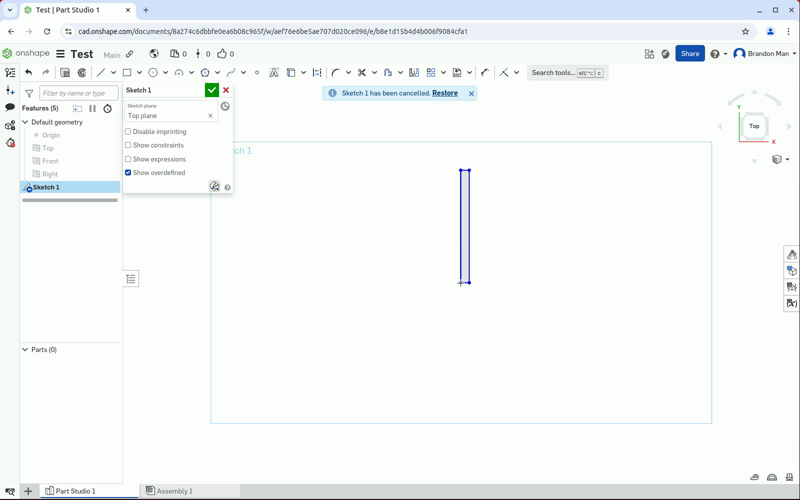
mouse_move(464, 274)
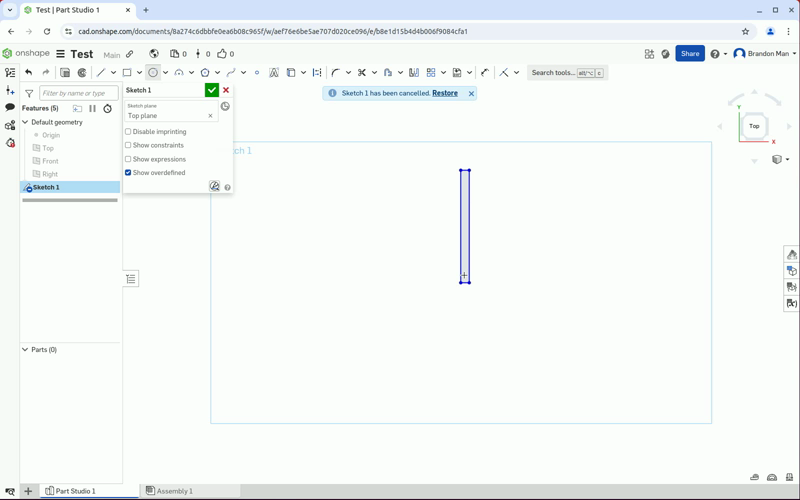
click(464, 274)
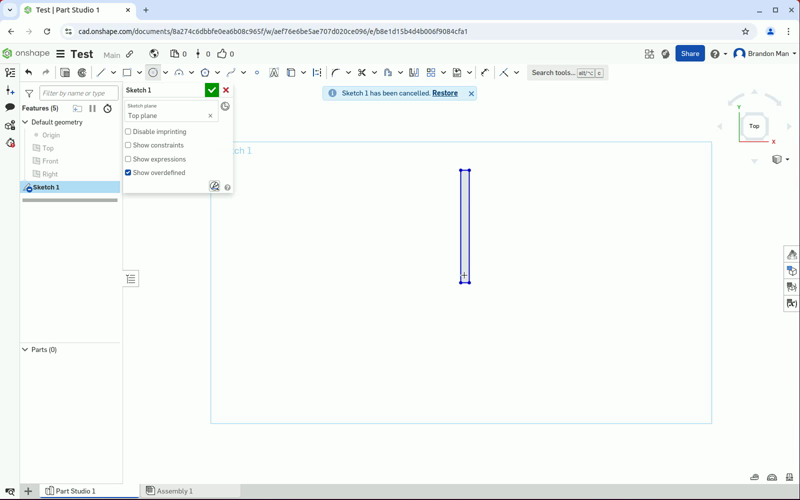
key_up(shift)
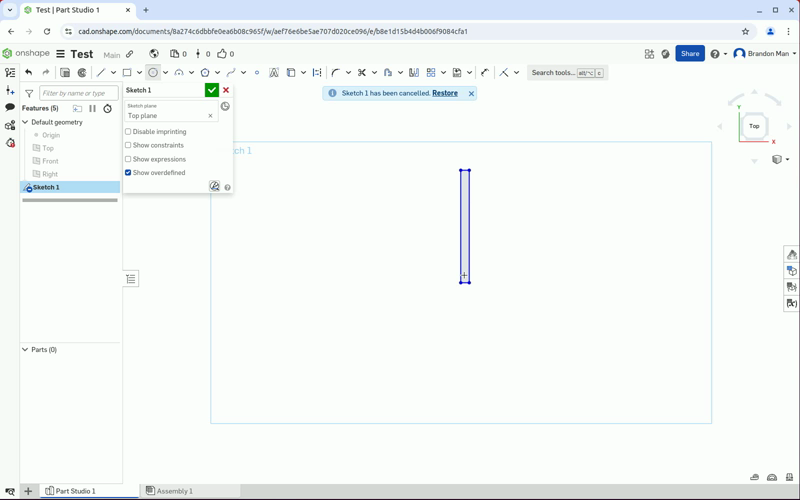
mouse_move(465, 274)
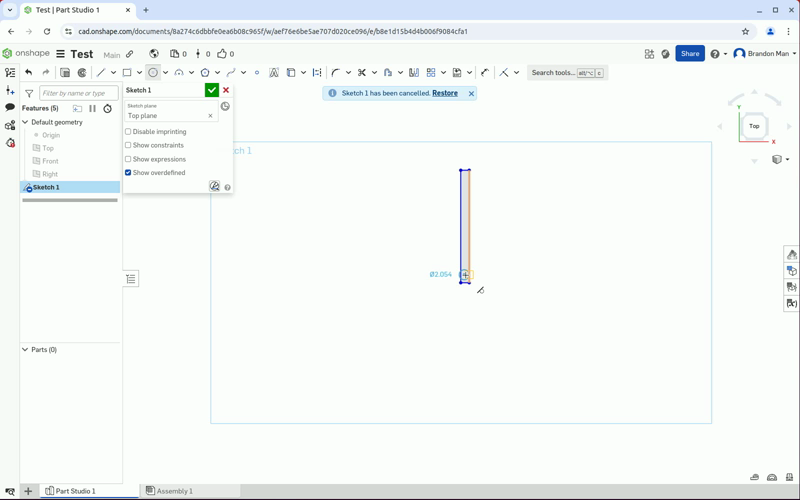
scroll(6)
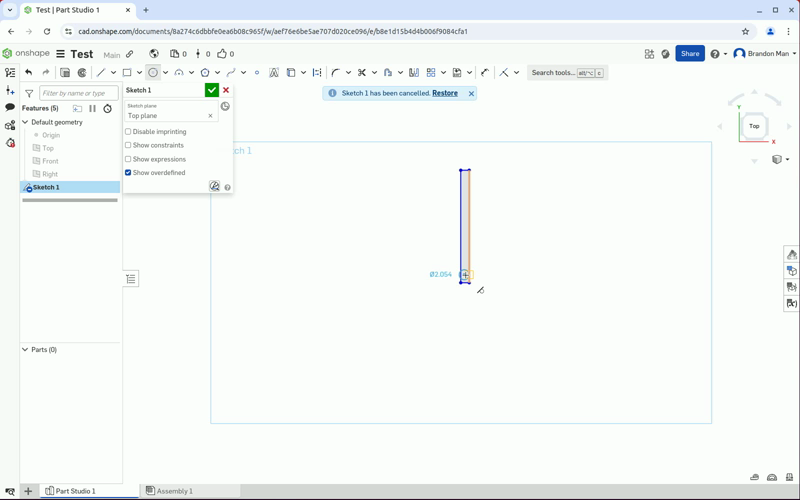
scroll(6)
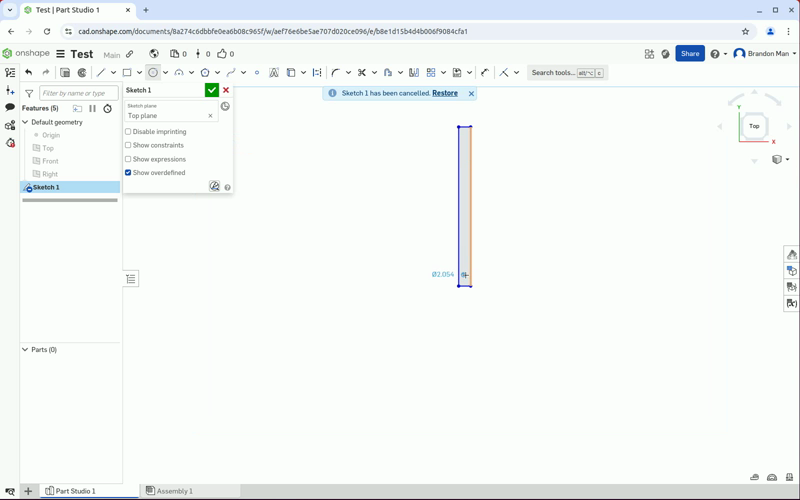
scroll(6)
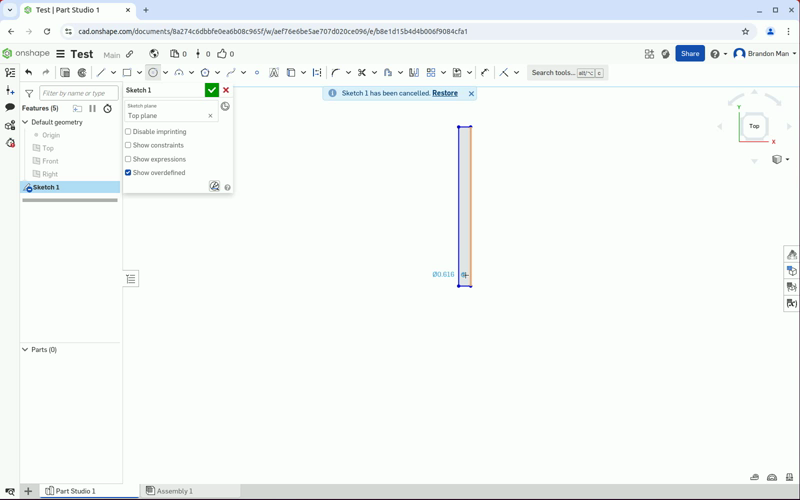
scroll(6)
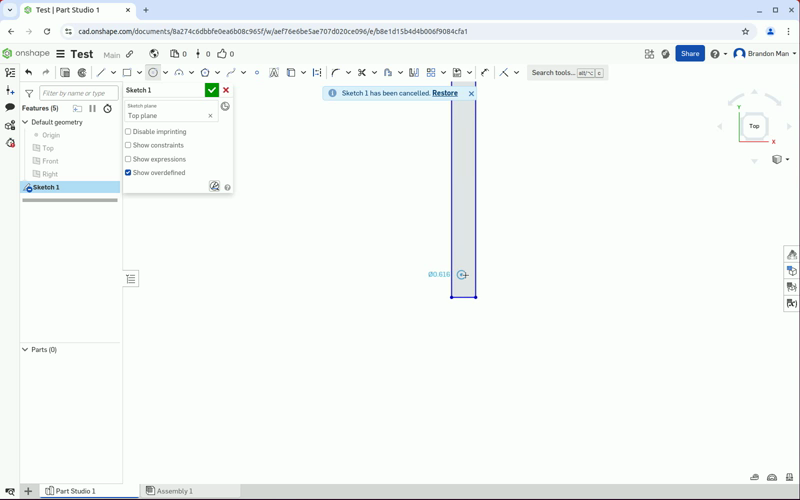
scroll(6)
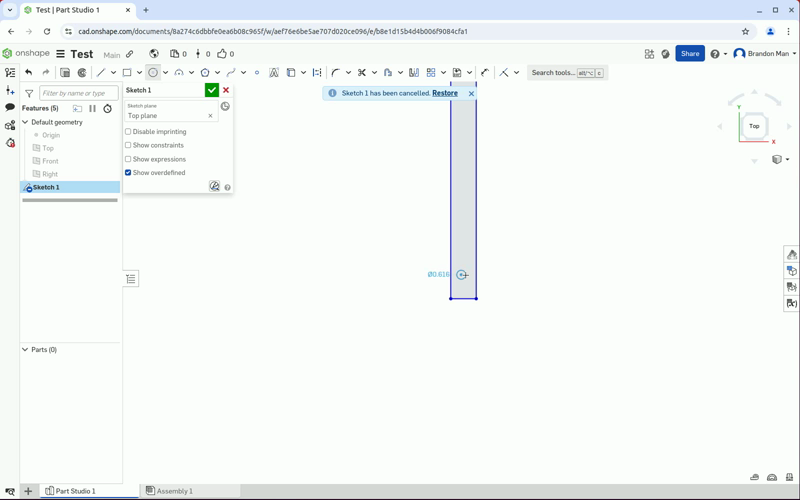
scroll(6)
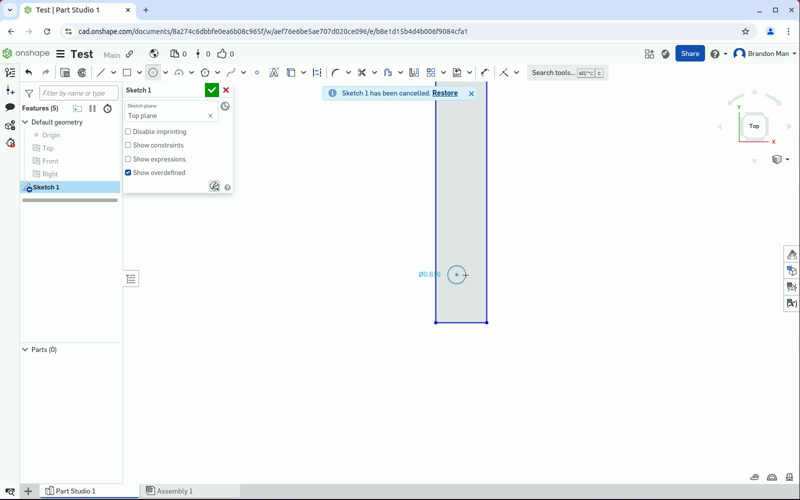
scroll(6)
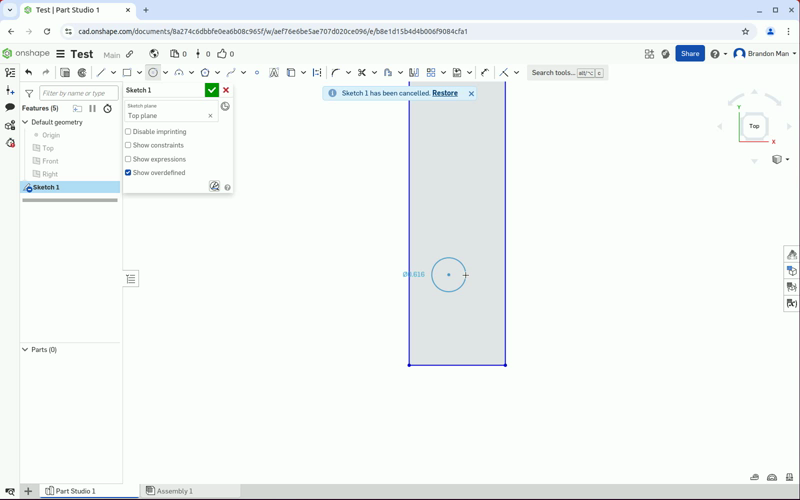
click(465, 274)
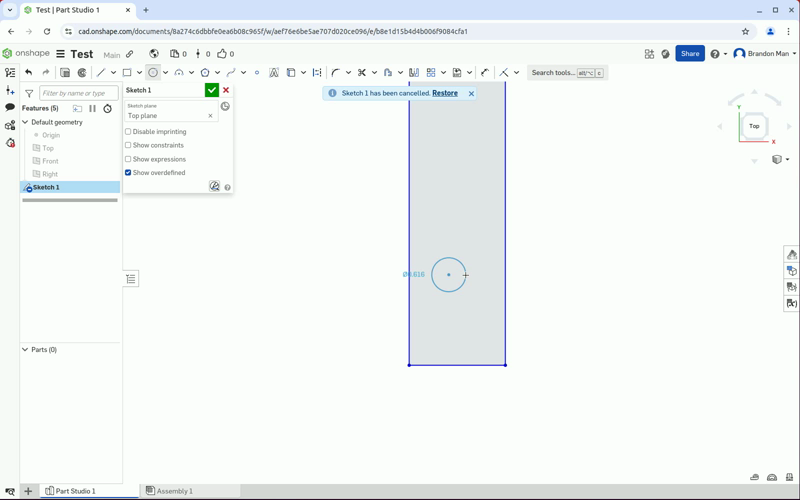
scroll(-6)
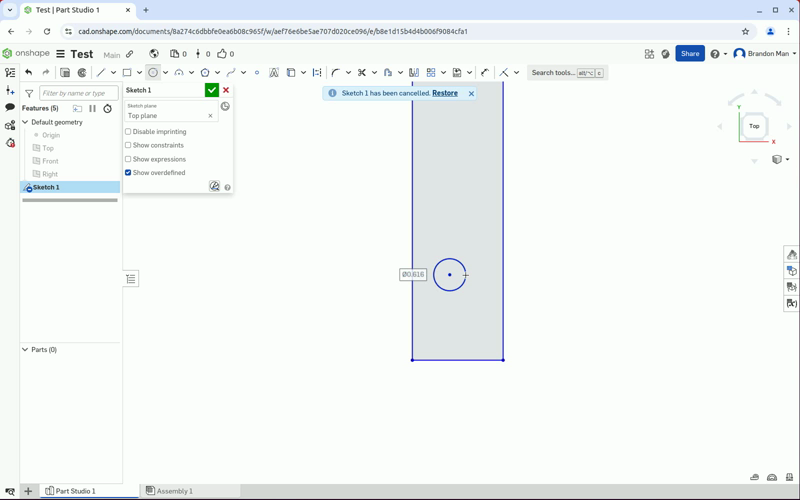
scroll(-6)
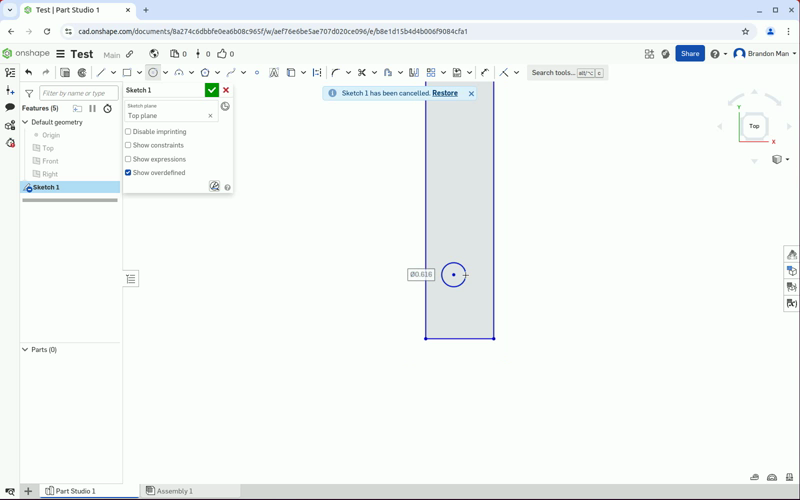
scroll(-6)
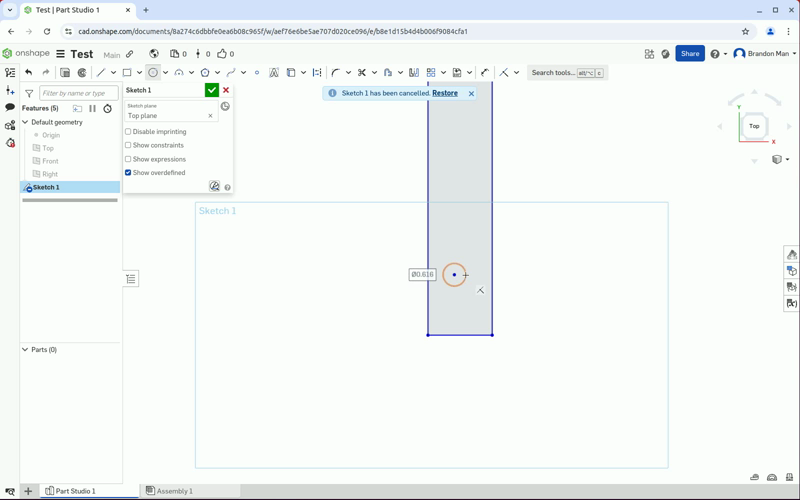
scroll(-6)
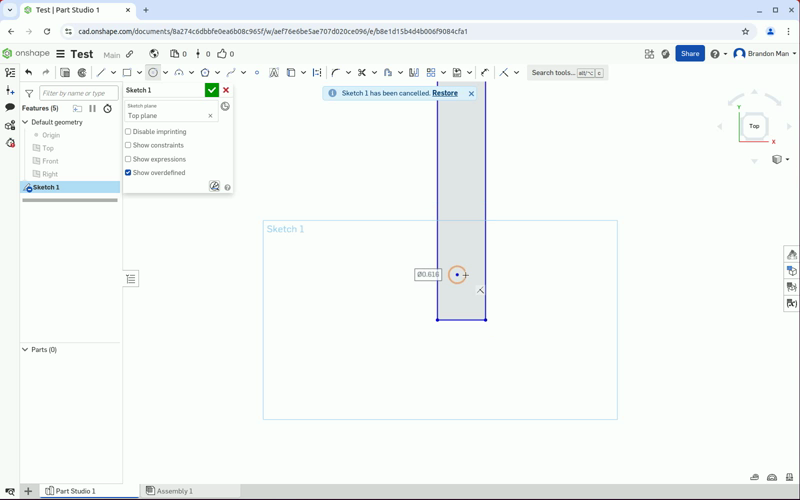
scroll(-6)
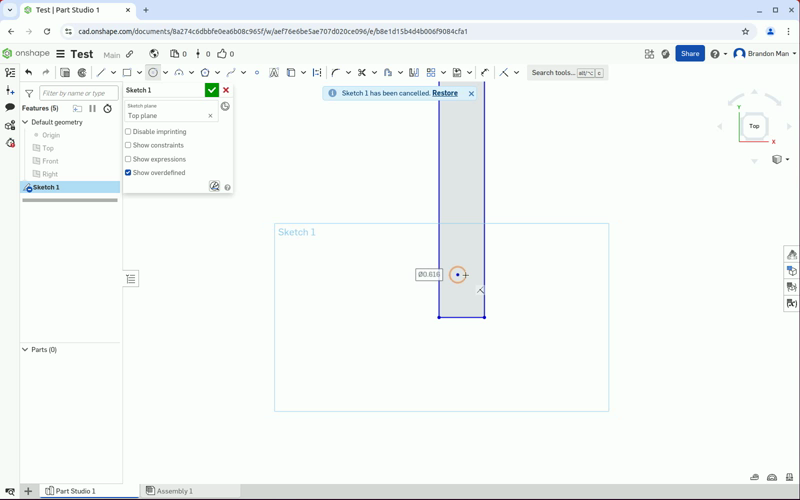
scroll(-6)
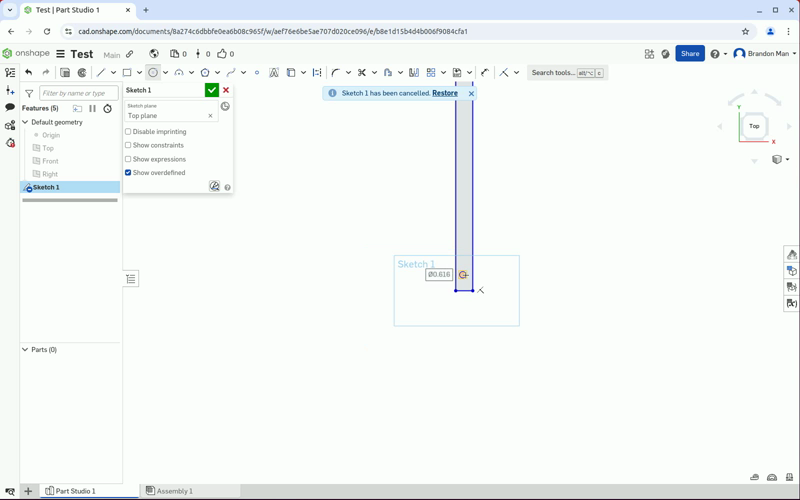
scroll(-6)
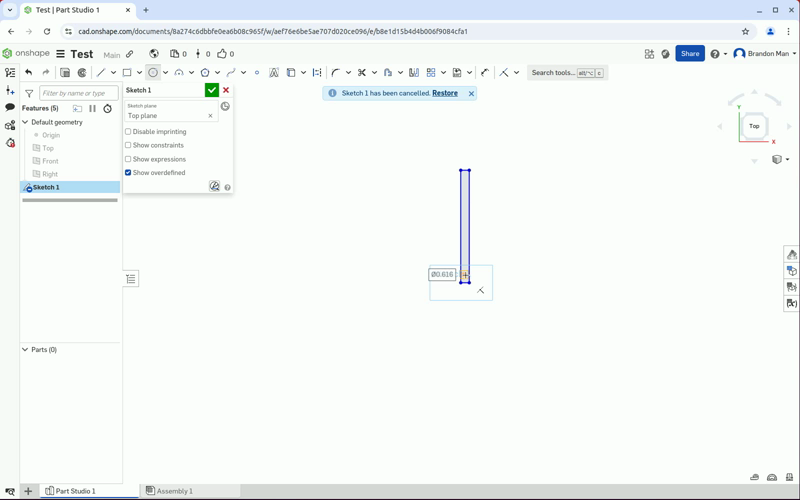
key(esc)
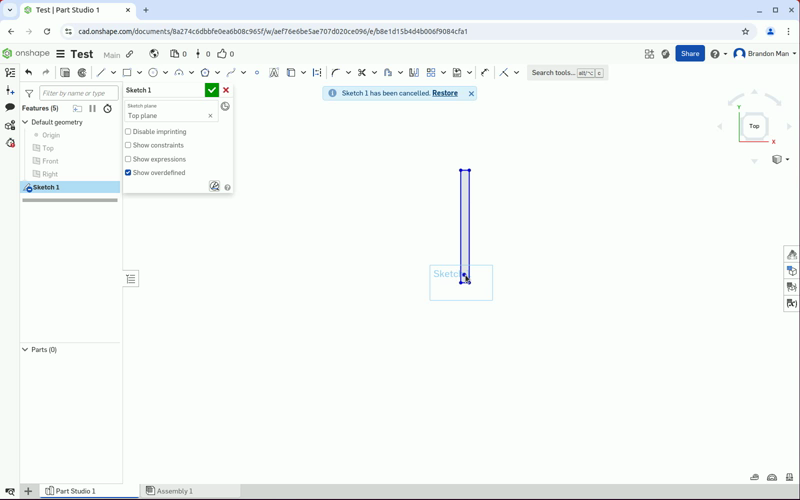
key(c)
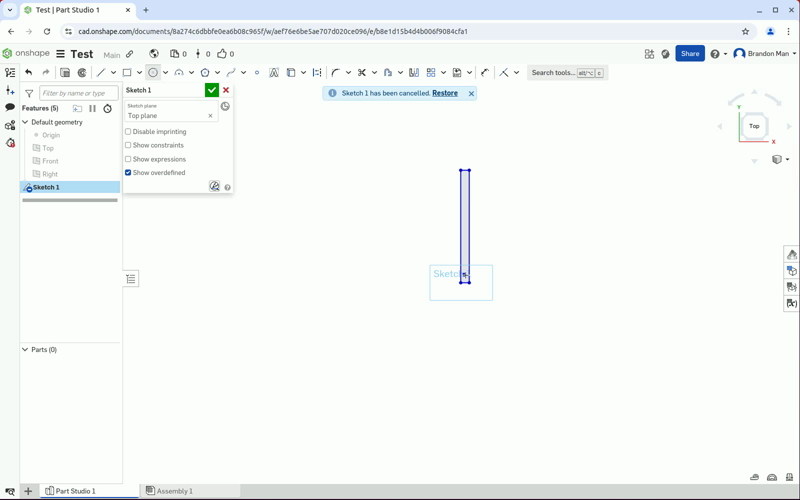
key_down(shift)
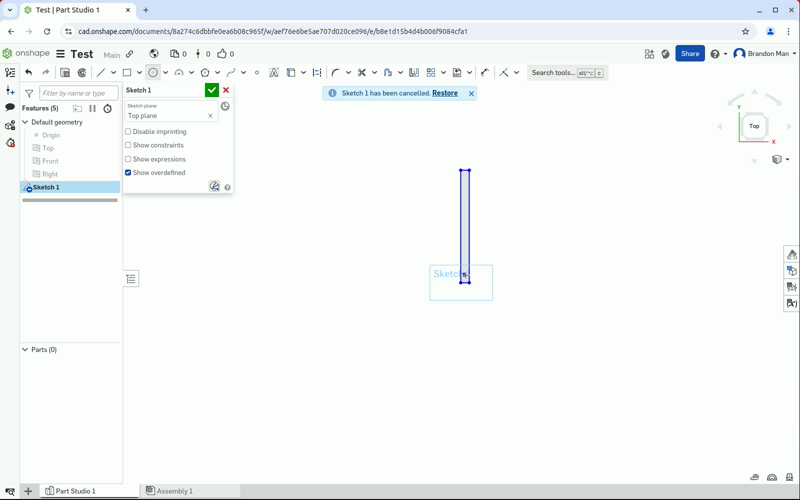
mouse_move(464, 250)
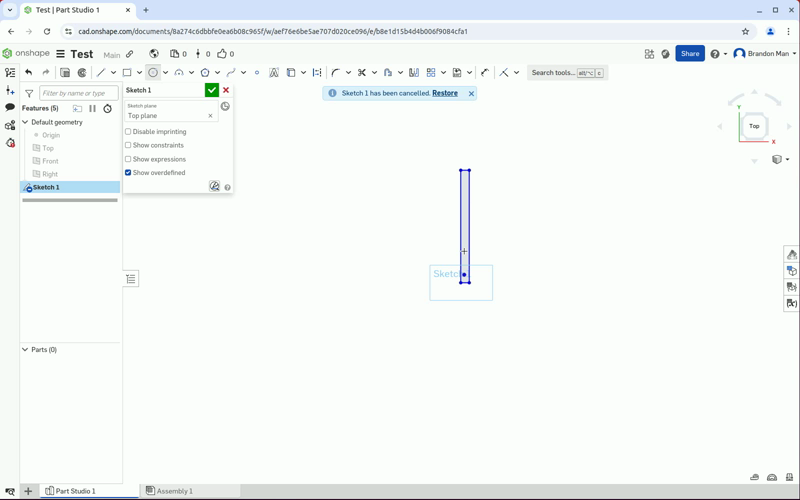
click(464, 250)
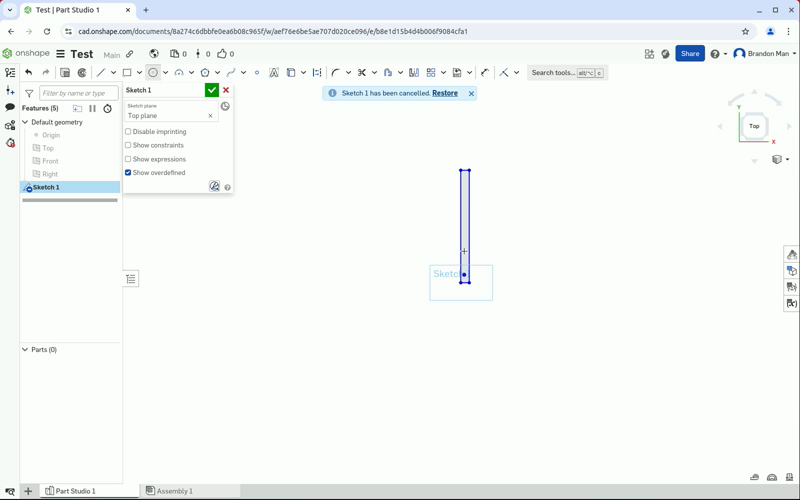
key_up(shift)
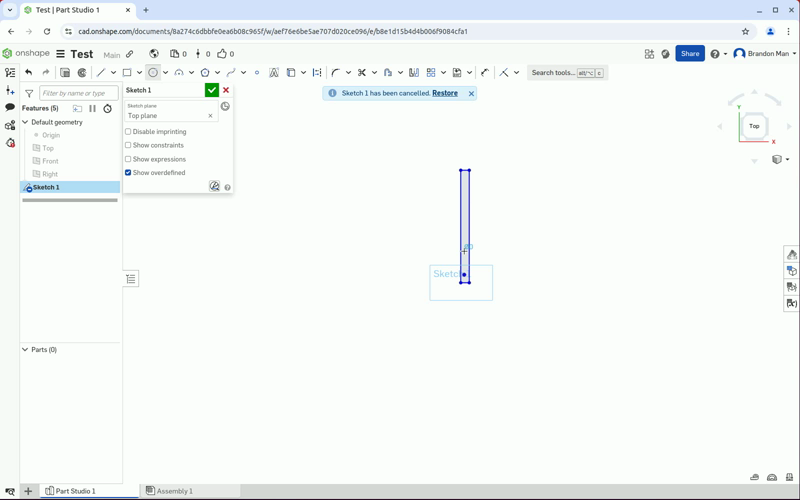
mouse_move(465, 250)
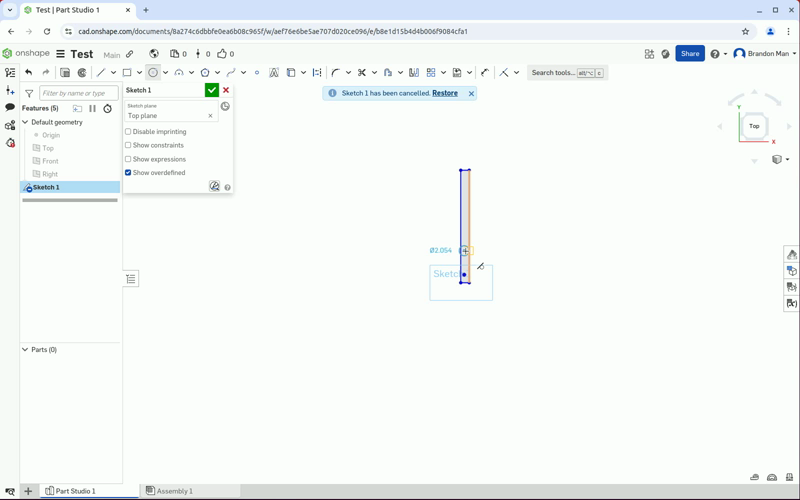
scroll(6)
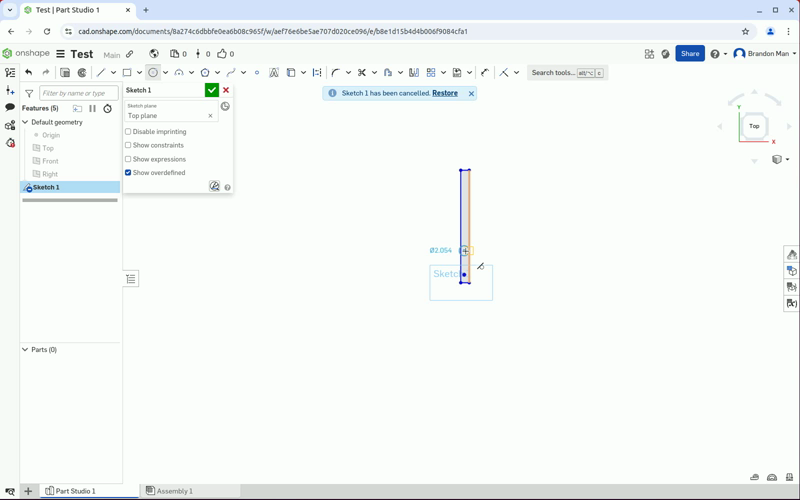
scroll(6)
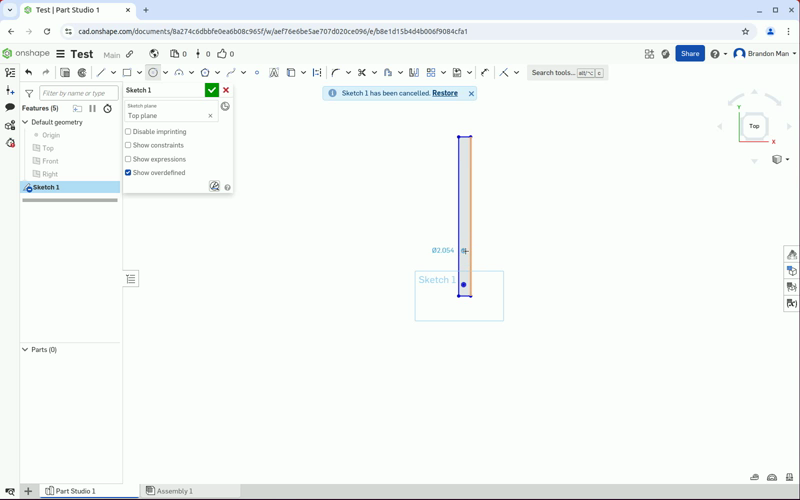
scroll(6)
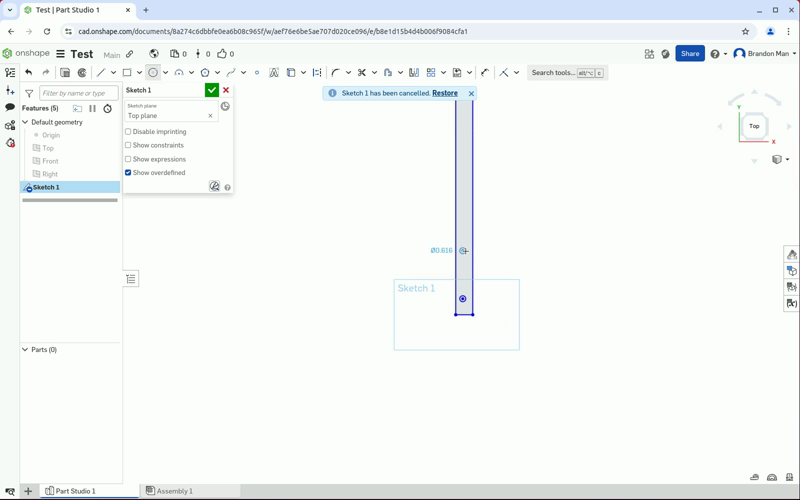
scroll(6)
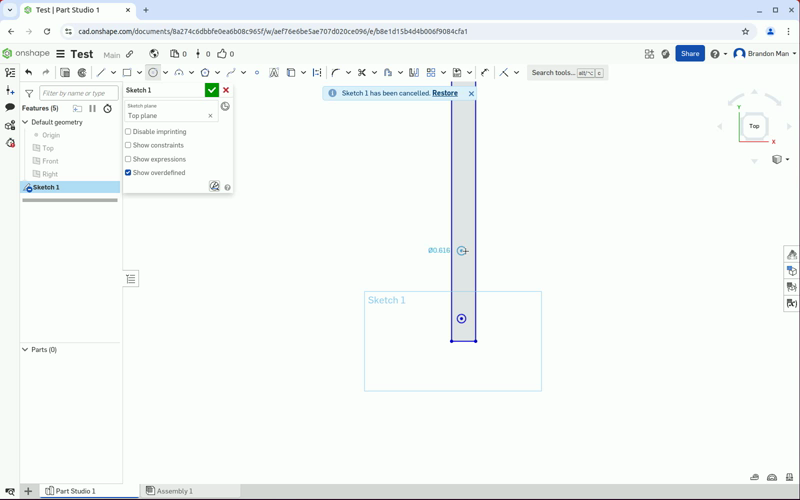
scroll(6)
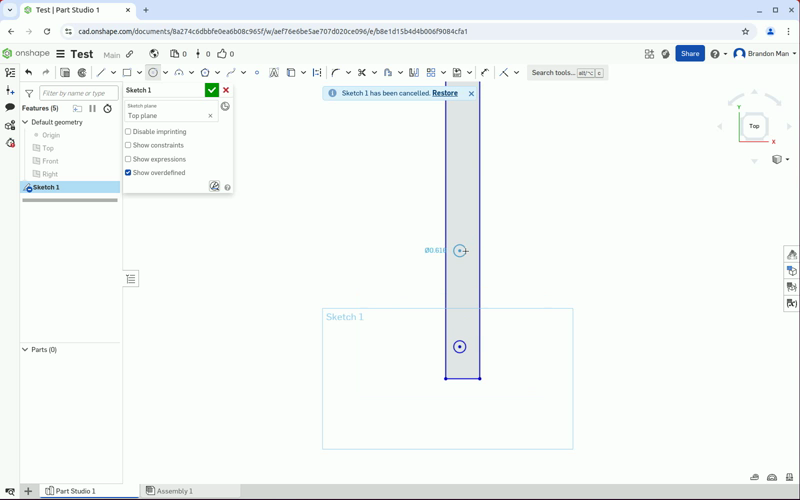
scroll(6)
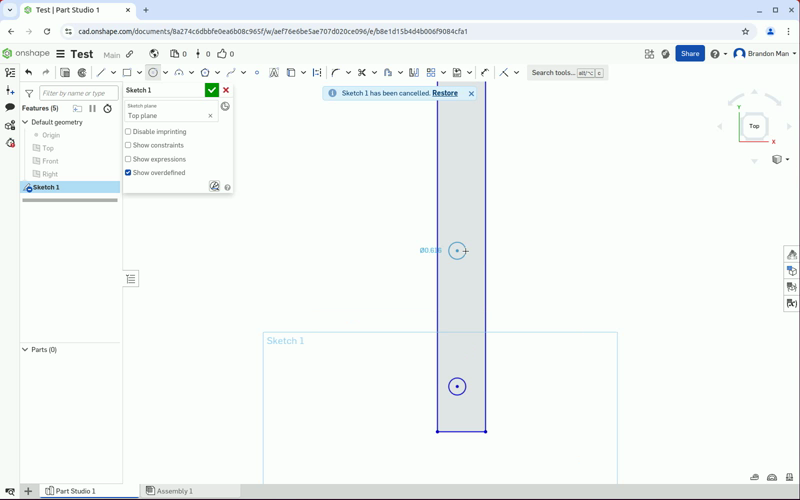
scroll(6)
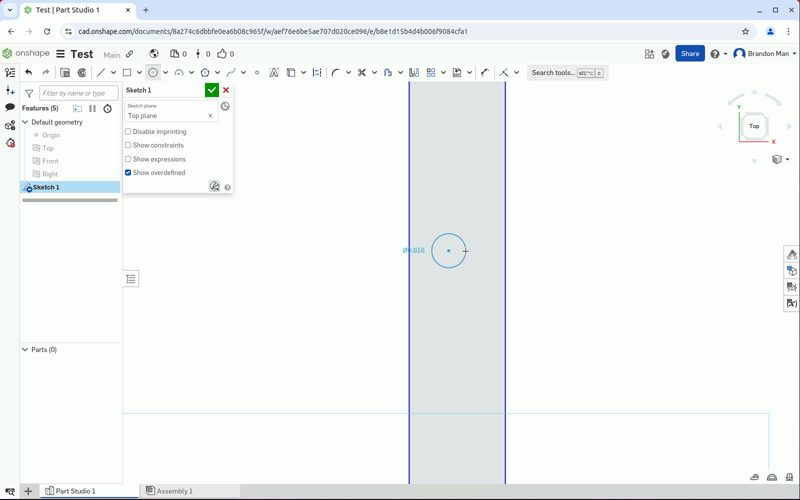
click(465, 250)
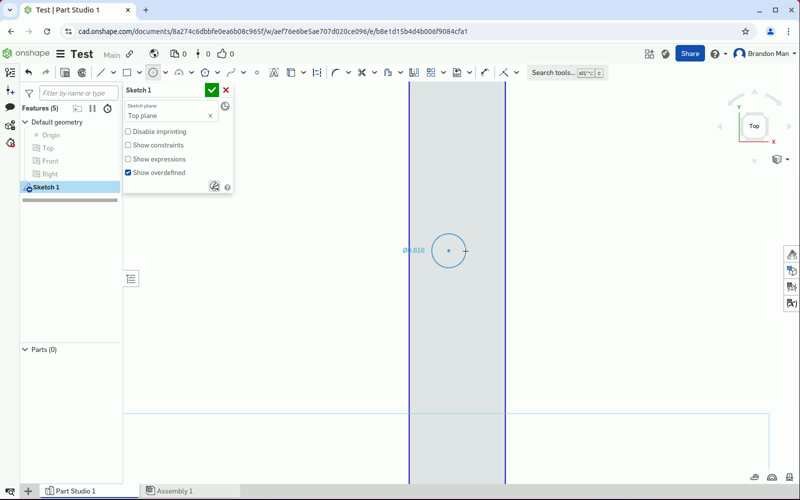
scroll(-6)
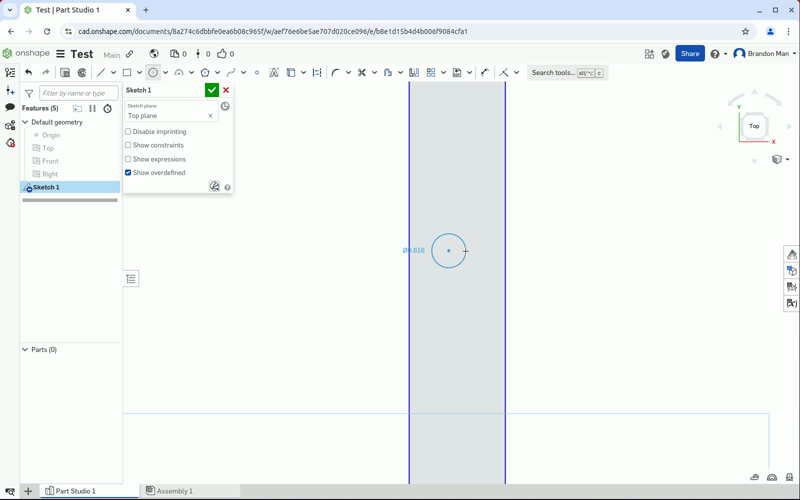
scroll(-6)
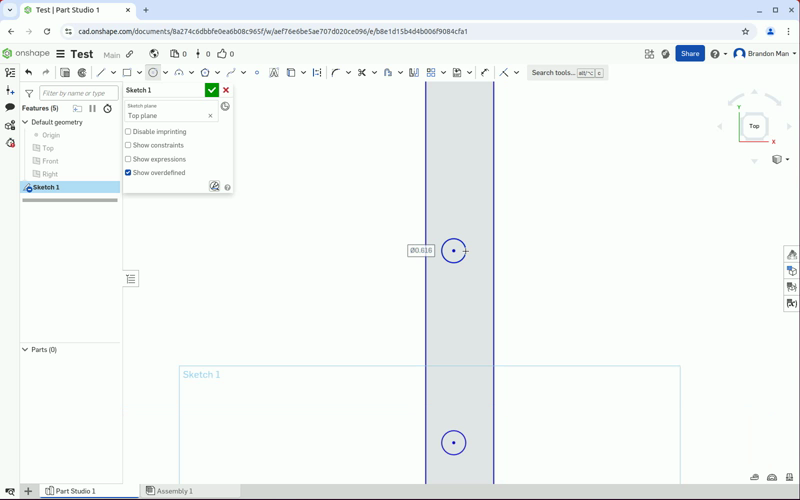
scroll(-6)
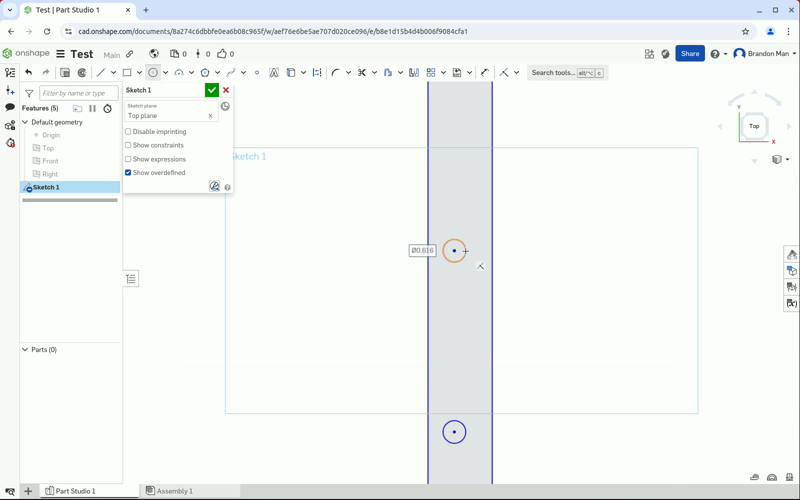
scroll(-6)
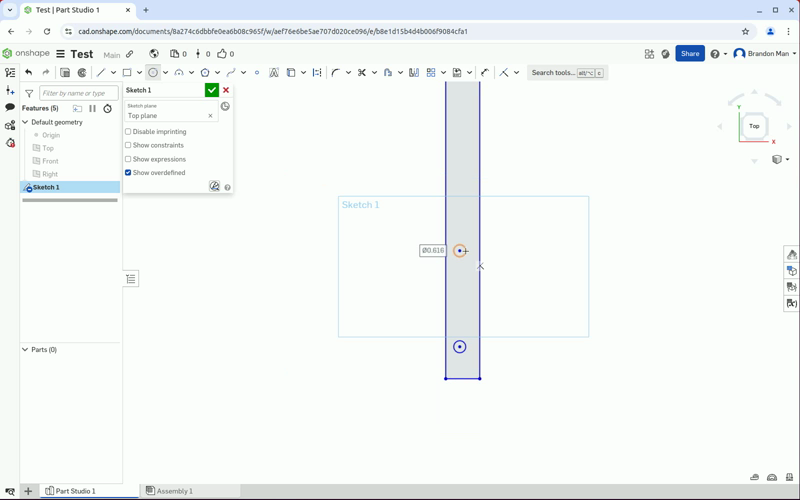
scroll(-6)
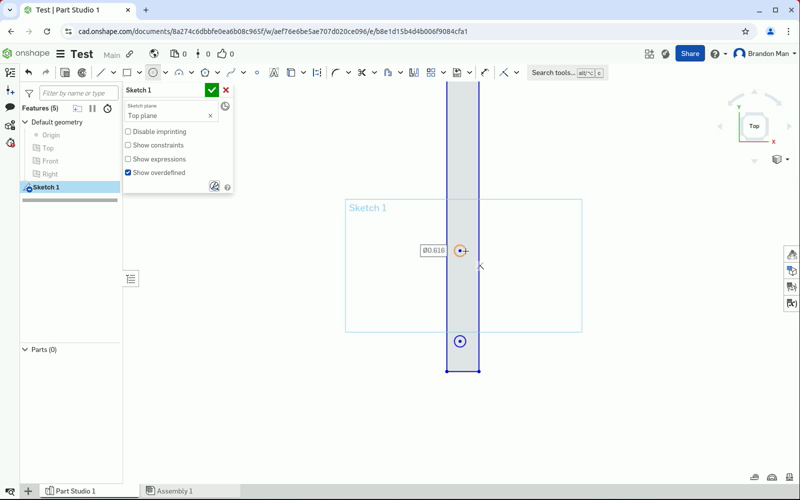
scroll(-6)
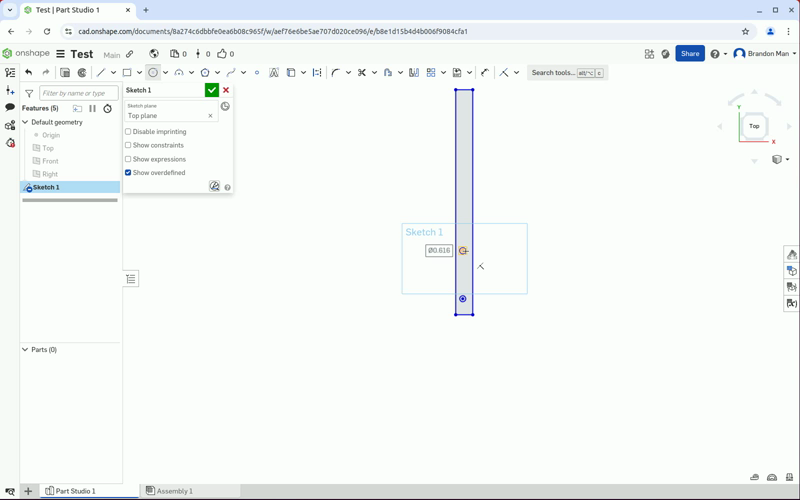
scroll(-6)
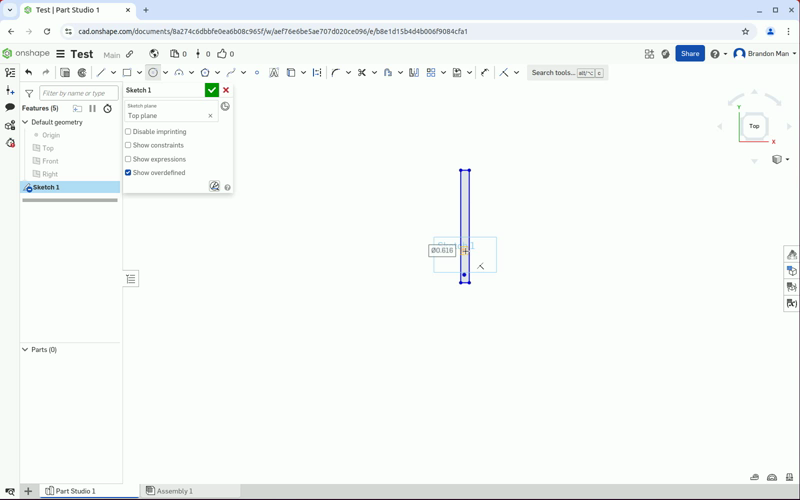
key(esc)
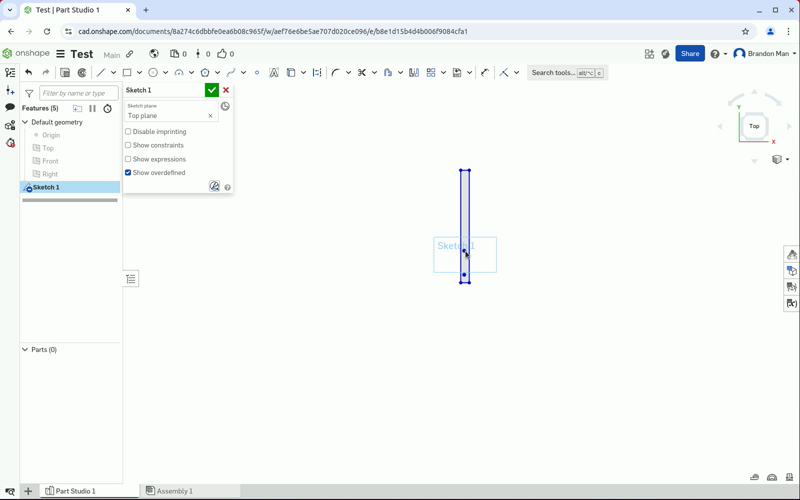
key(c)
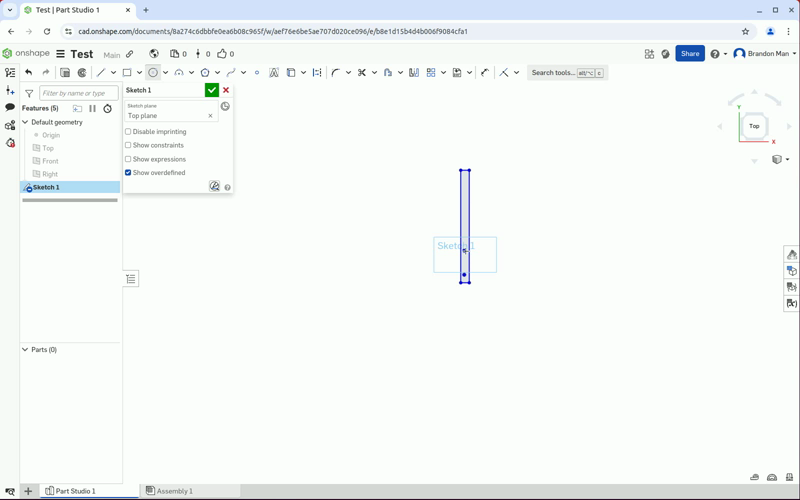
key_down(shift)
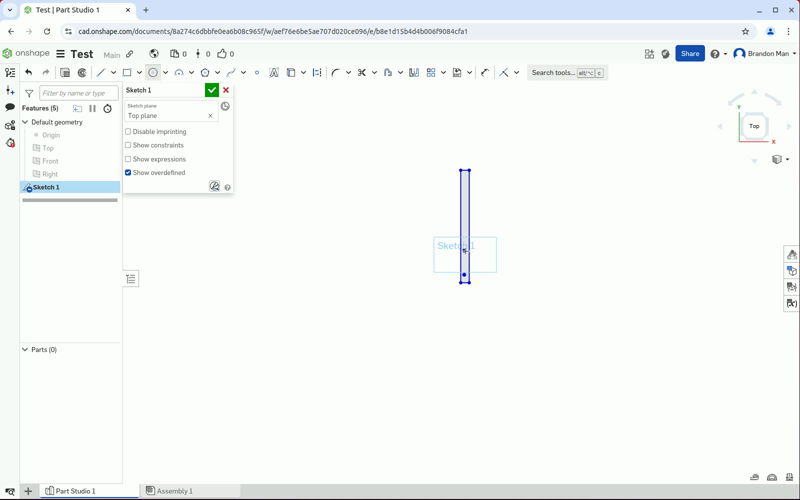
mouse_move(464, 226)
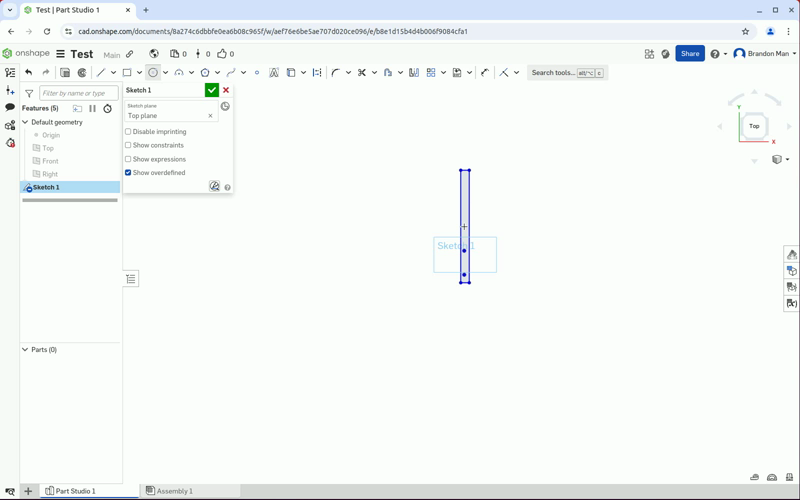
click(464, 226)
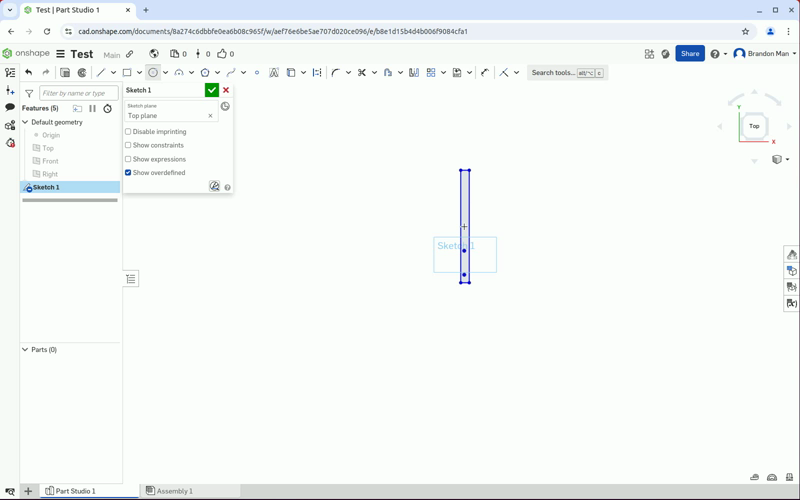
key_up(shift)
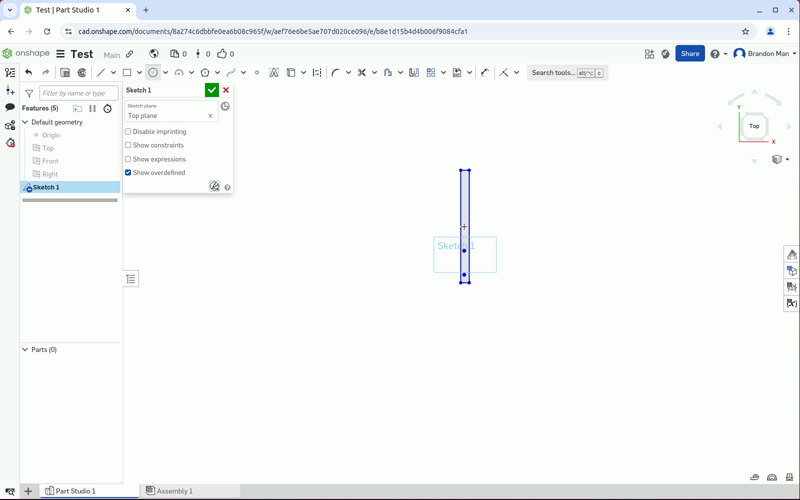
mouse_move(465, 226)
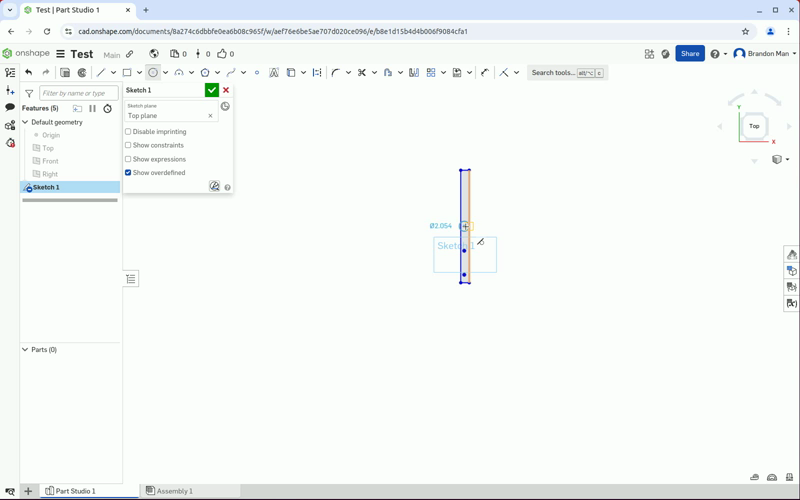
scroll(6)
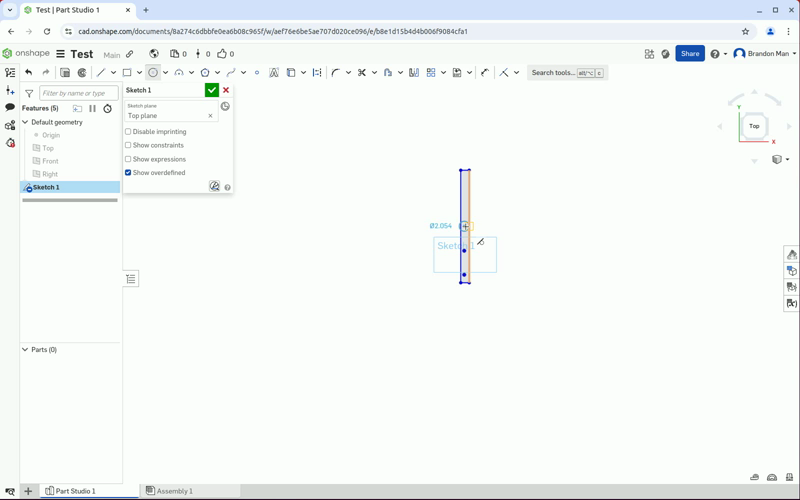
scroll(6)
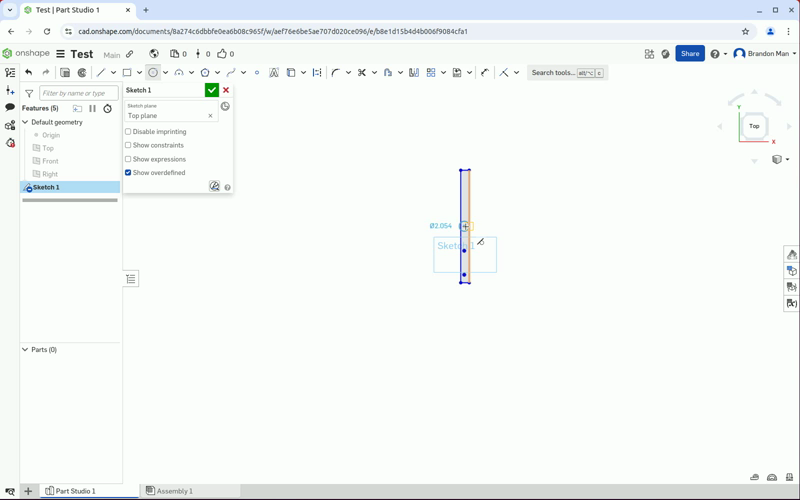
scroll(6)
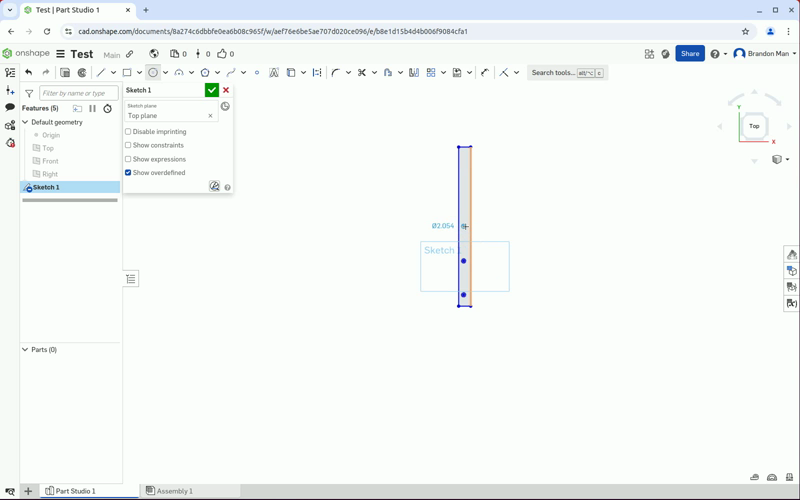
scroll(6)
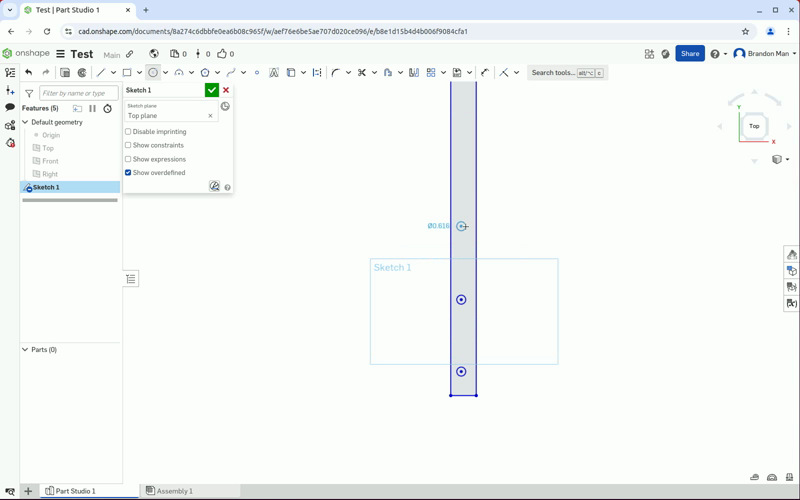
scroll(6)
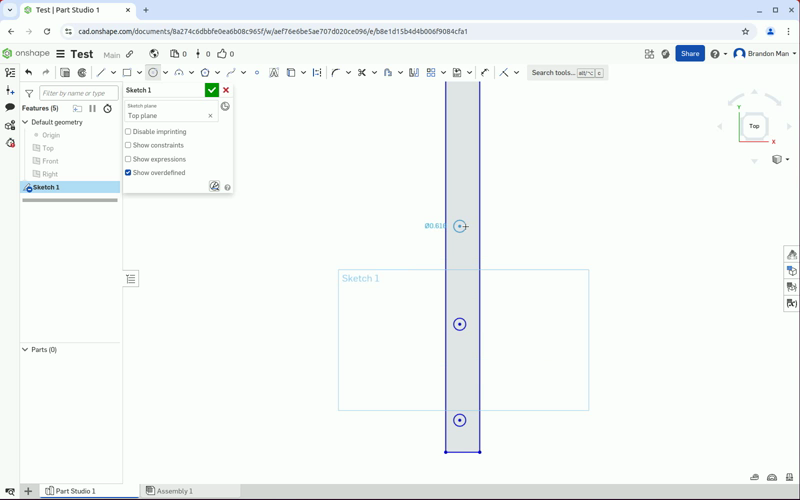
scroll(6)
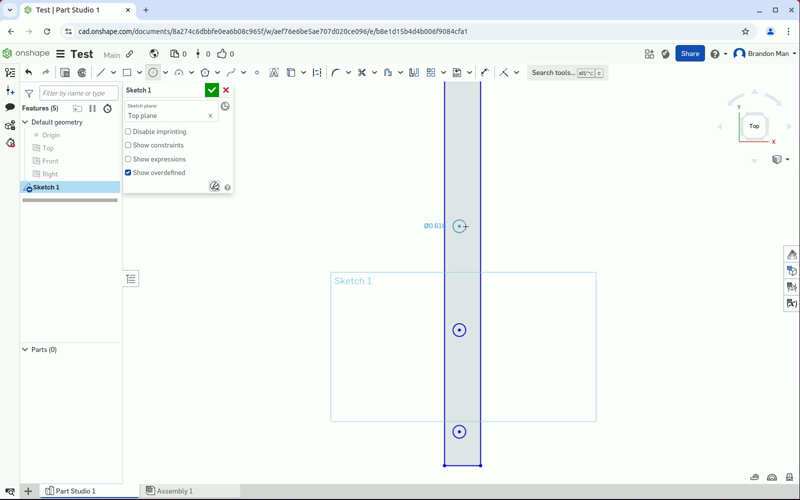
scroll(6)
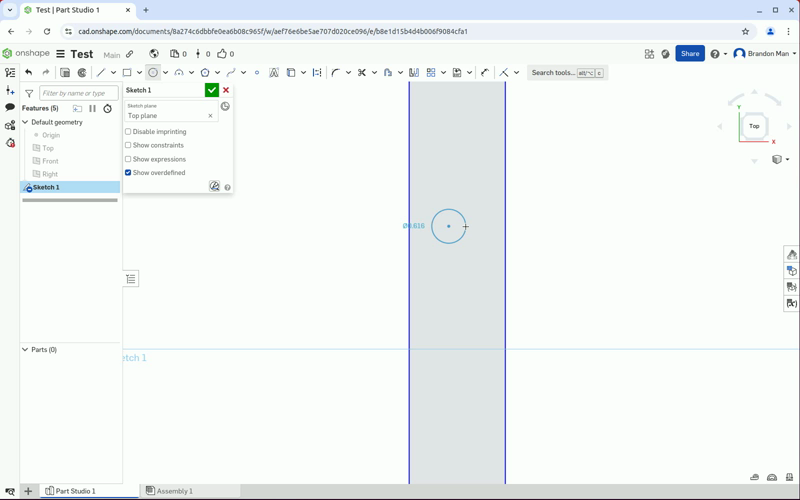
click(465, 226)
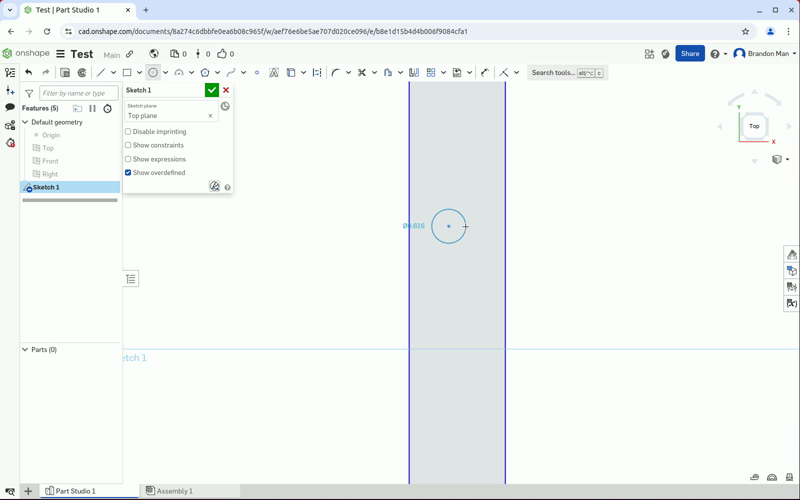
scroll(-6)
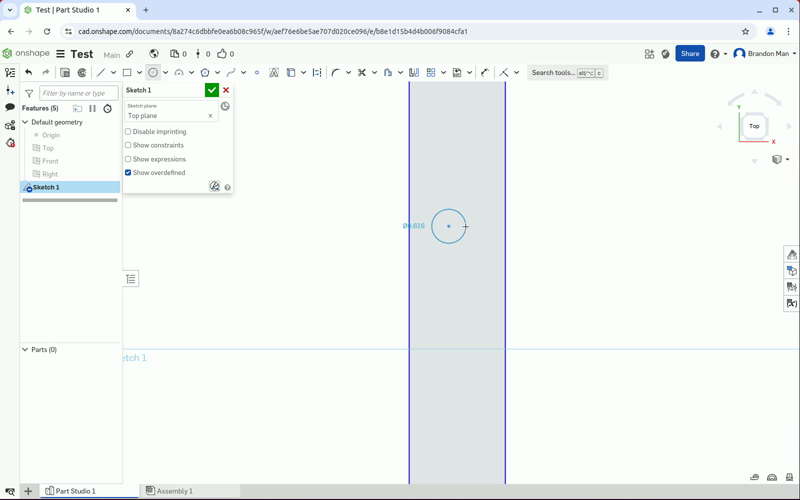
scroll(-6)
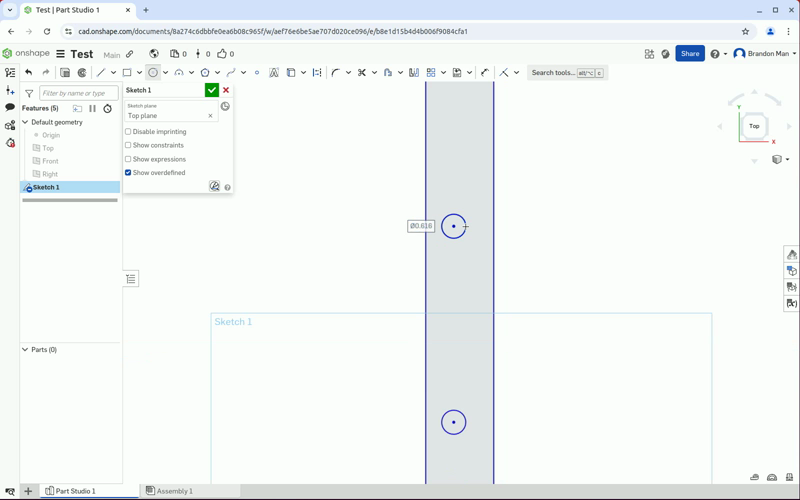
scroll(-6)
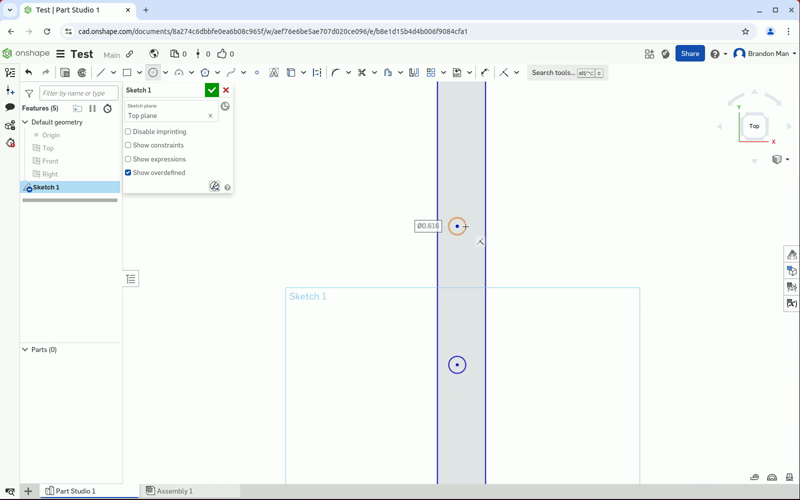
scroll(-6)
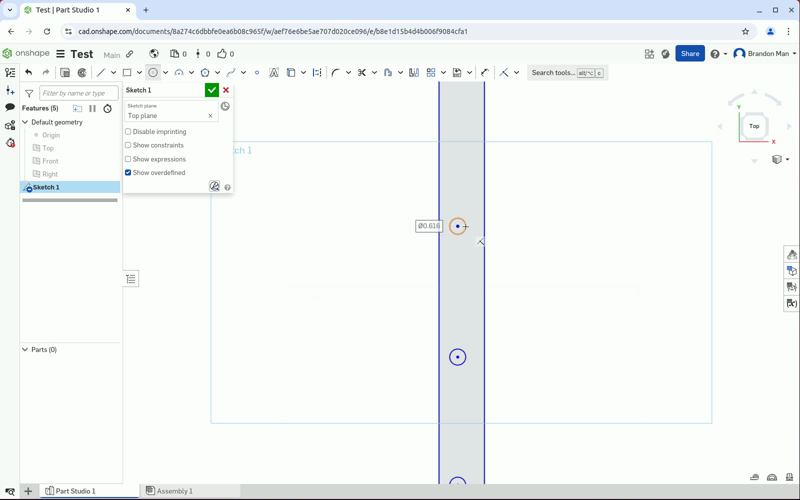
scroll(-6)
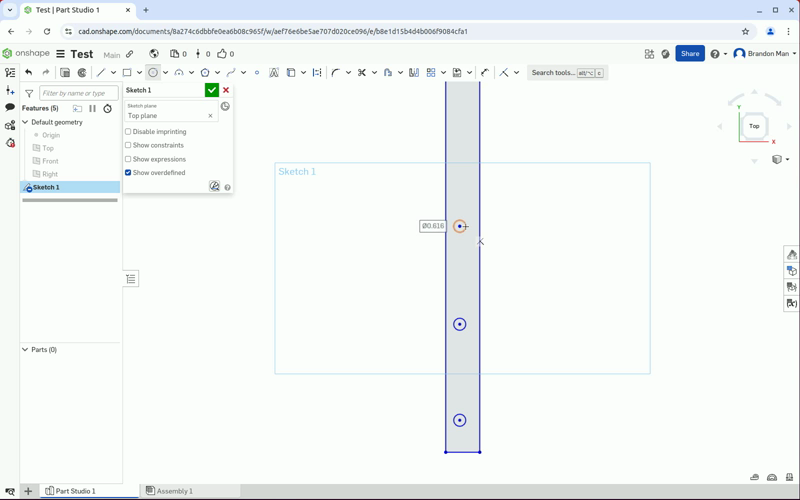
scroll(-6)
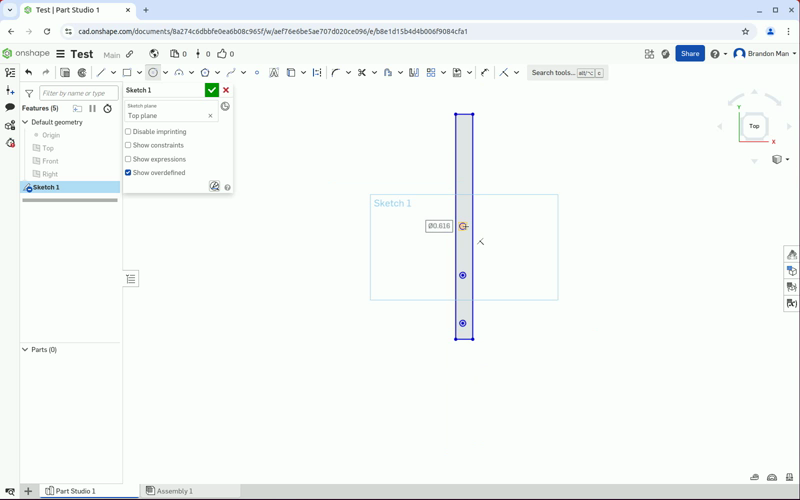
scroll(-6)
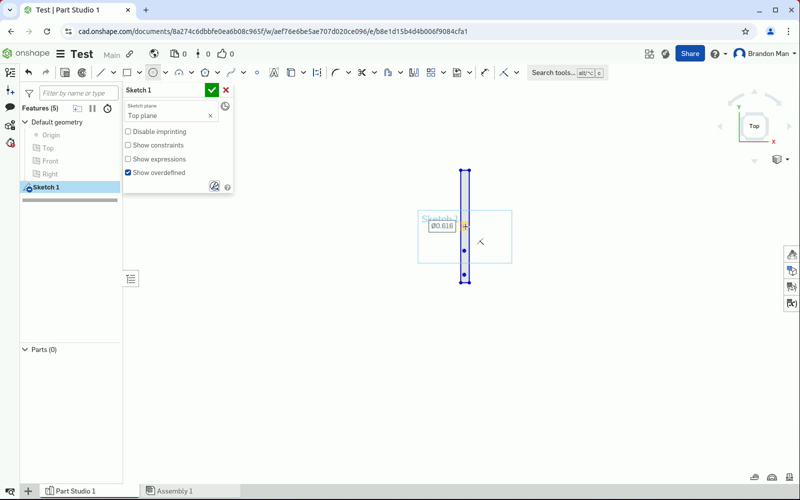
key(esc)
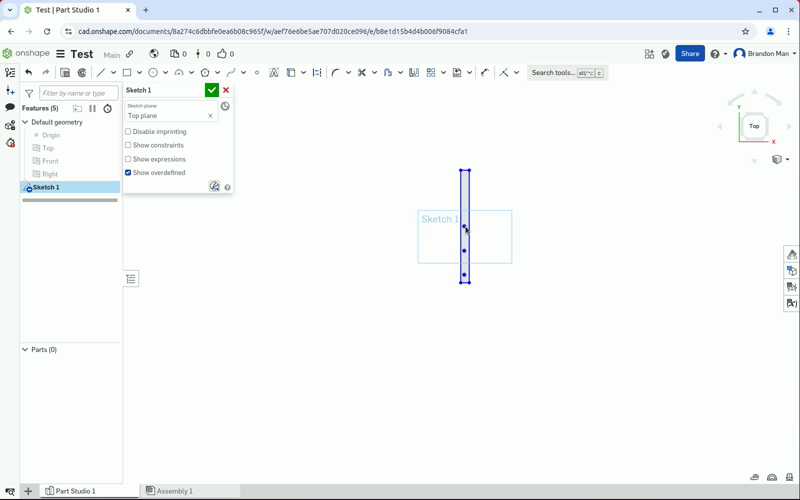
key(c)
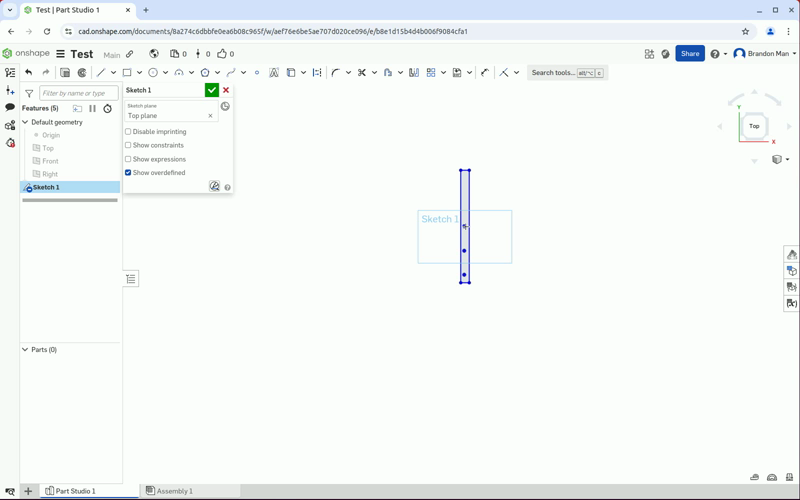
key_down(shift)
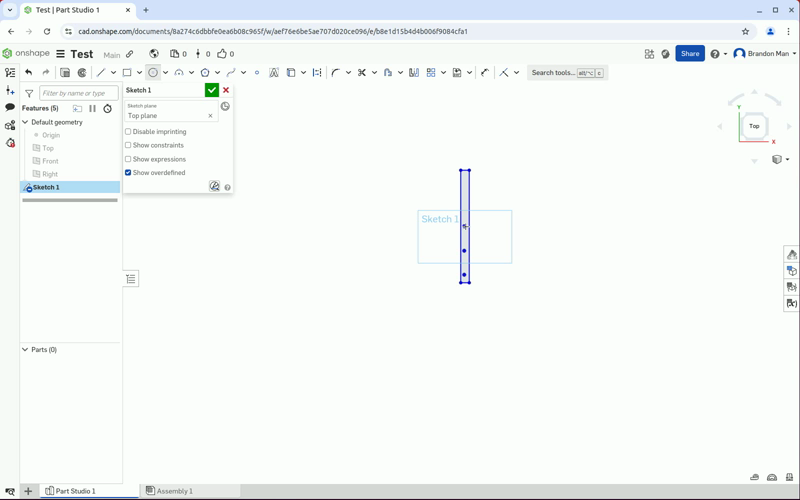
mouse_move(464, 202)
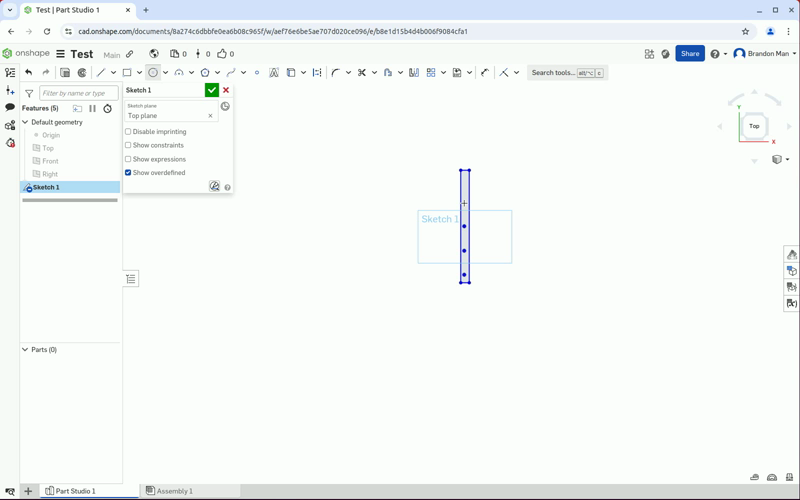
click(464, 202)
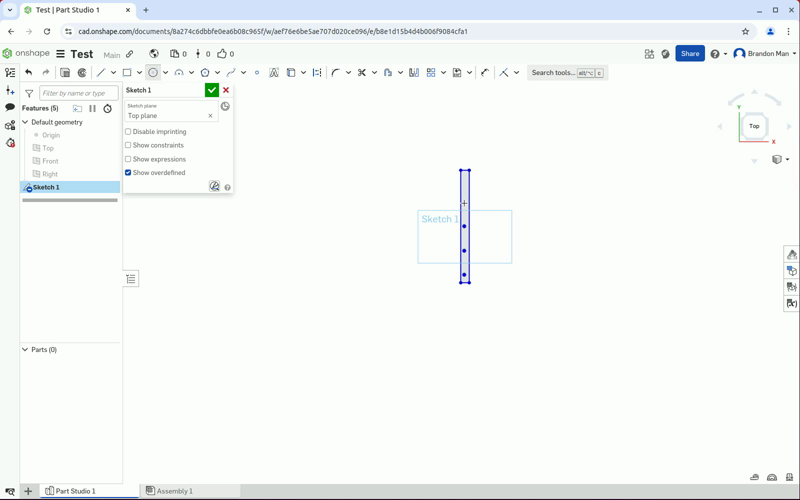
key_up(shift)
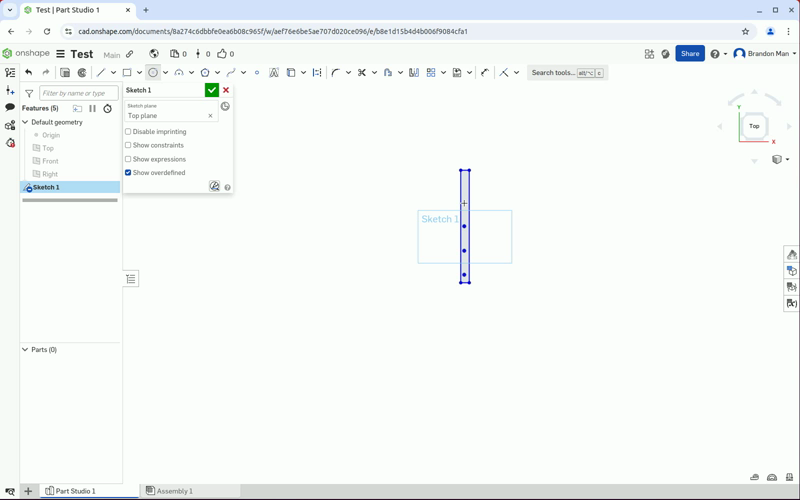
mouse_move(465, 202)
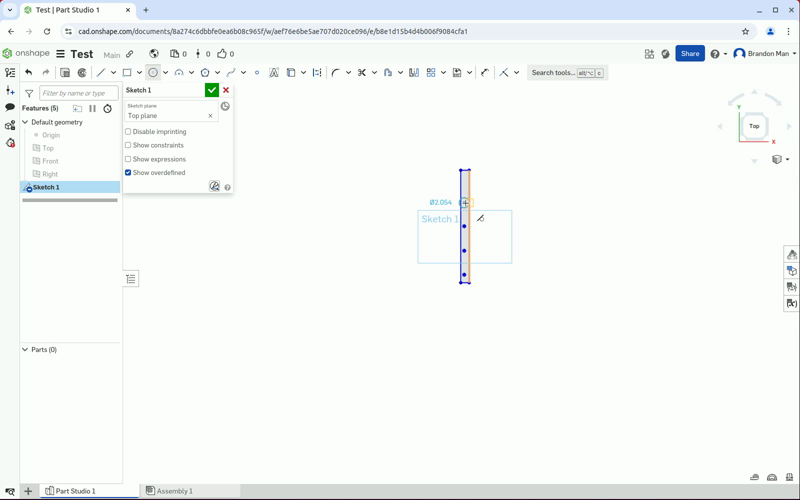
scroll(6)
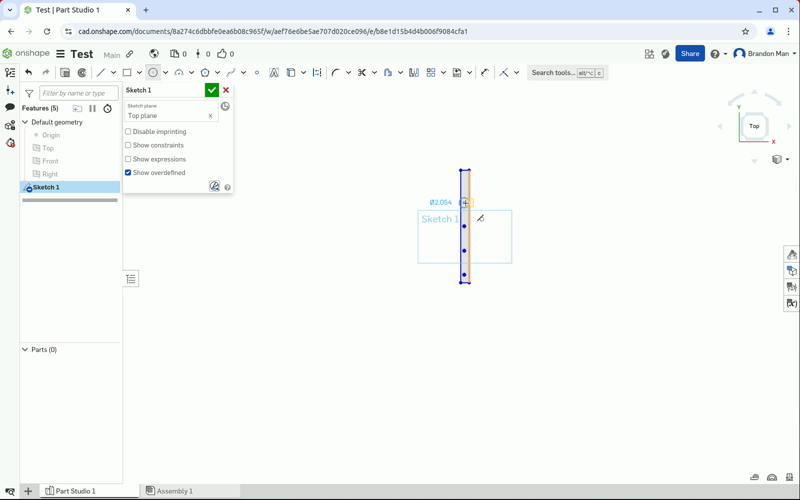
scroll(6)
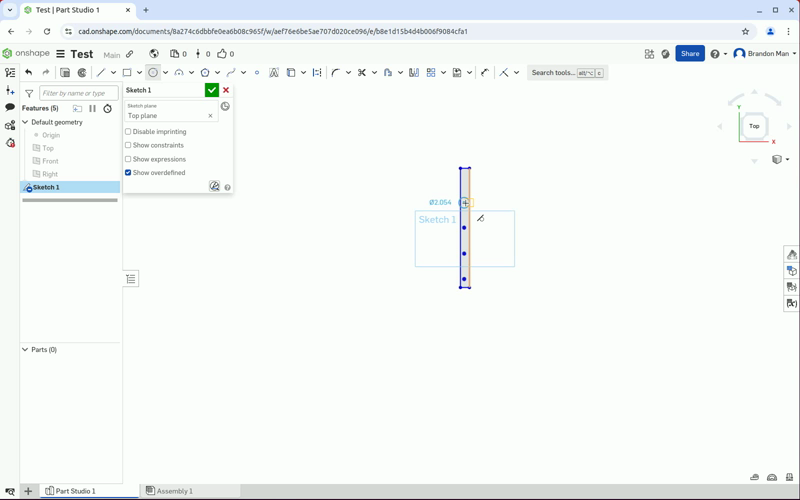
scroll(6)
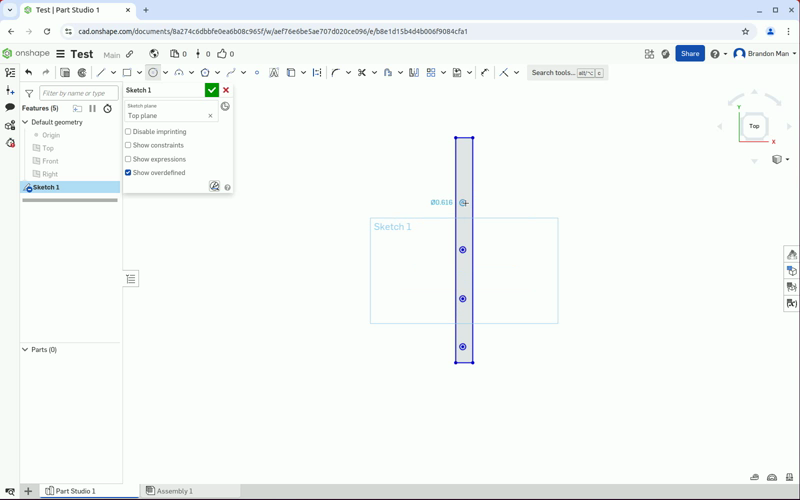
scroll(6)
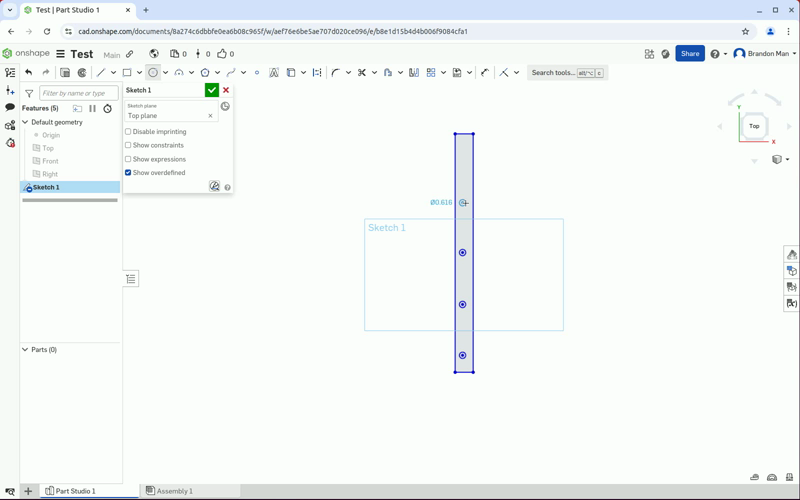
scroll(6)
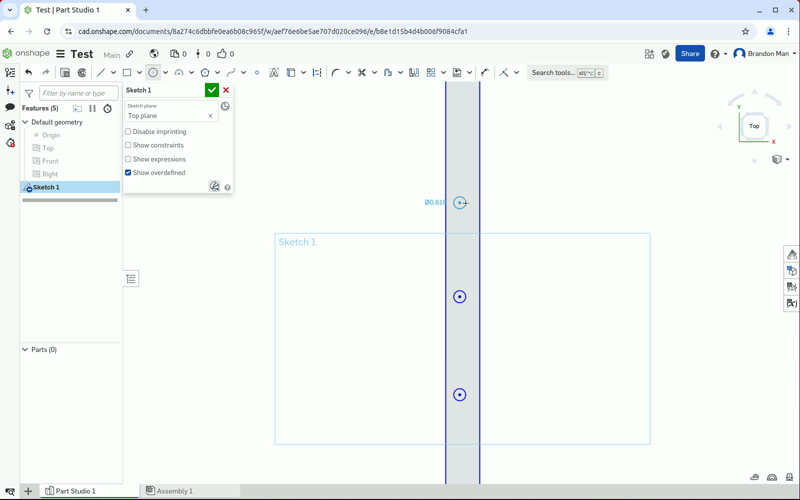
scroll(6)
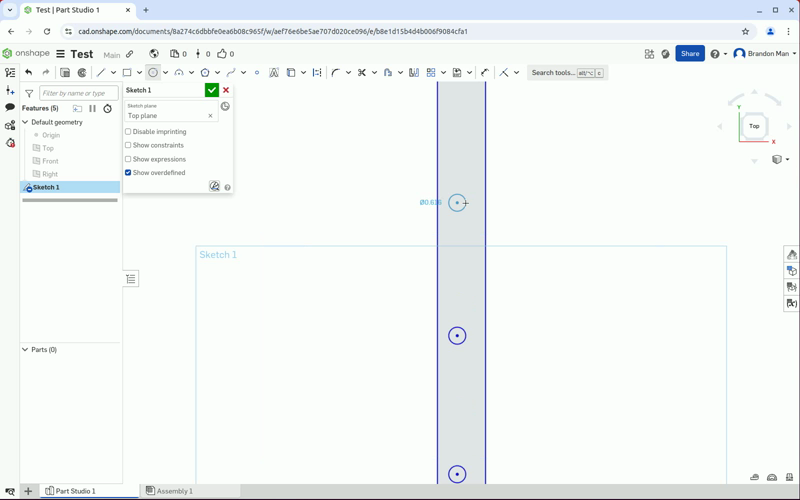
scroll(6)
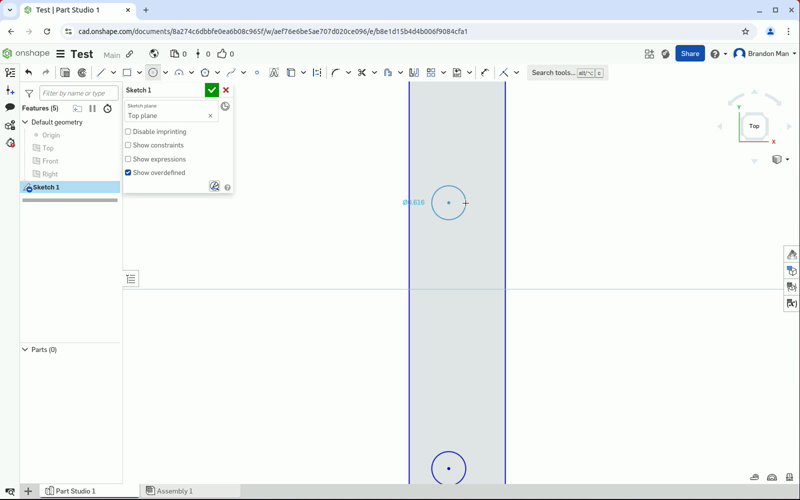
click(465, 202)
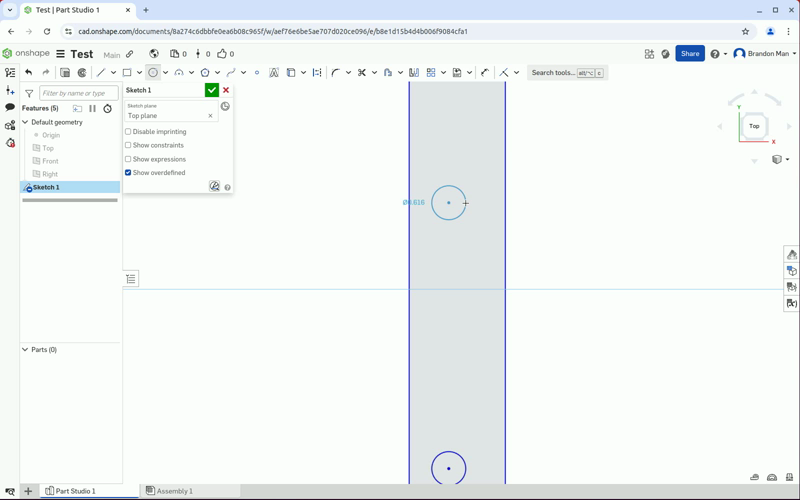
scroll(-6)
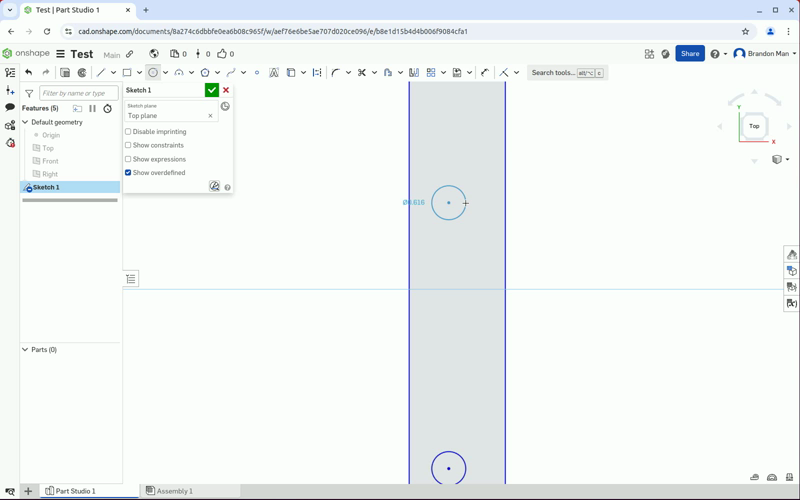
scroll(-6)
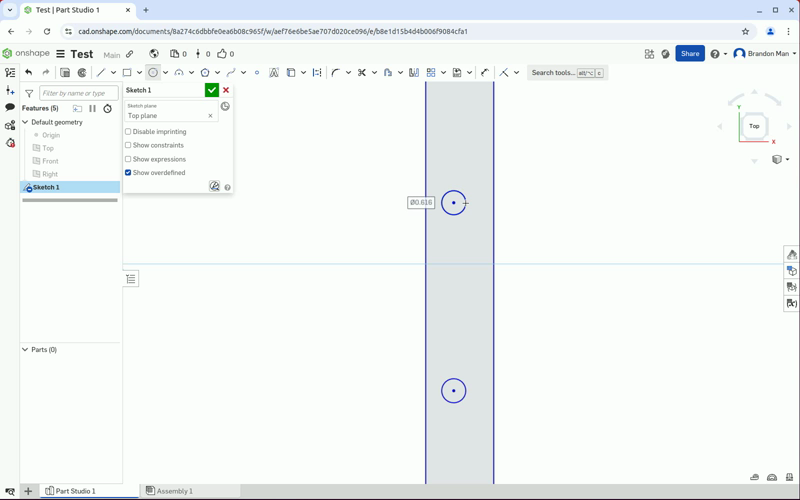
scroll(-6)
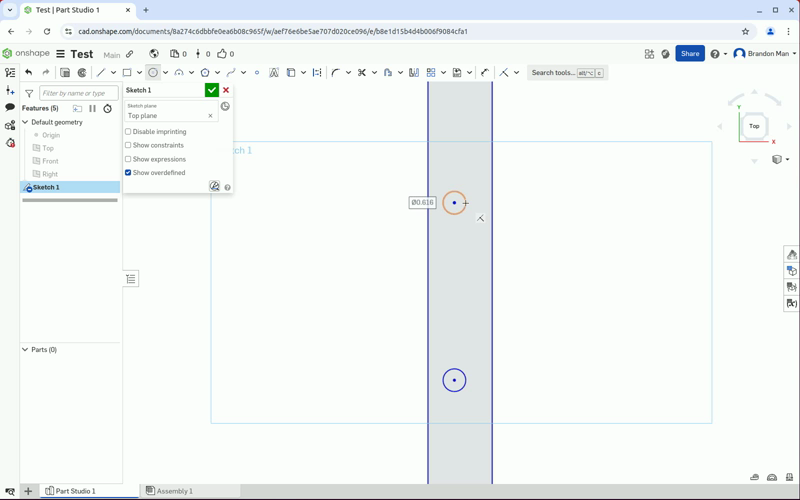
scroll(-6)
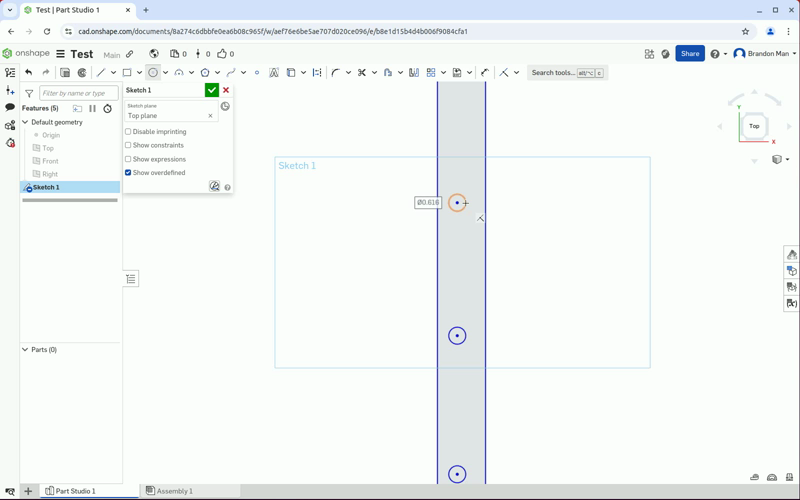
scroll(-6)
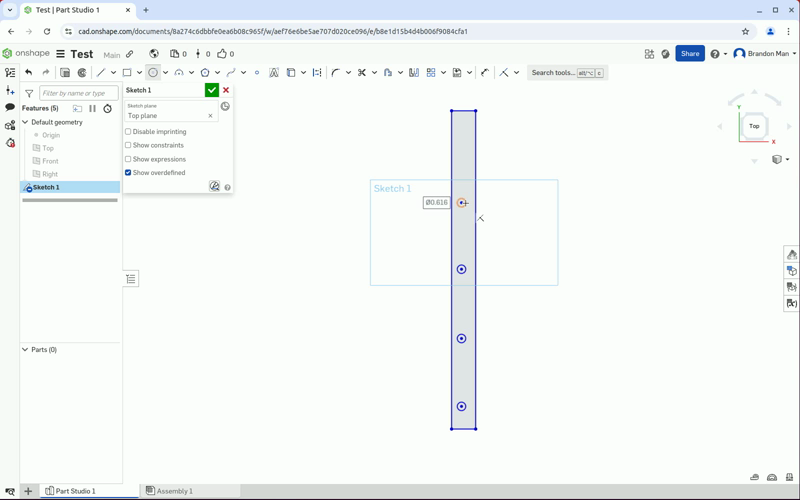
scroll(-6)
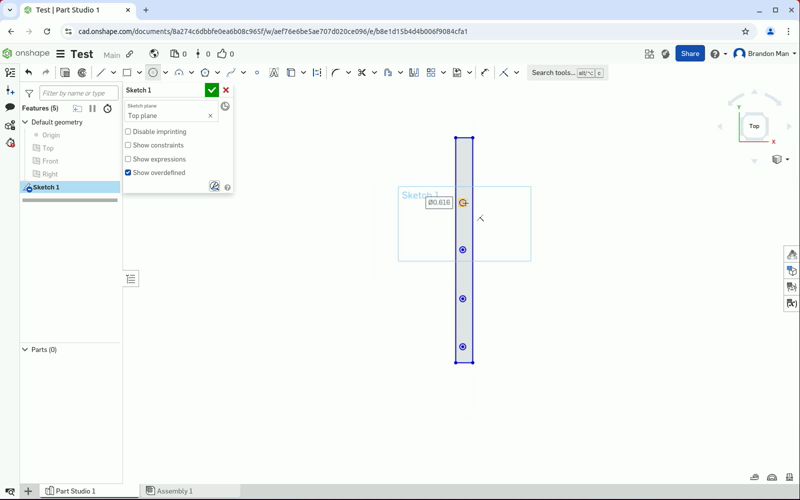
scroll(-6)
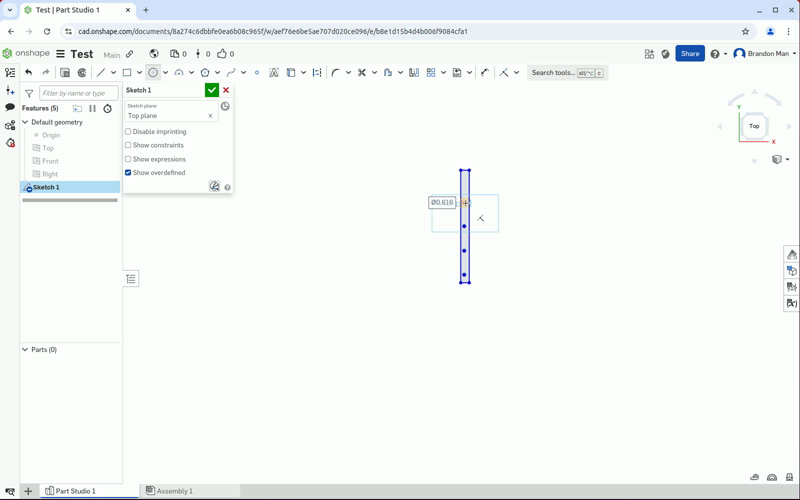
key(esc)
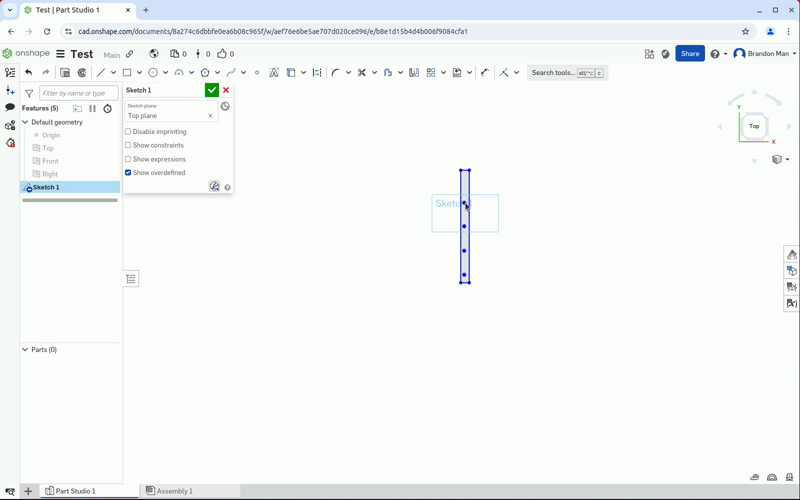
key(c)
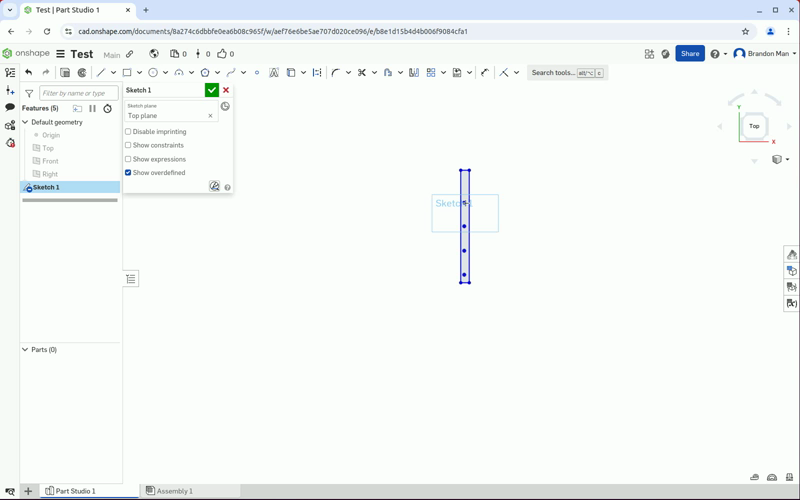
key_down(shift)
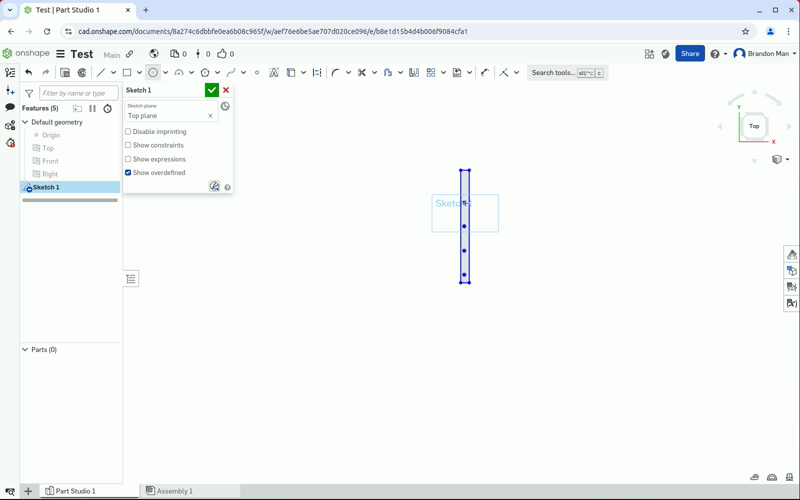
mouse_move(464, 178)
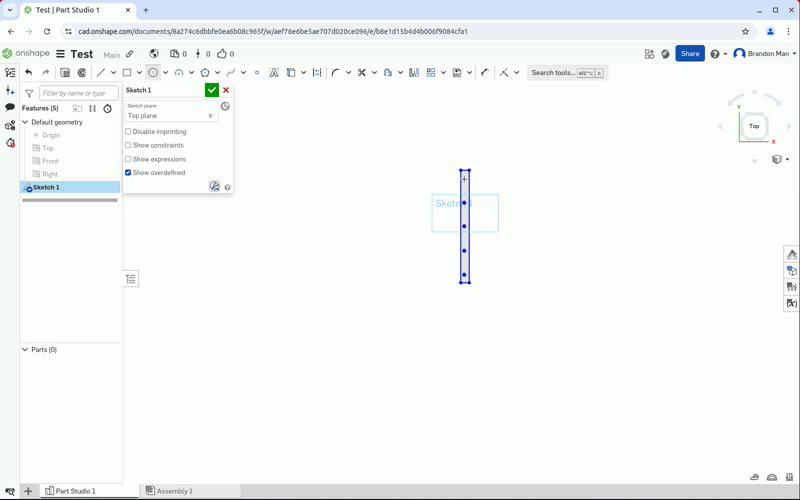
click(464, 178)
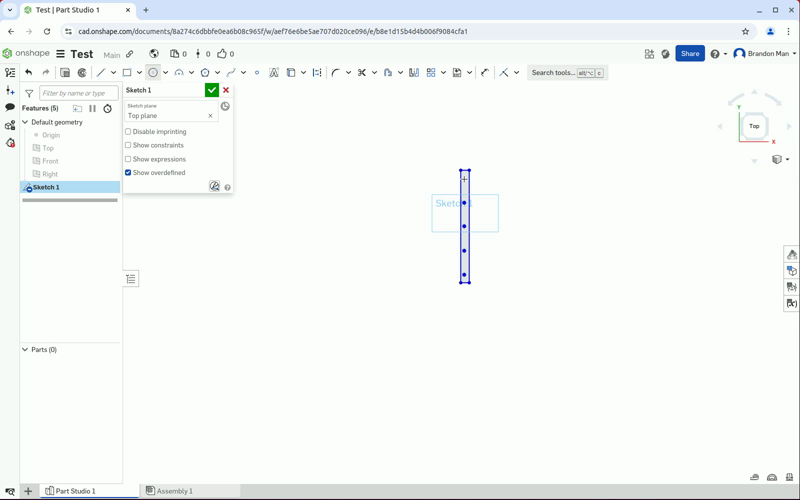
key_up(shift)
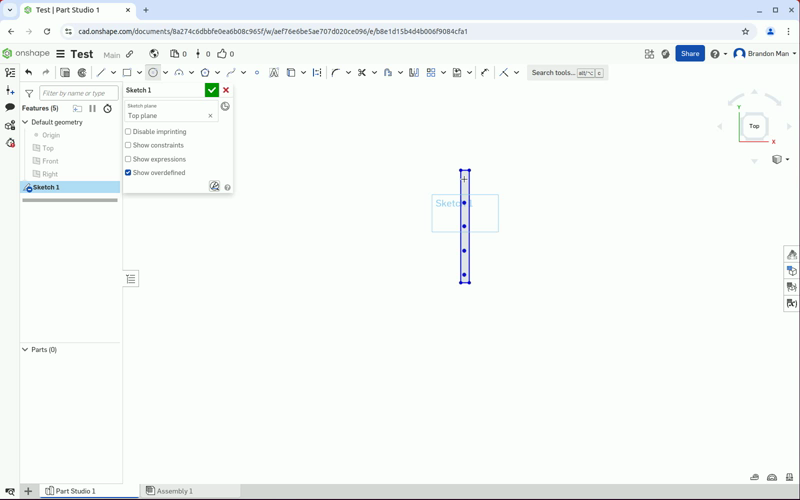
mouse_move(465, 178)
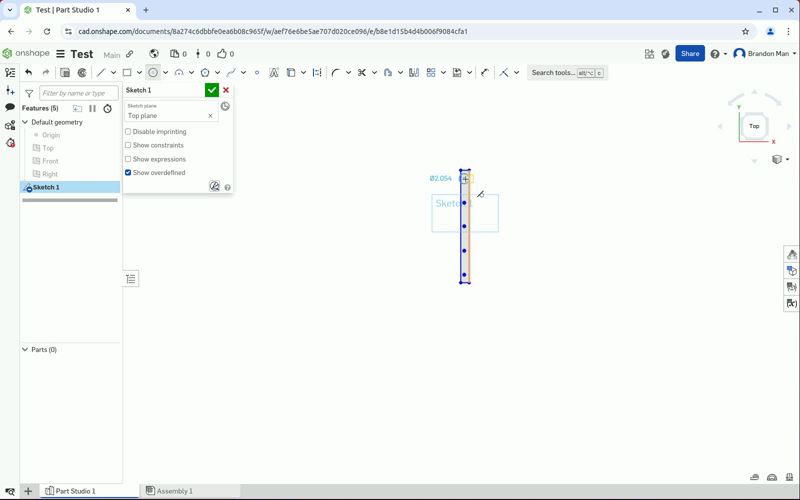
scroll(6)
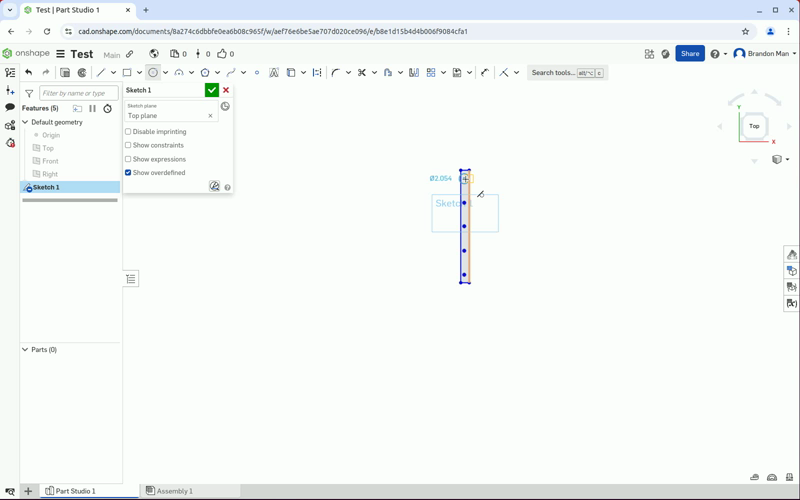
scroll(6)
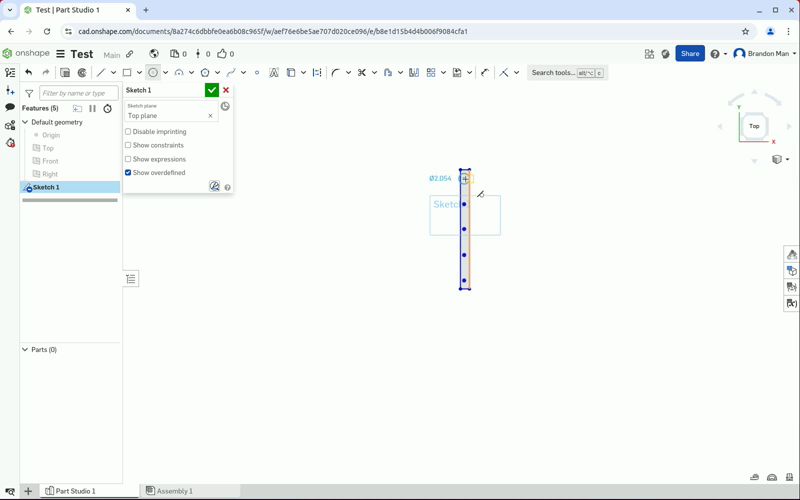
scroll(6)
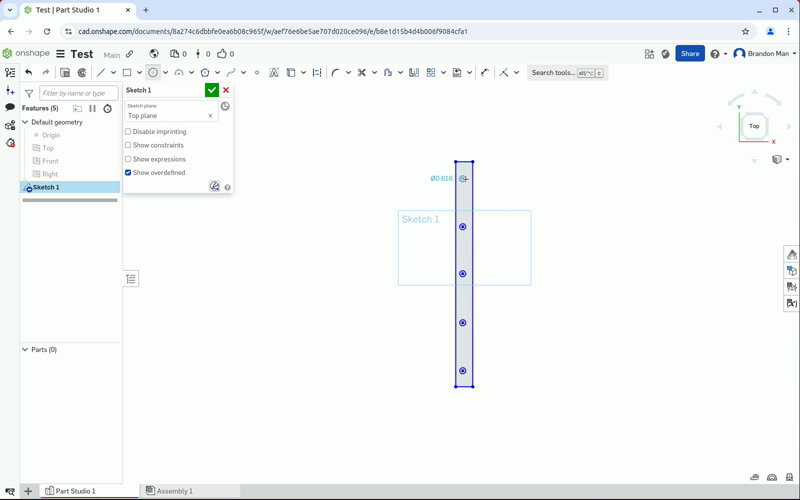
scroll(6)
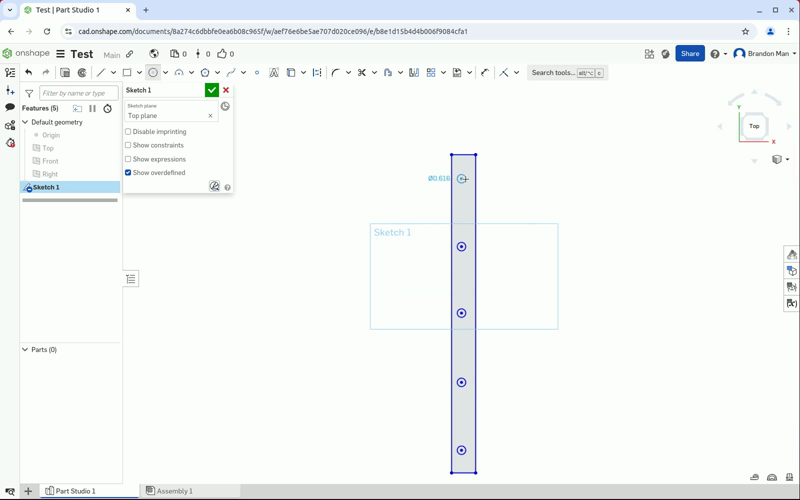
scroll(6)
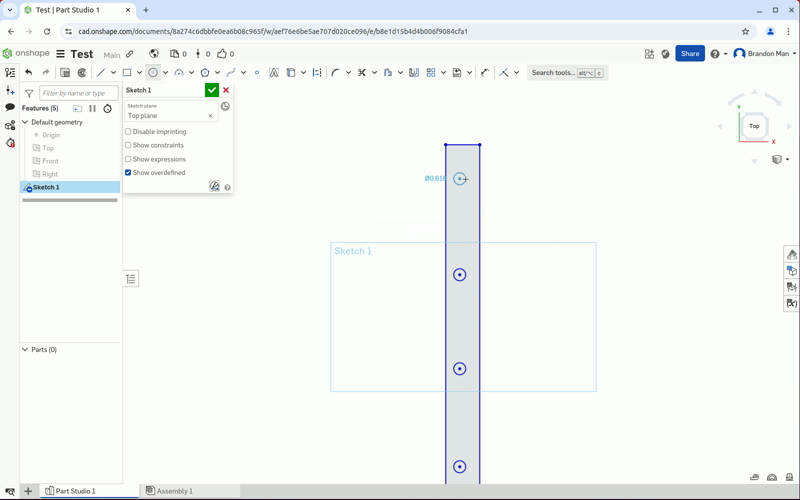
scroll(6)
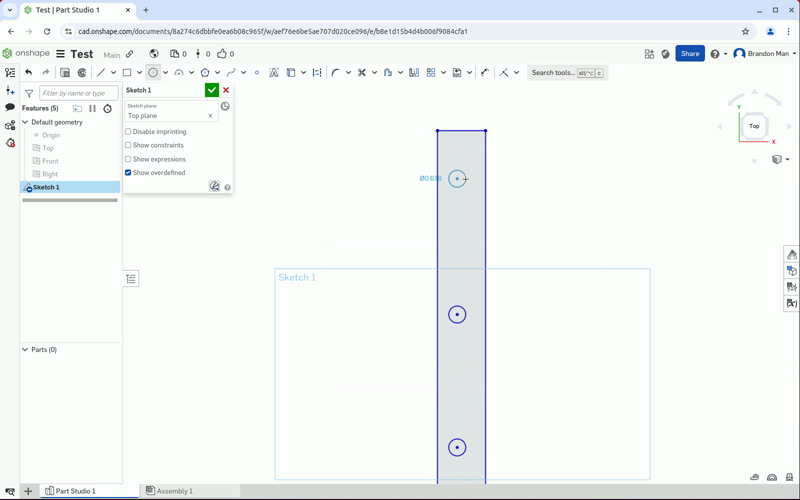
scroll(6)
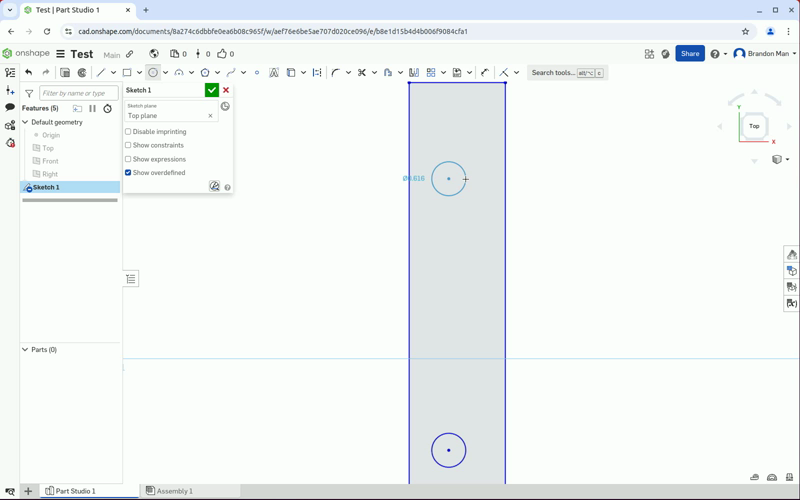
click(465, 178)
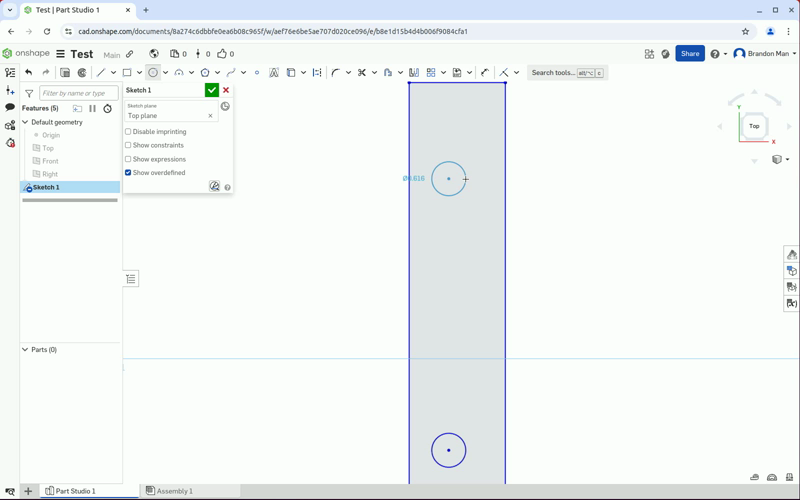
scroll(-6)
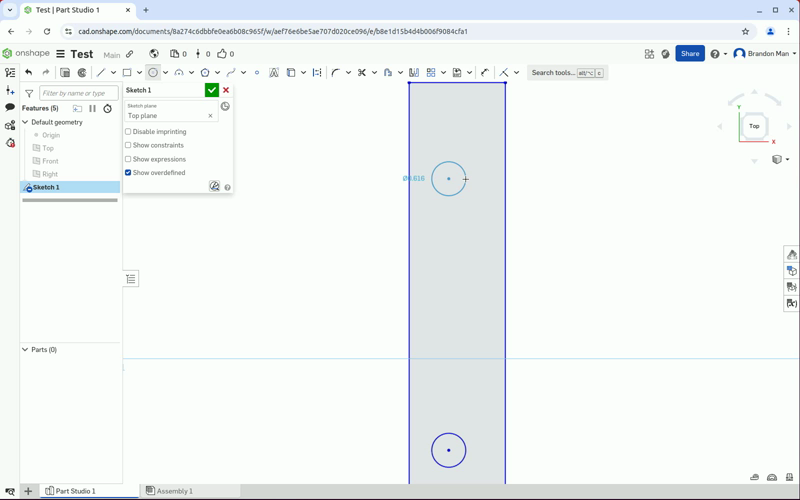
scroll(-6)
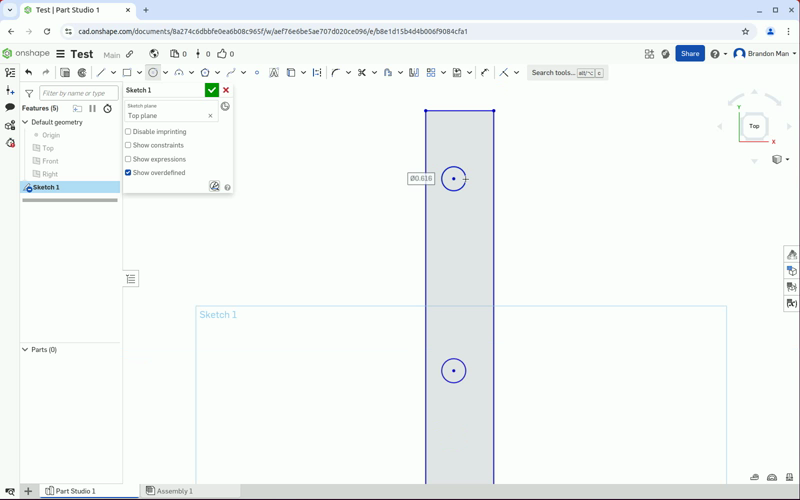
scroll(-6)
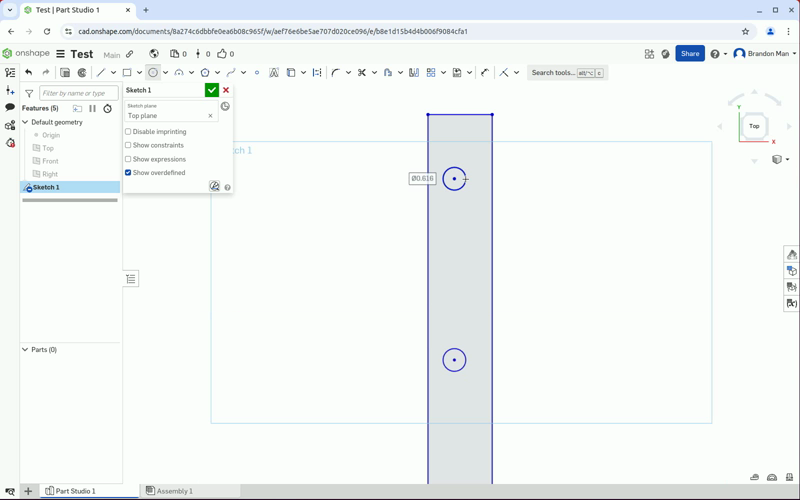
scroll(-6)
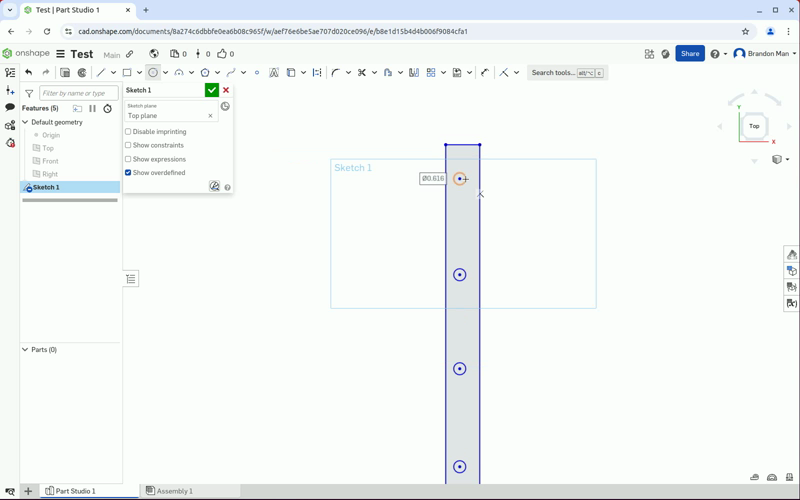
scroll(-6)
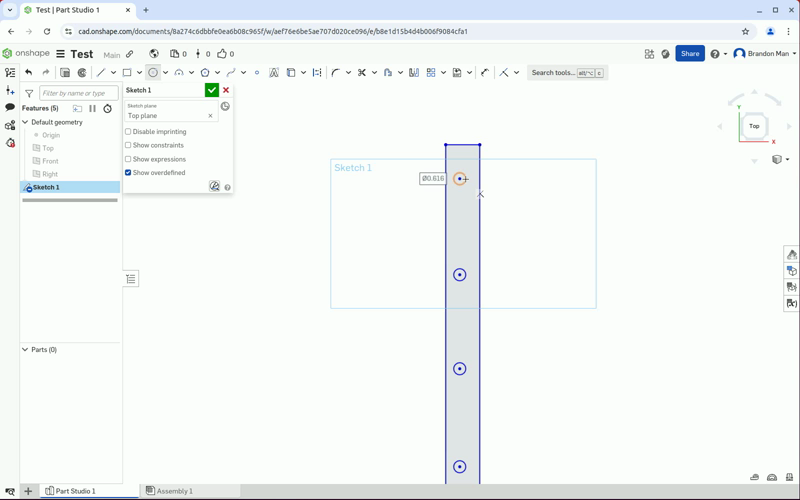
scroll(-6)
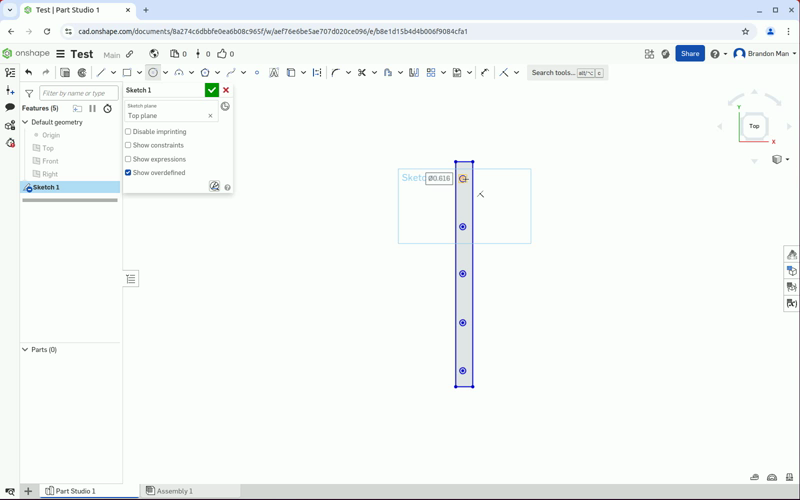
scroll(-6)
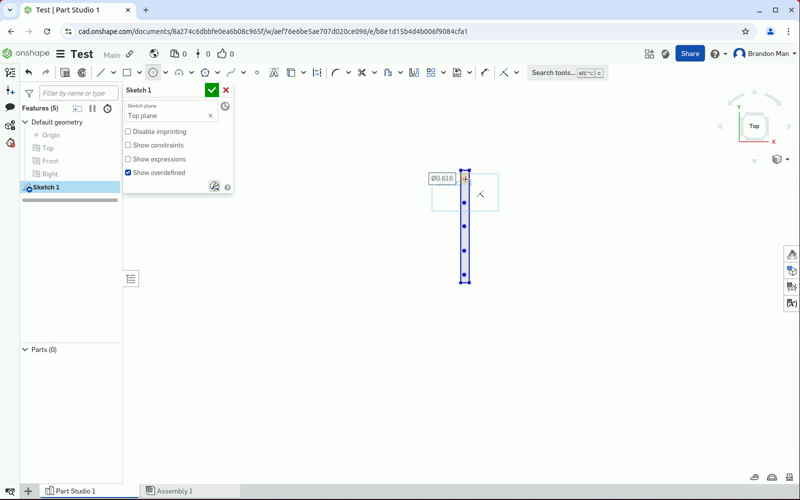
key(esc)
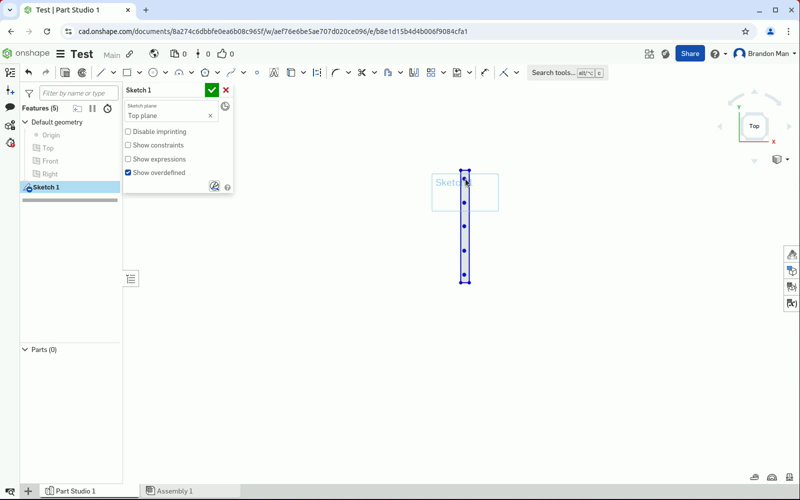
mouse_move(462, 178)
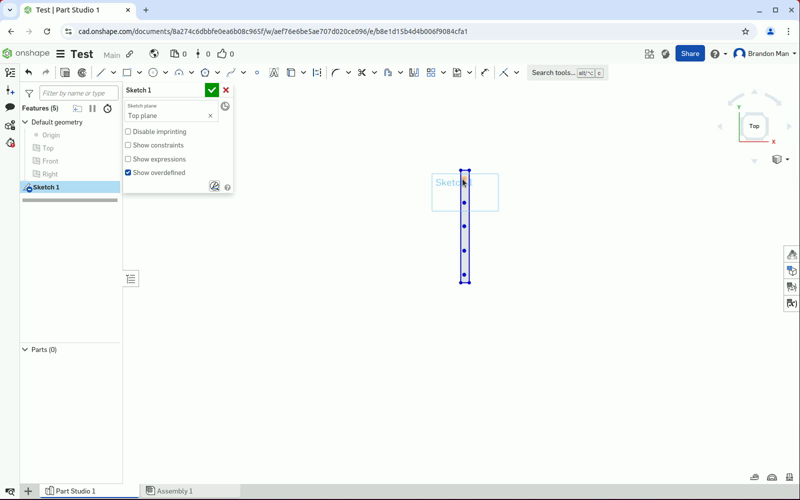
scroll(6)
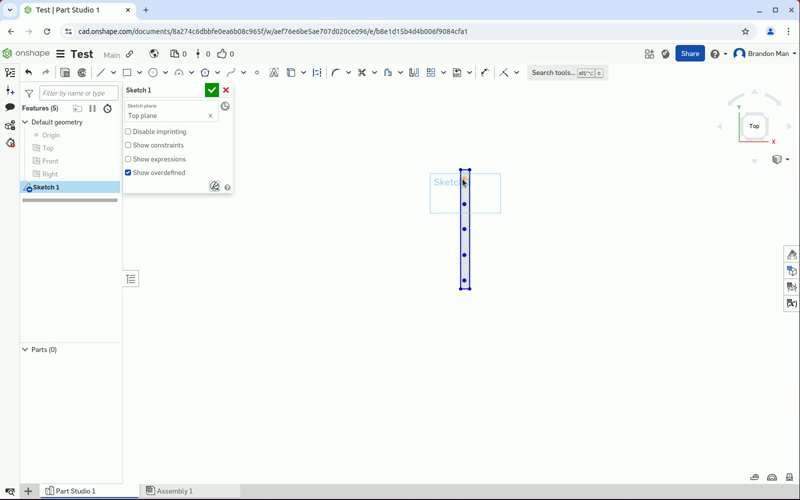
scroll(6)
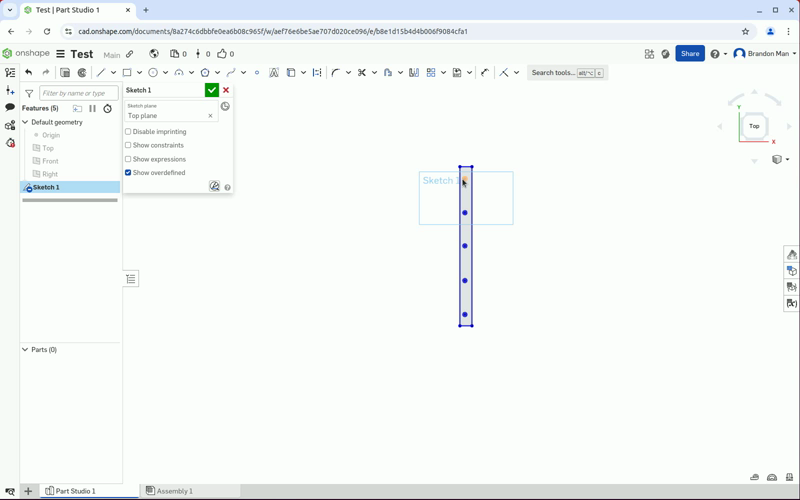
scroll(6)
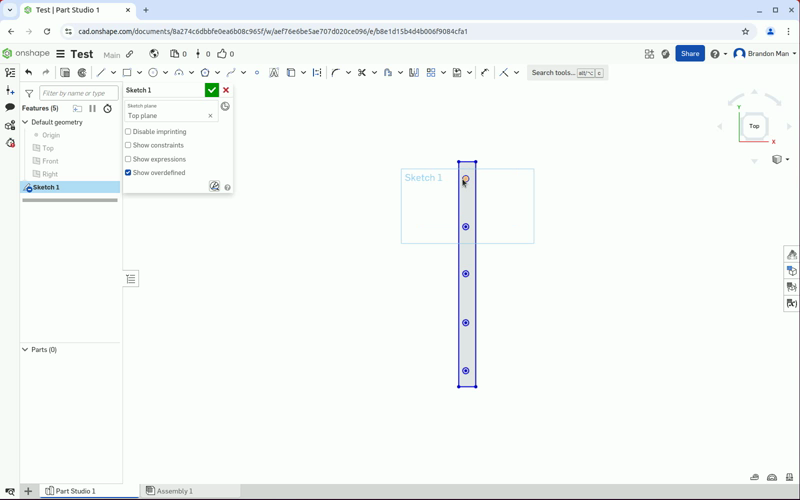
scroll(6)
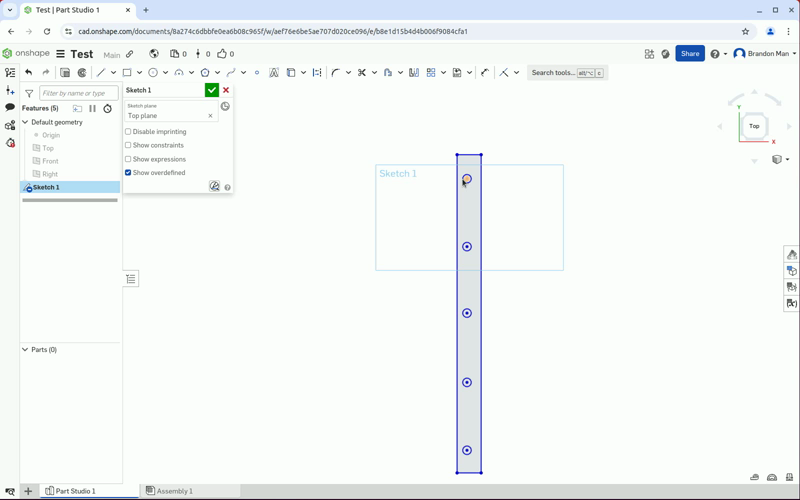
scroll(6)
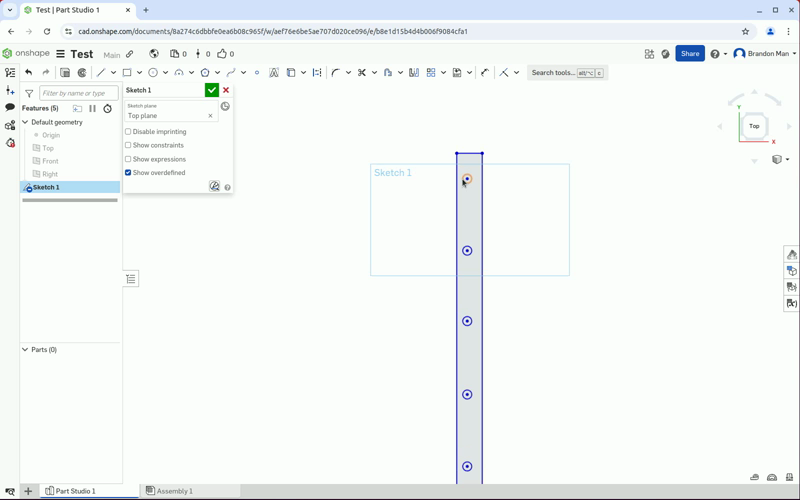
scroll(6)
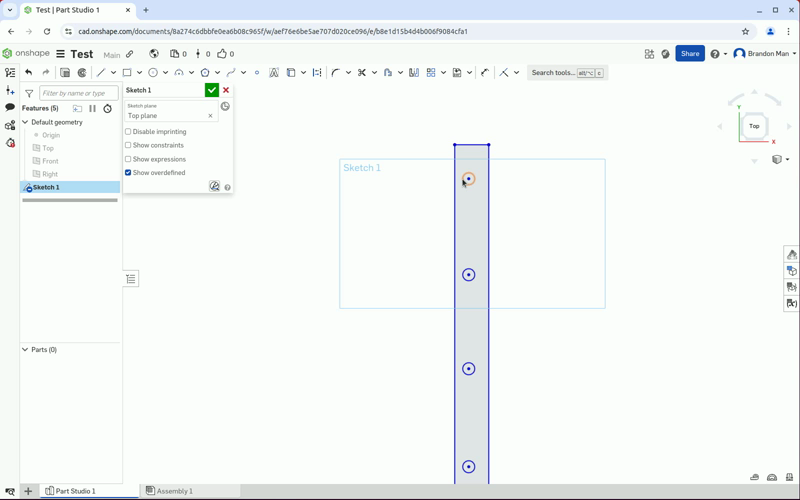
scroll(6)
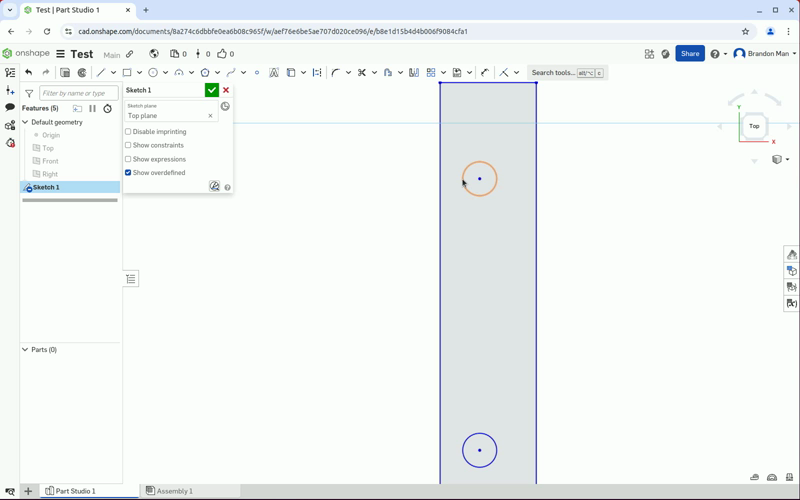
click(462, 178)
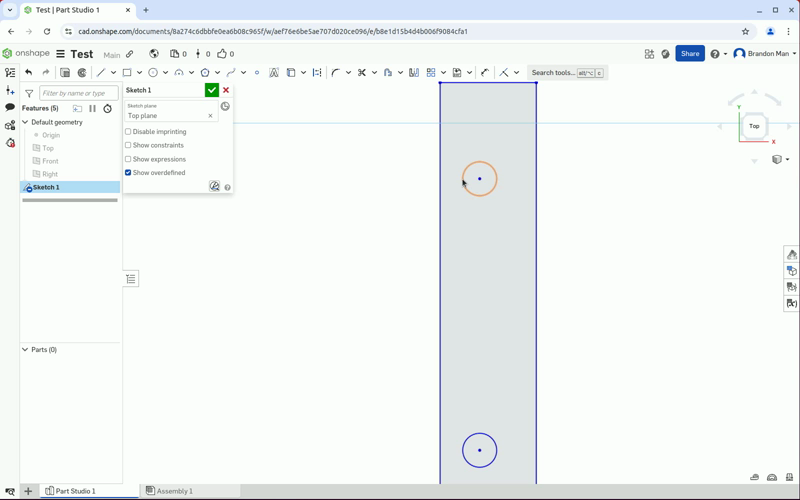
scroll(-6)
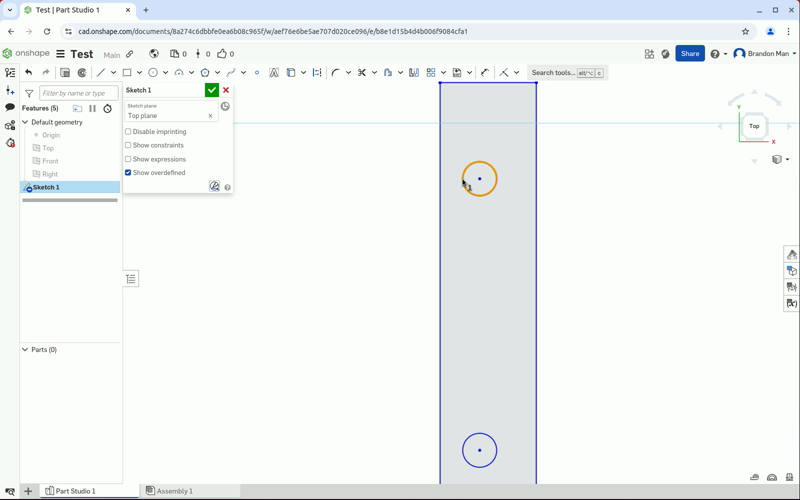
scroll(-6)
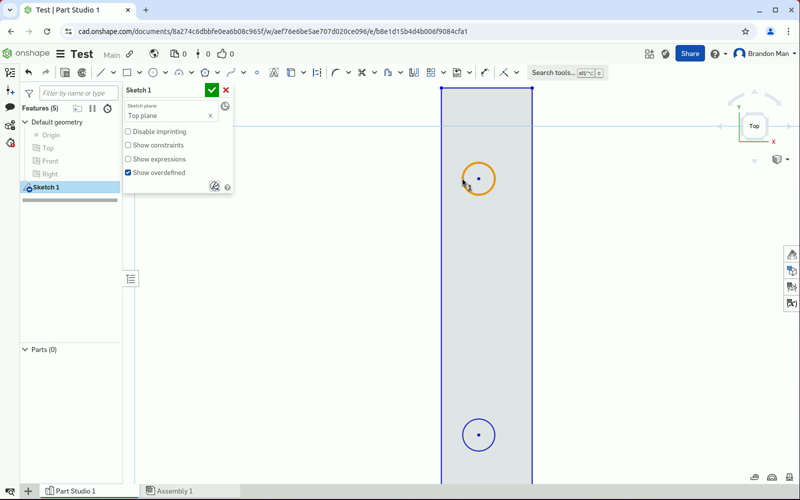
scroll(-6)
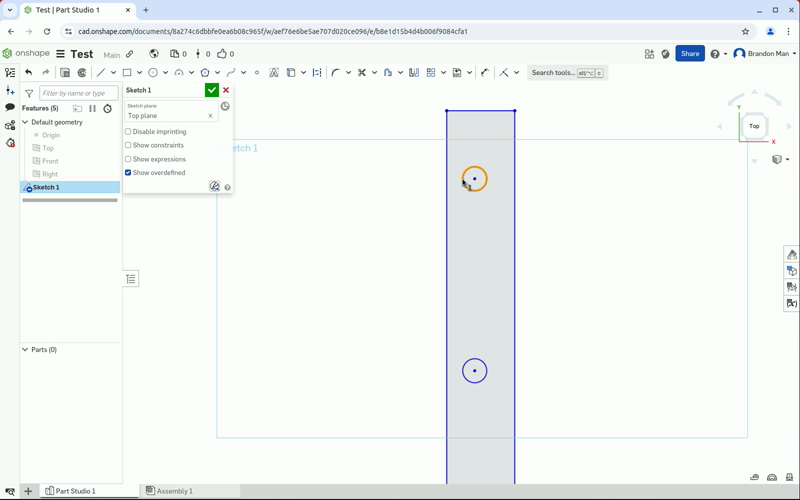
scroll(-6)
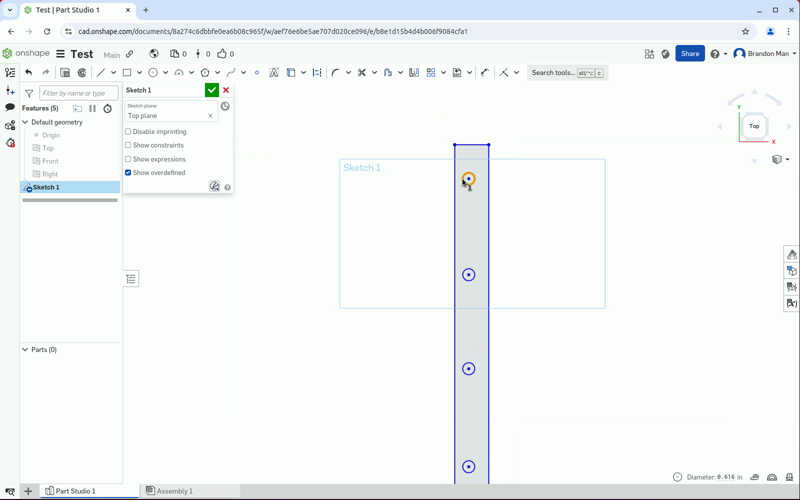
scroll(-6)
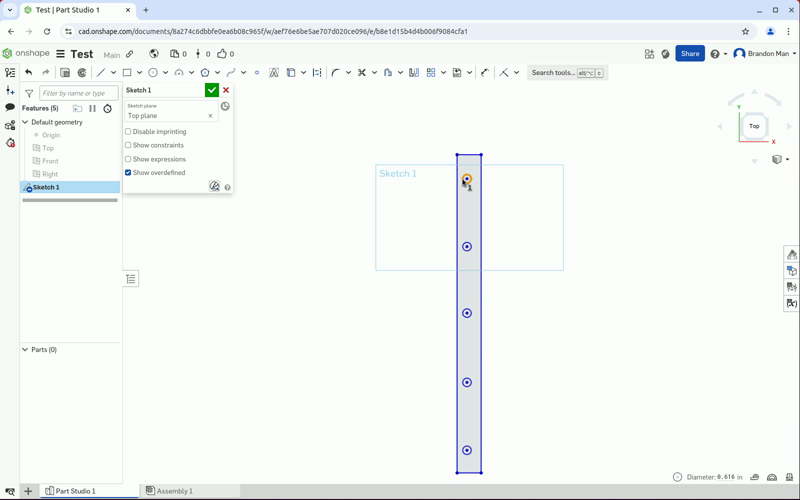
scroll(-6)
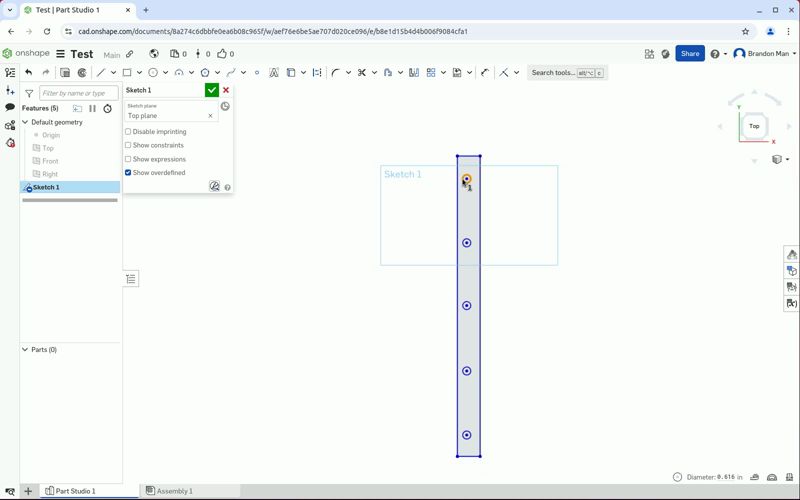
scroll(-6)
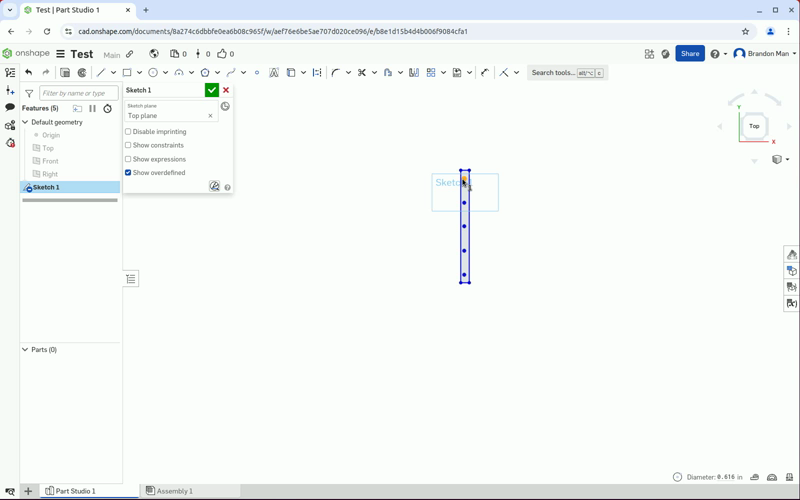
mouse_move(73, 352)
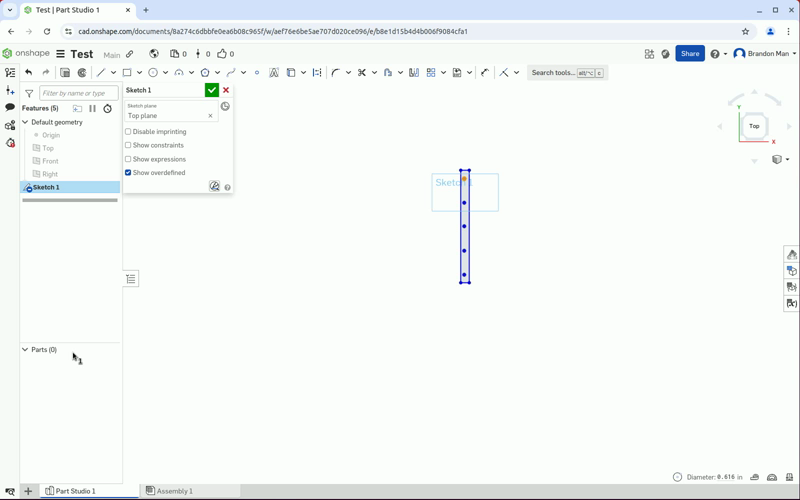
key(shift+y)
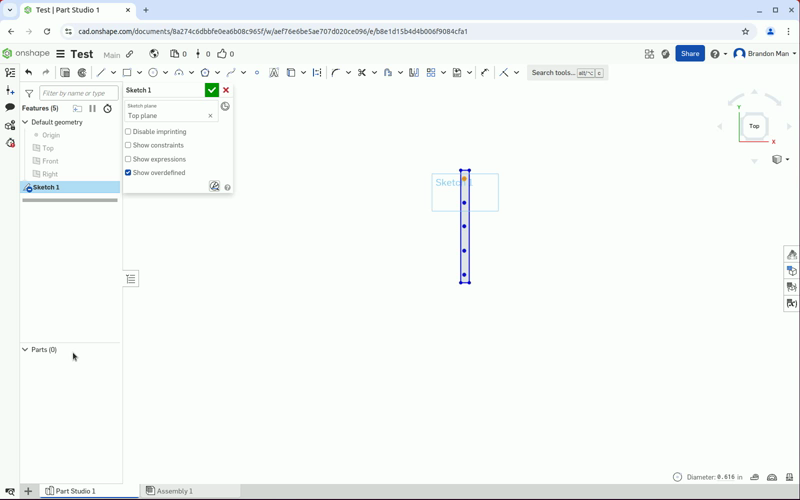
key(shift+e)
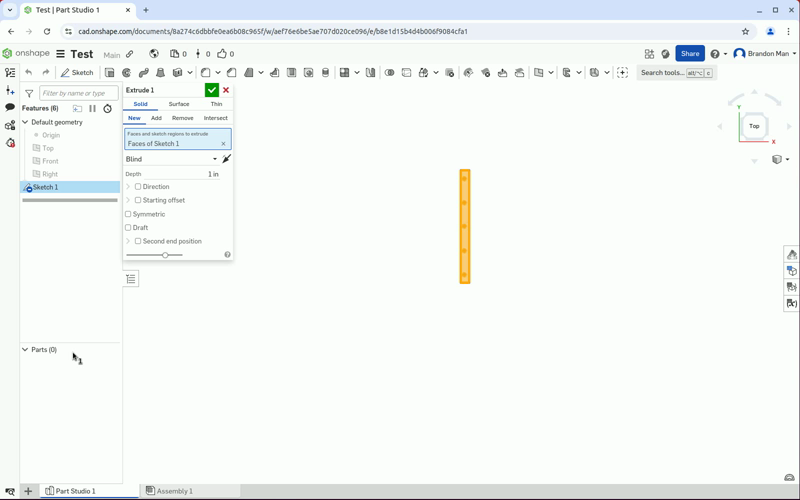
mouse_move(143, 106)
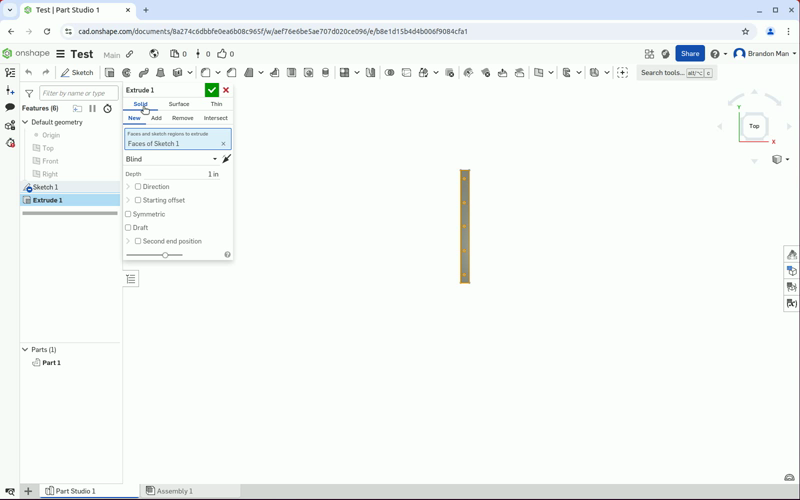
click(143, 106)
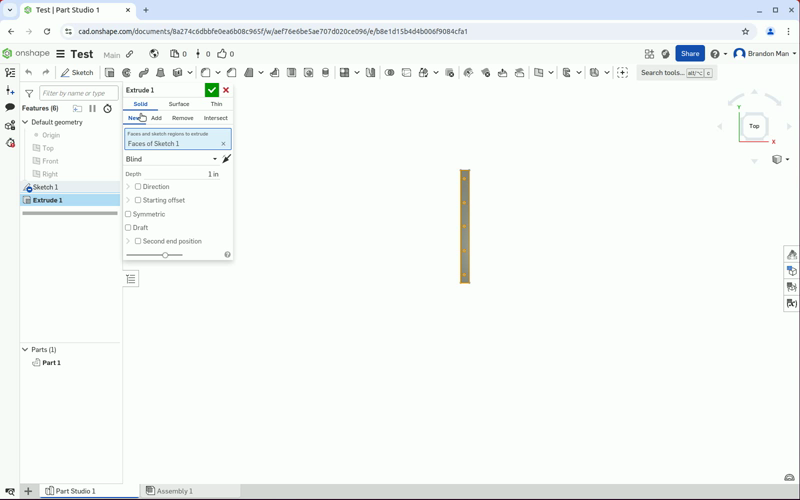
mouse_move(137, 120)
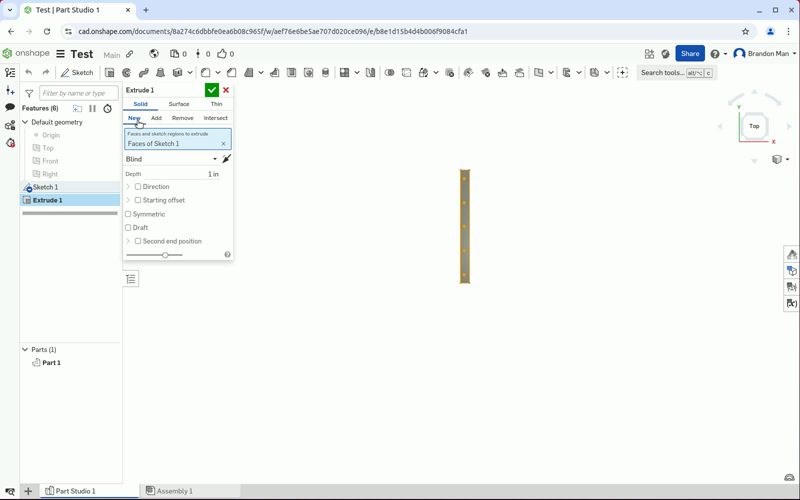
click(137, 120)
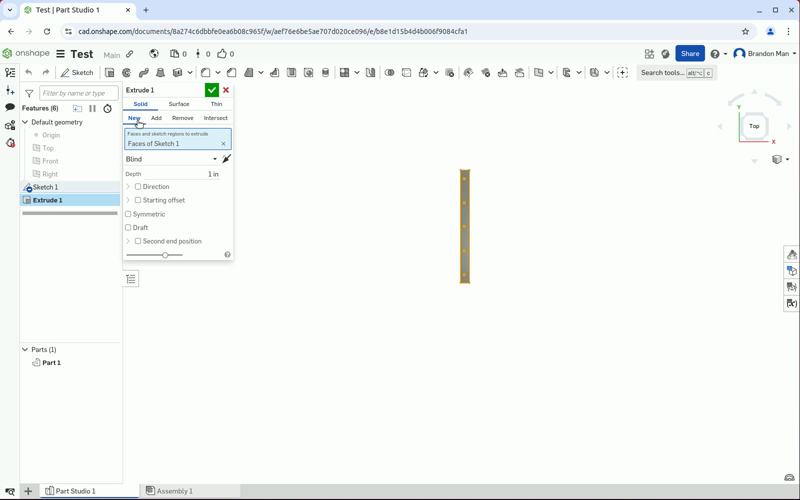
key(tab, 4)
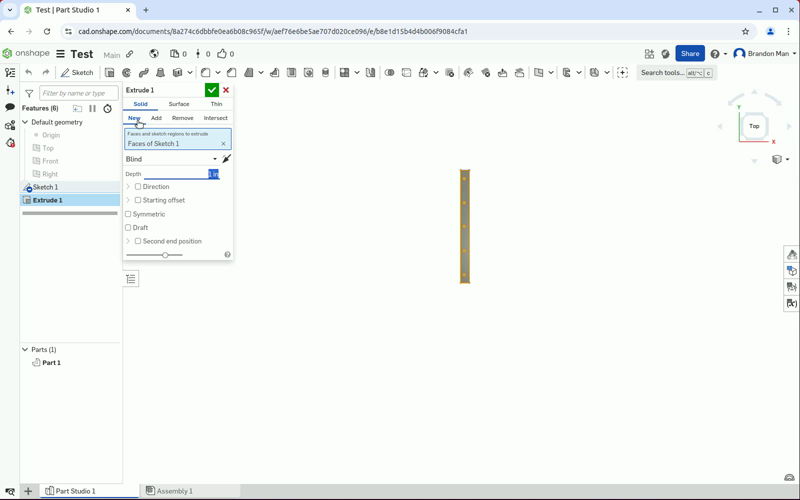
text(1.685)
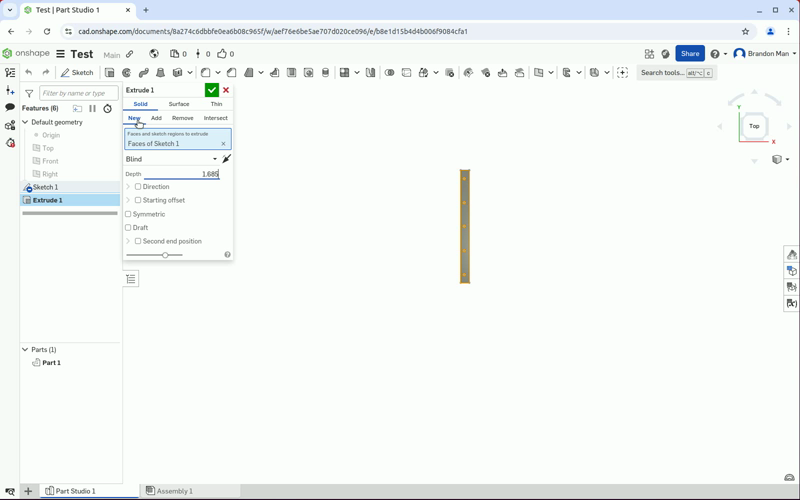
key(enter)
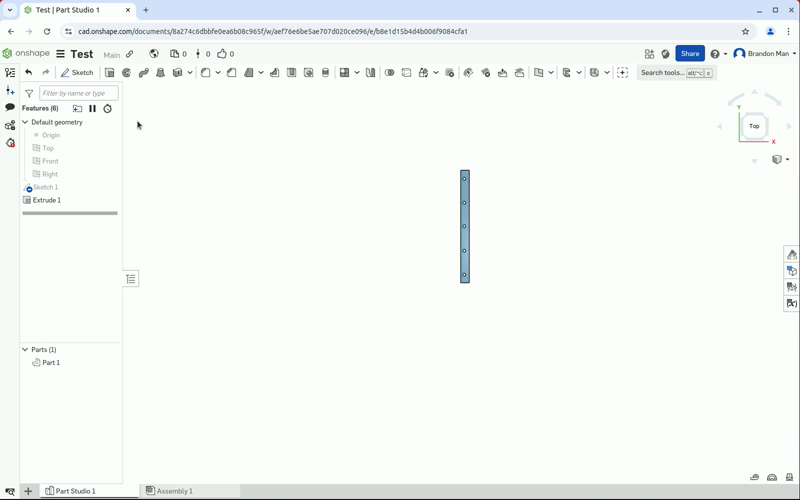
key(shift+h)
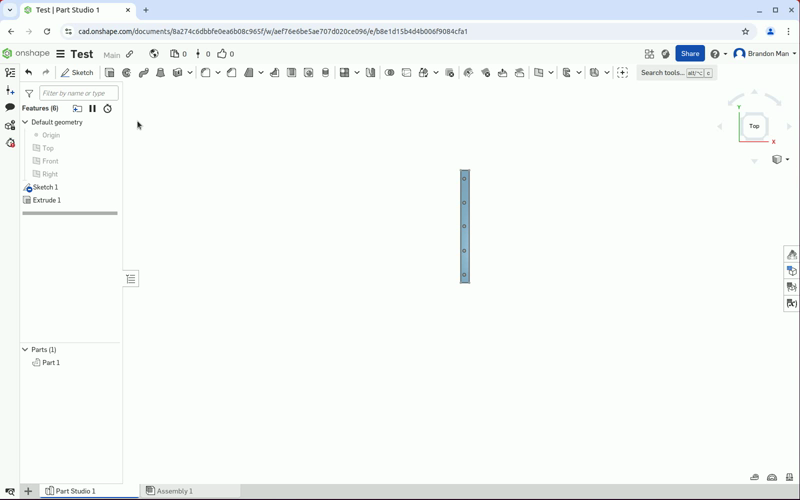
key(shift+h)
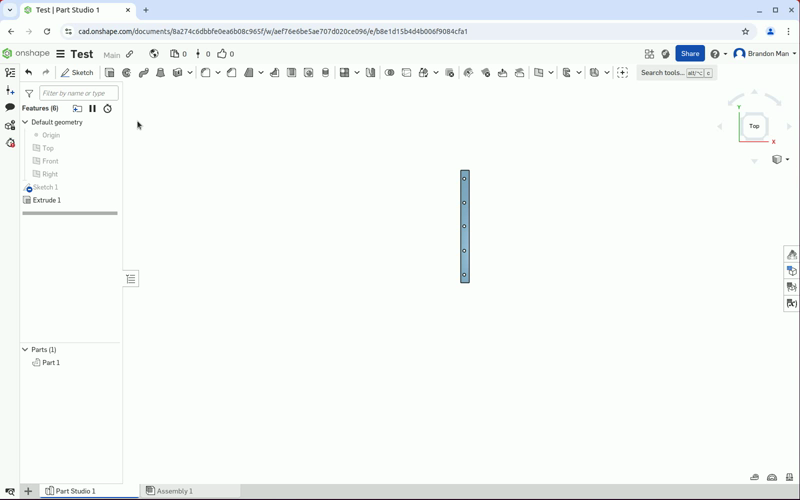
mouse_move(73, 189)
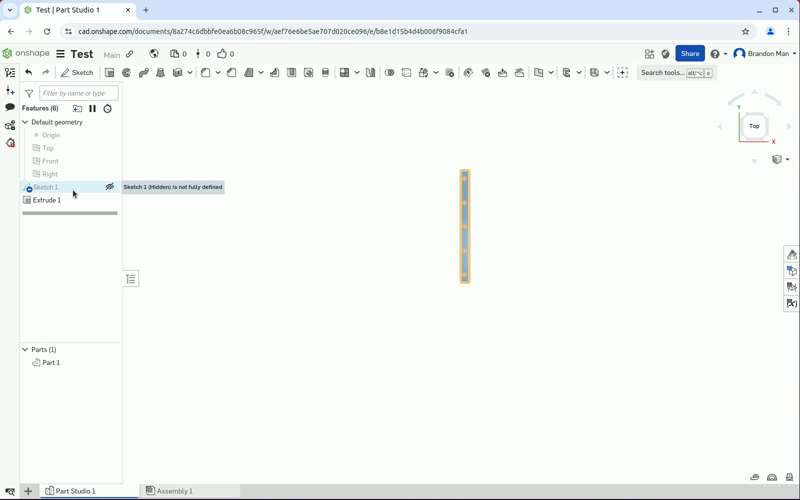
click(73, 189)
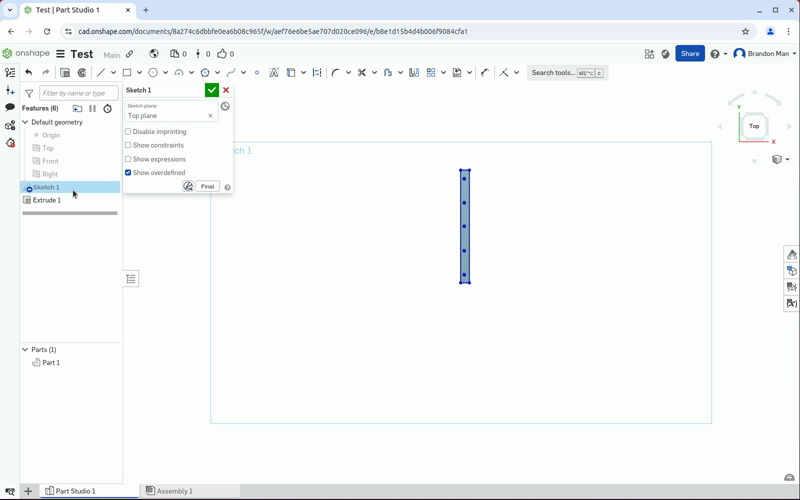
mouse_move(229, 92)
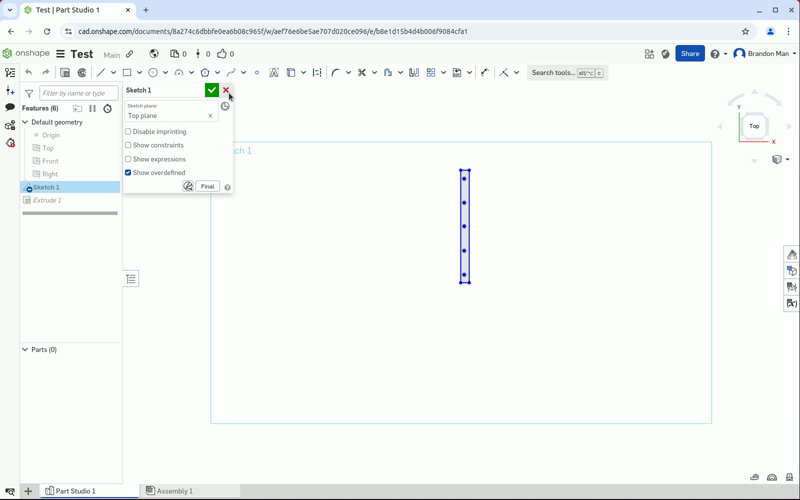
click(229, 92)
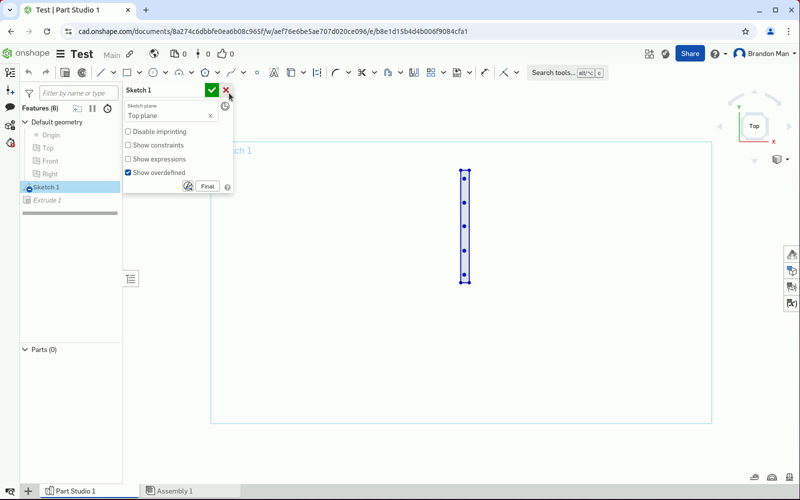
key(shift+s)
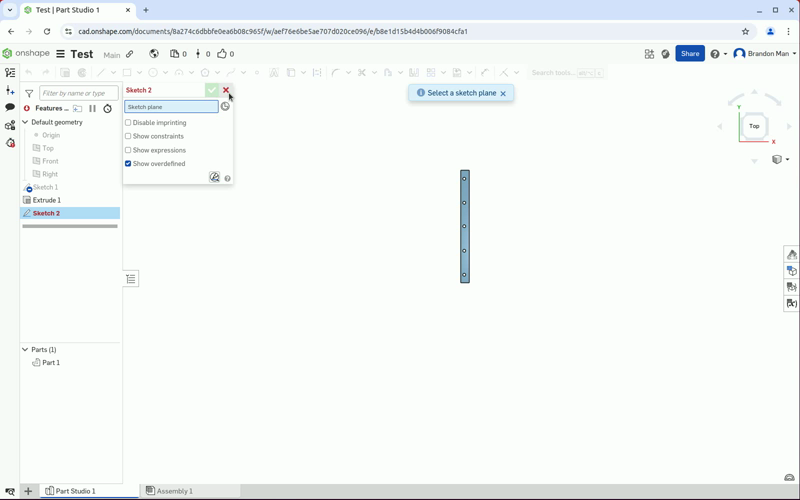
mouse_move(73, 150)
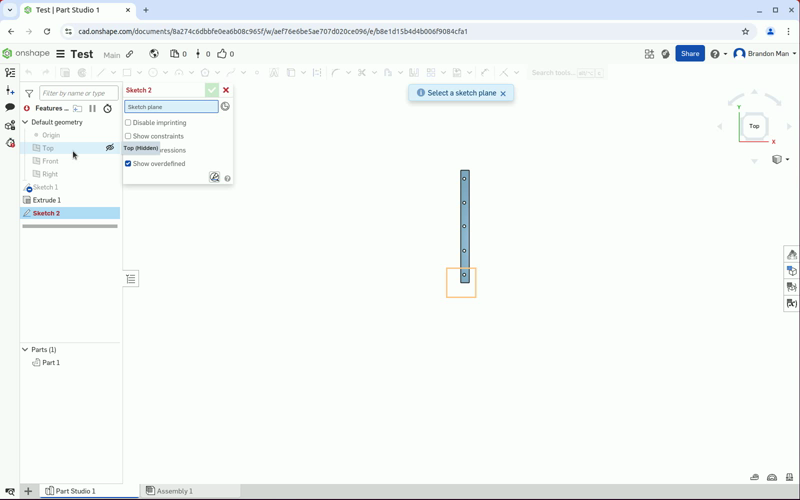
click(73, 150)
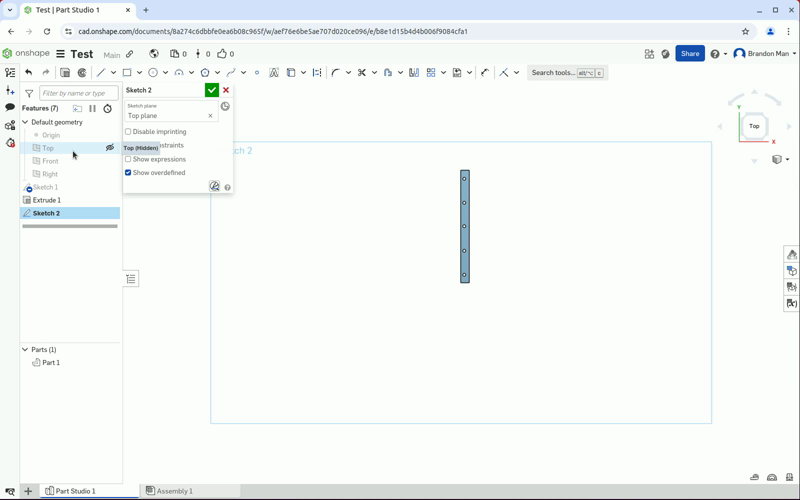
mouse_move(73, 352)
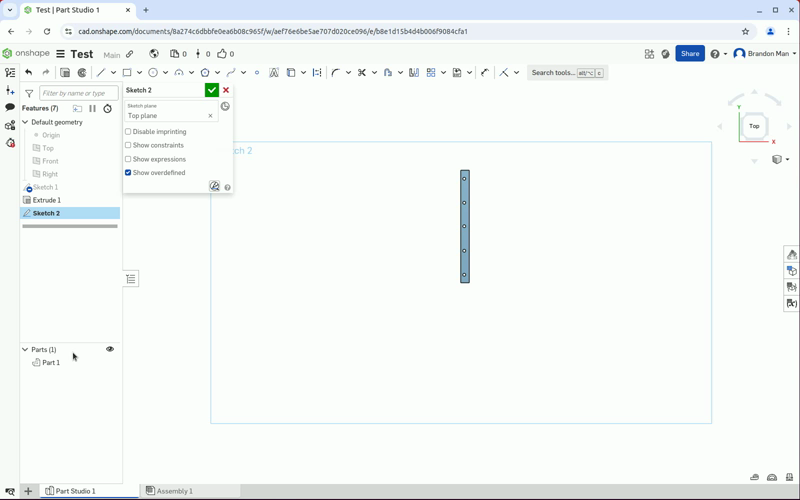
key(y)
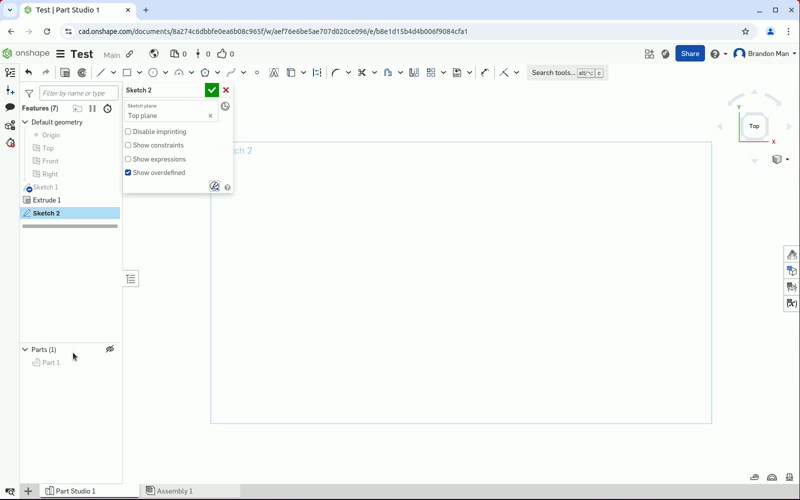
key(l)
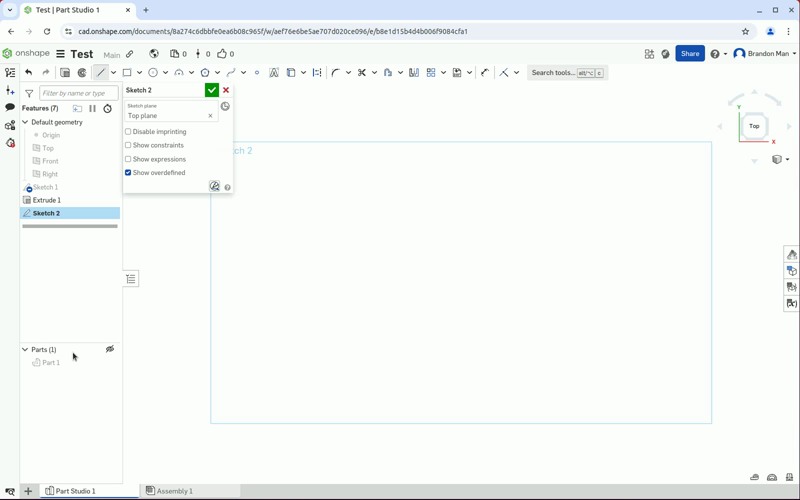
key_down(shift)
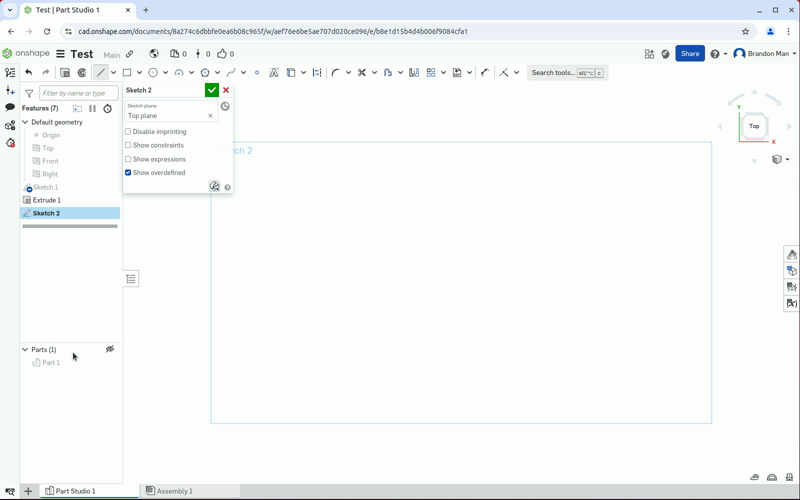
mouse_move(499, 282)
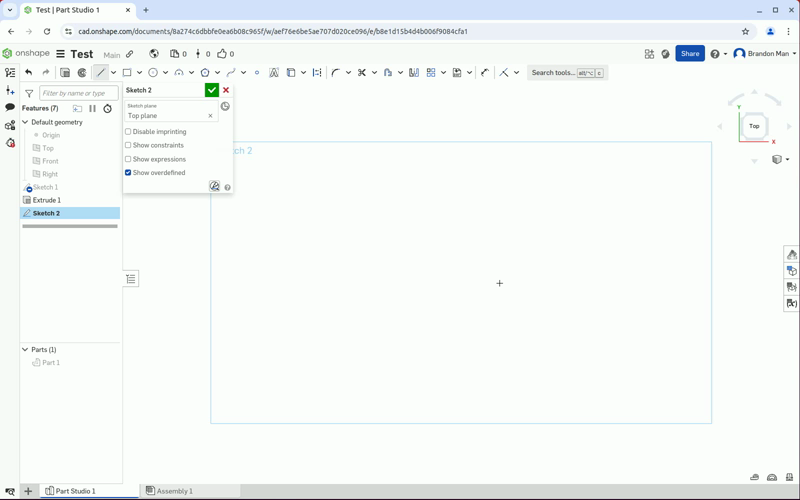
click(499, 282)
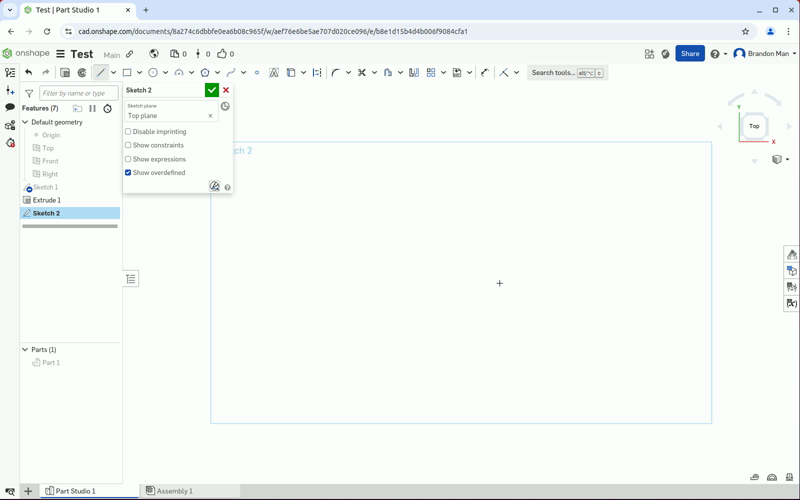
key_up(shift)
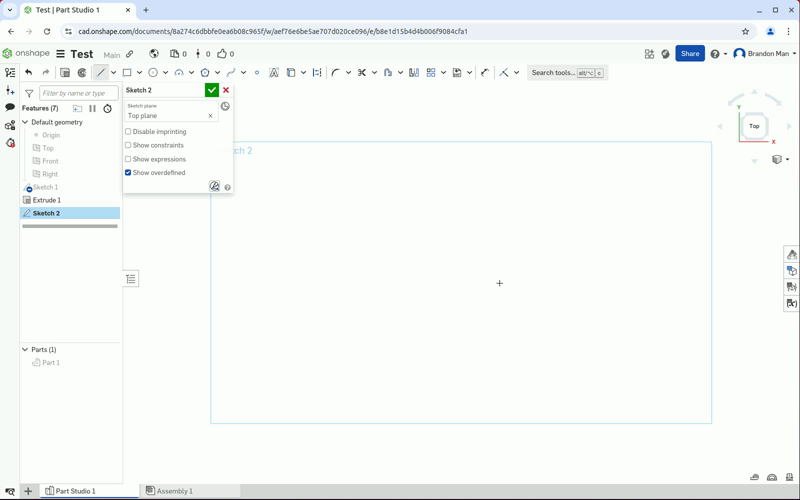
key_down(shift)
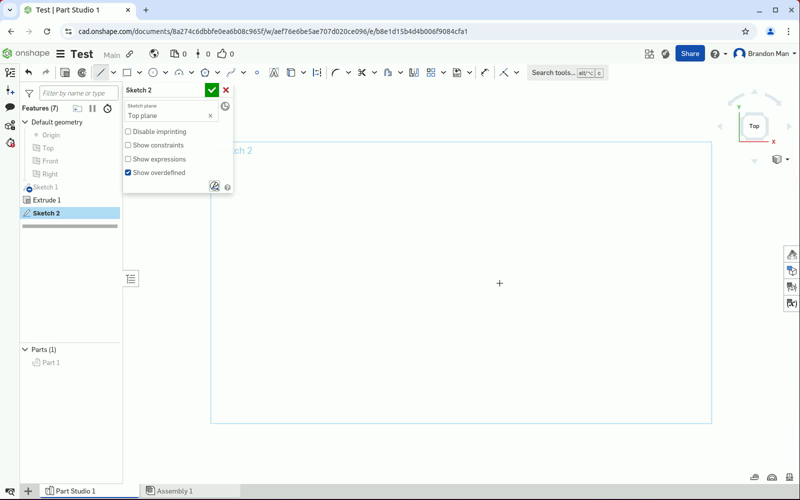
mouse_move(529, 282)
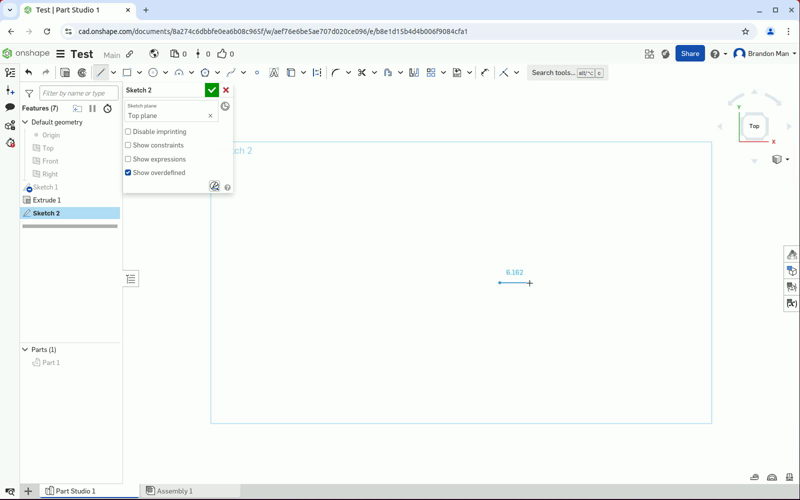
mouse_move(507, 282)
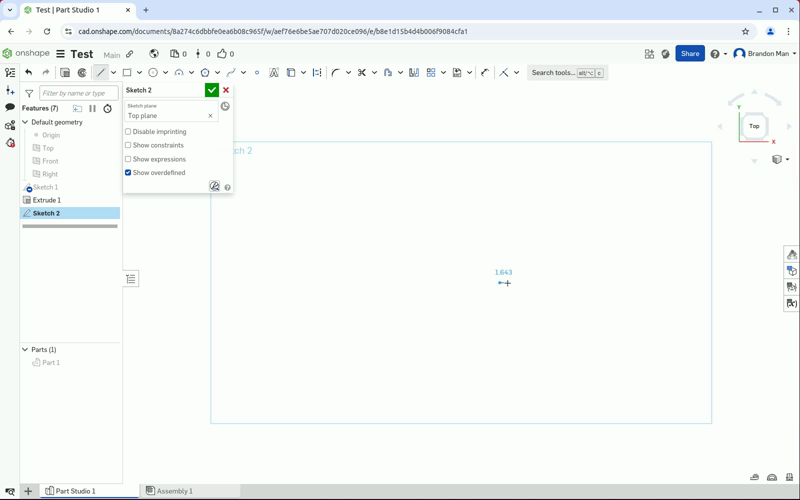
click(507, 282)
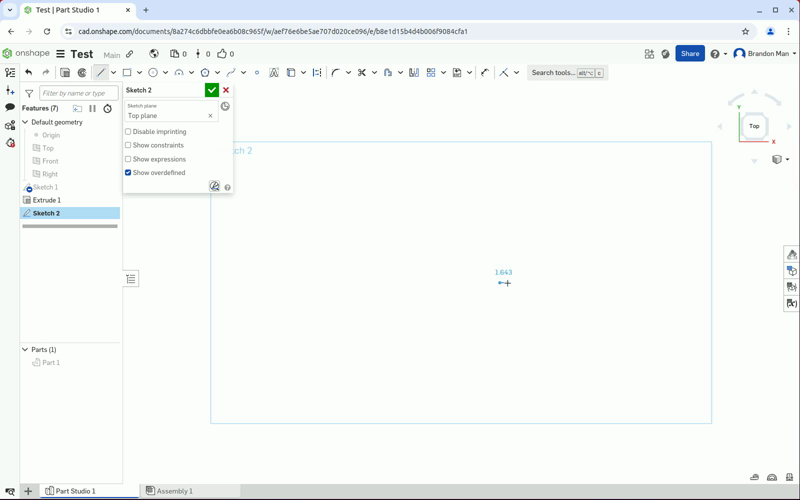
key_up(shift)
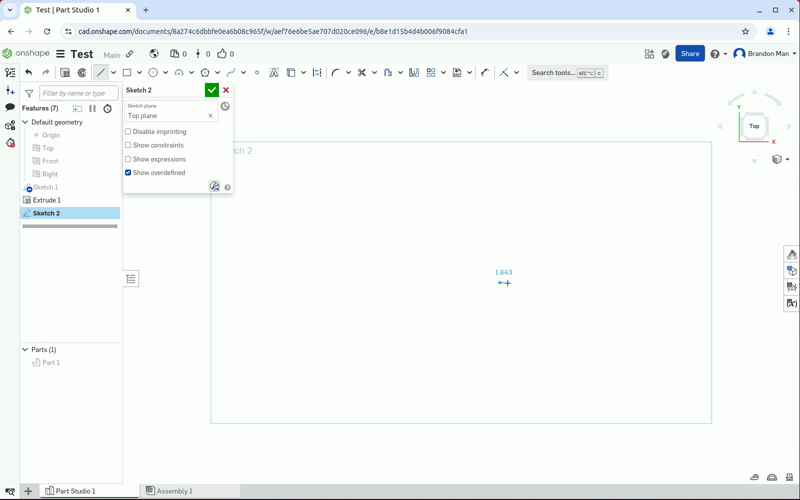
key_down(shift)
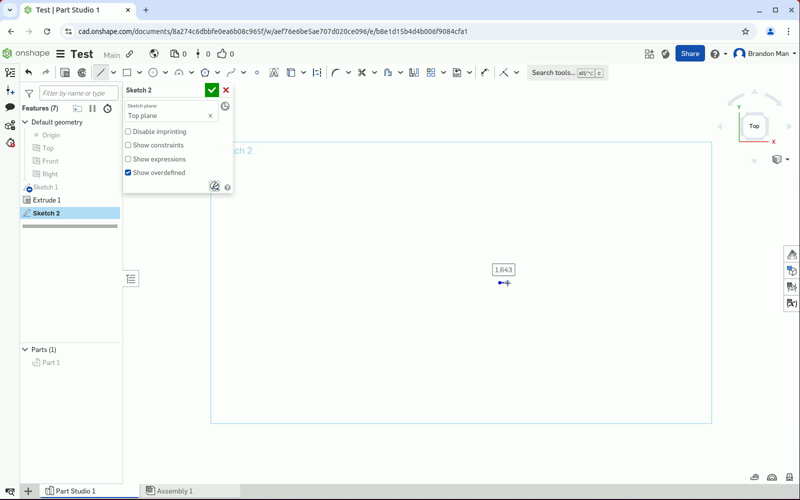
mouse_move(507, 170)
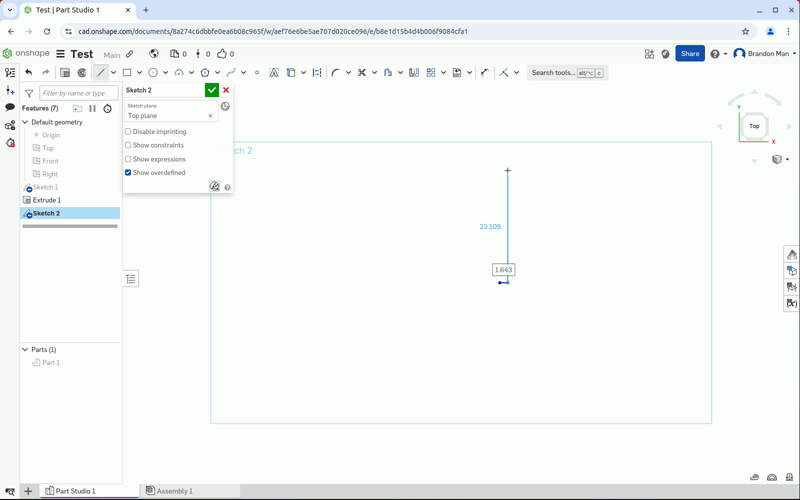
click(507, 170)
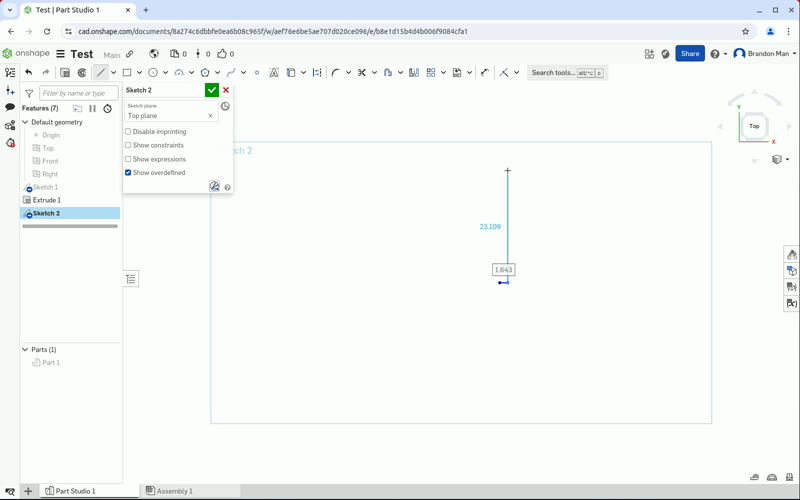
key_up(shift)
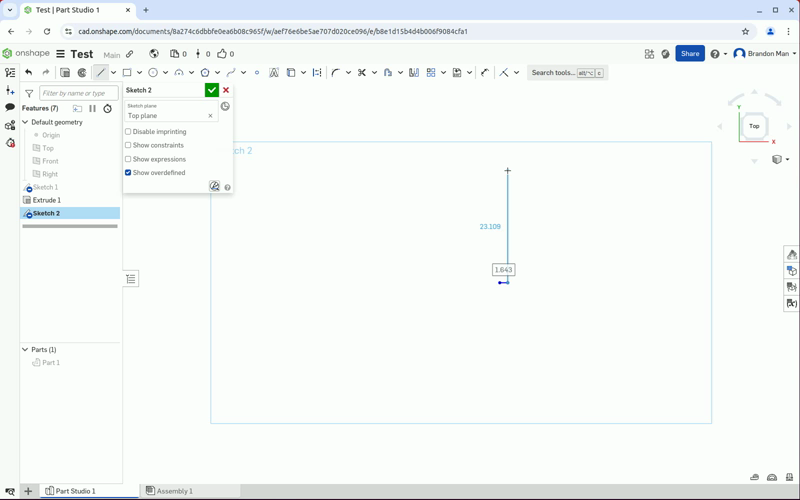
key_down(shift)
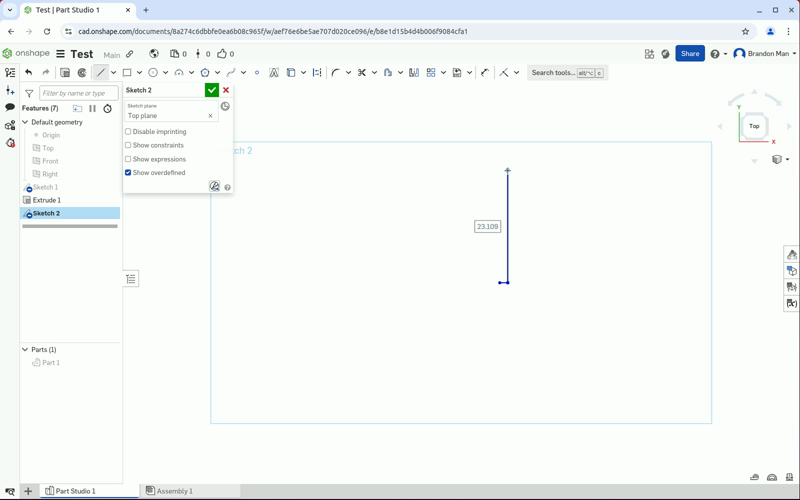
mouse_move(537, 170)
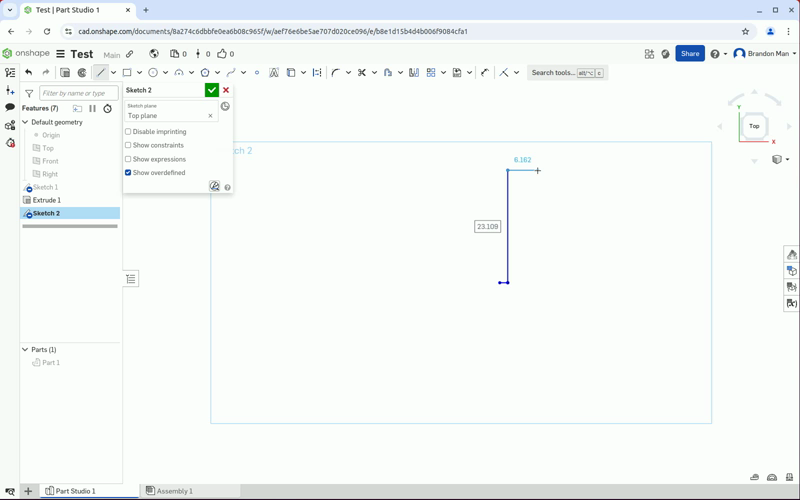
mouse_move(499, 170)
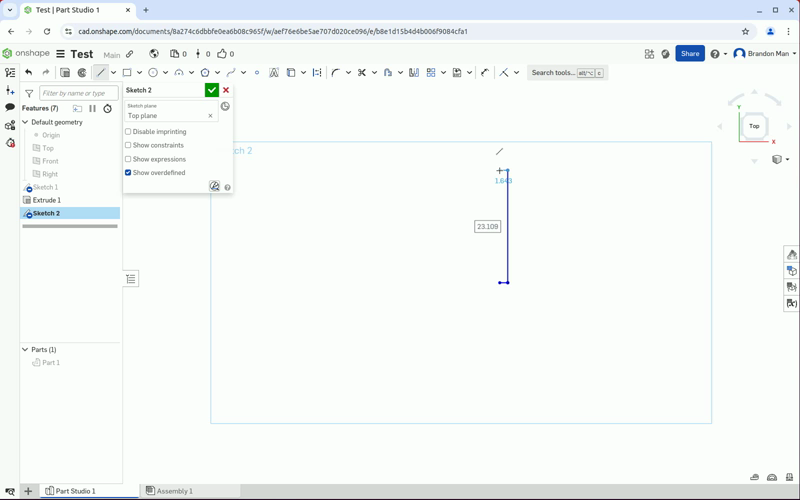
click(499, 170)
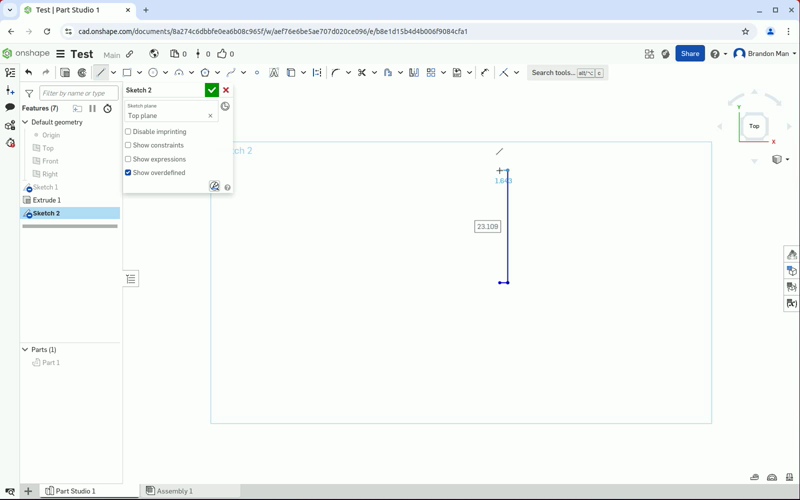
key_up(shift)
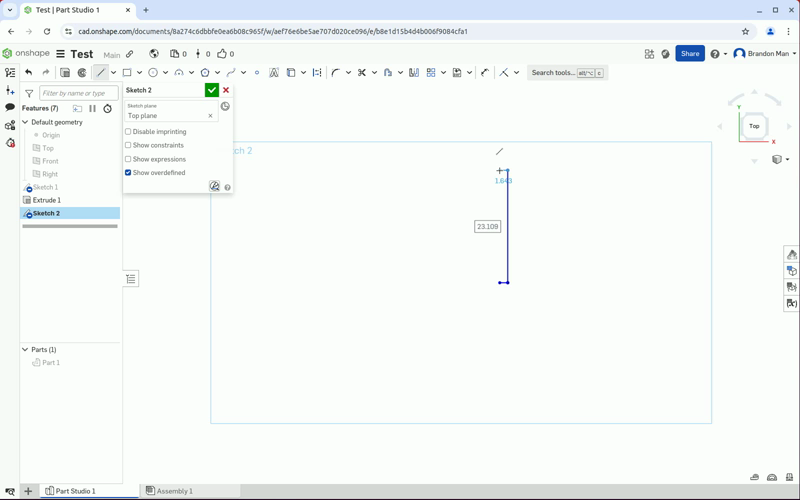
key_down(shift)
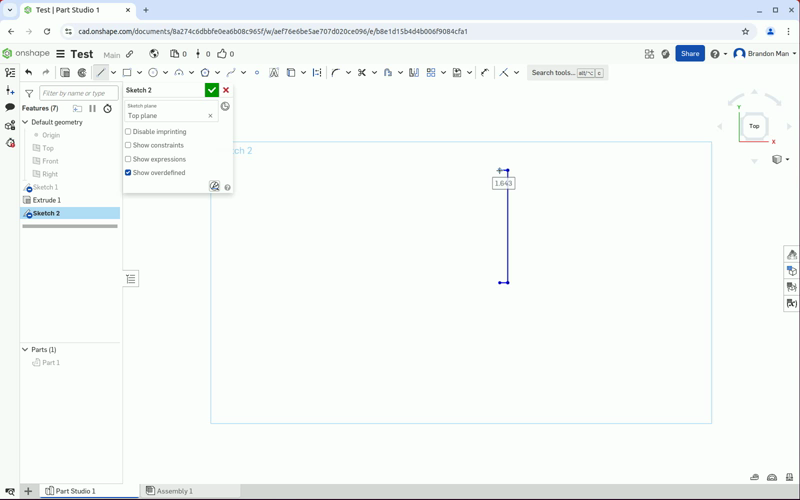
mouse_move(499, 282)
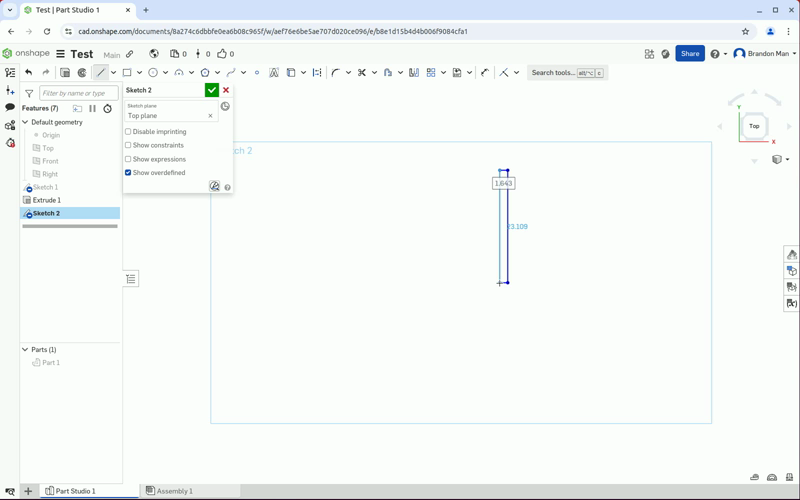
key_up(shift)
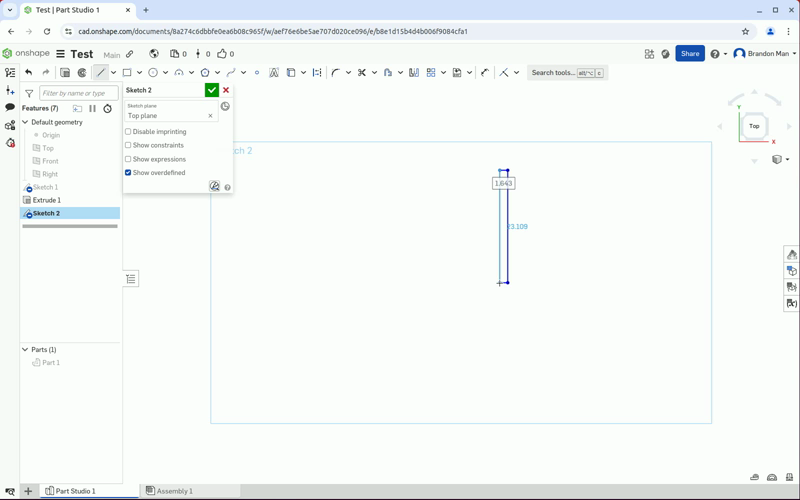
click(499, 282)
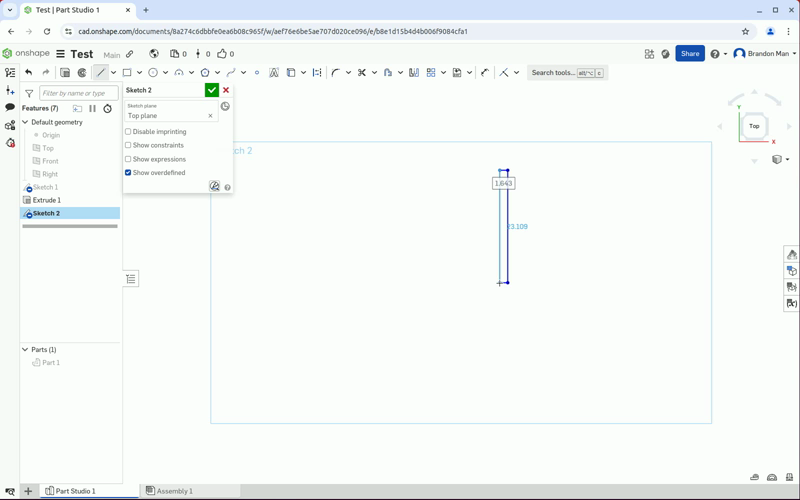
key(esc)
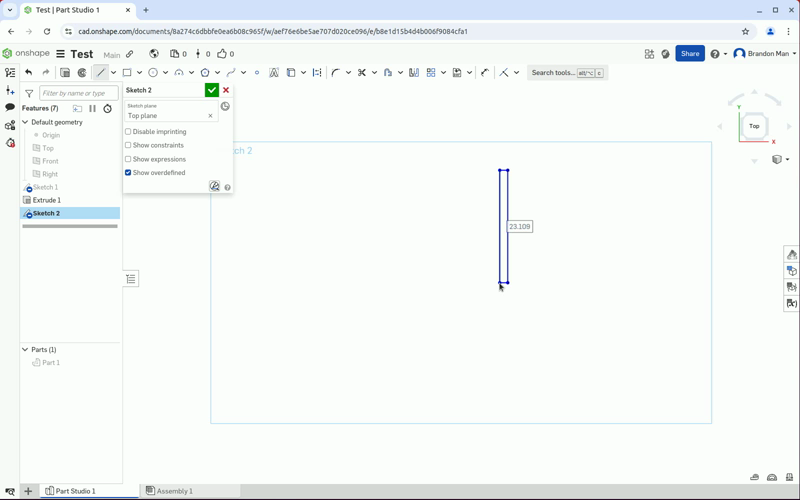
key(c)
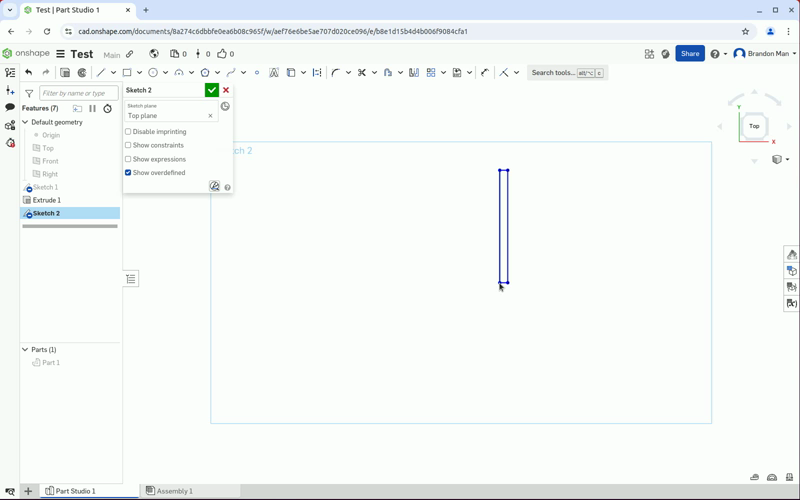
key_down(shift)
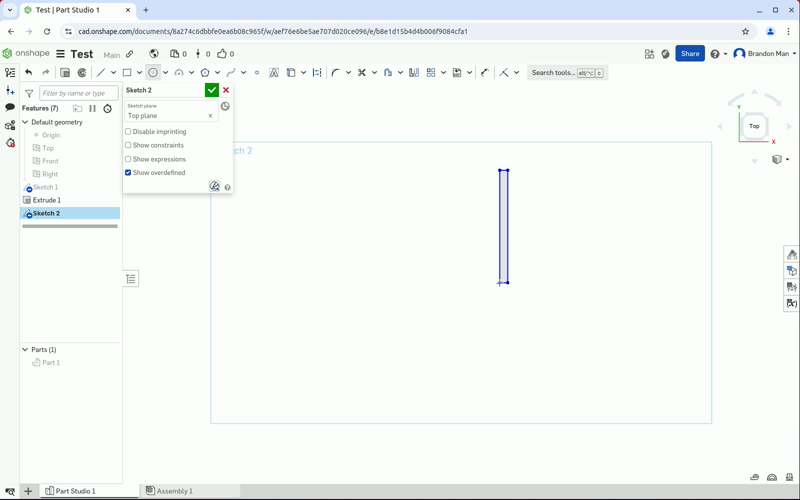
mouse_move(503, 274)
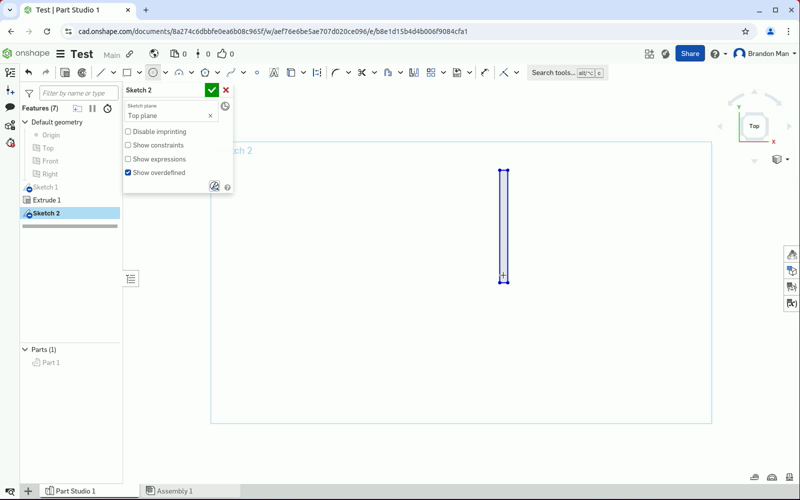
click(503, 274)
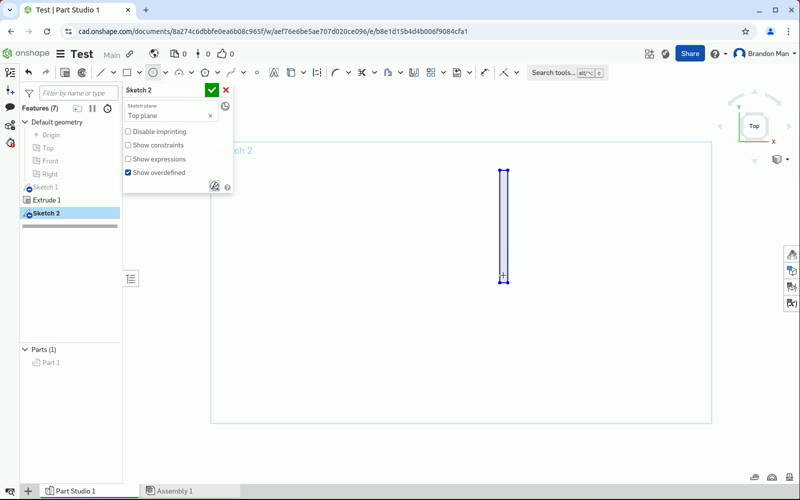
key_up(shift)
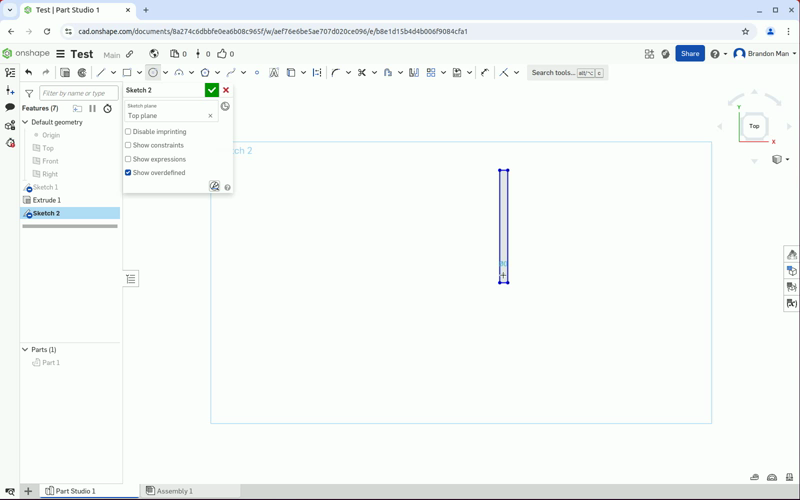
mouse_move(504, 274)
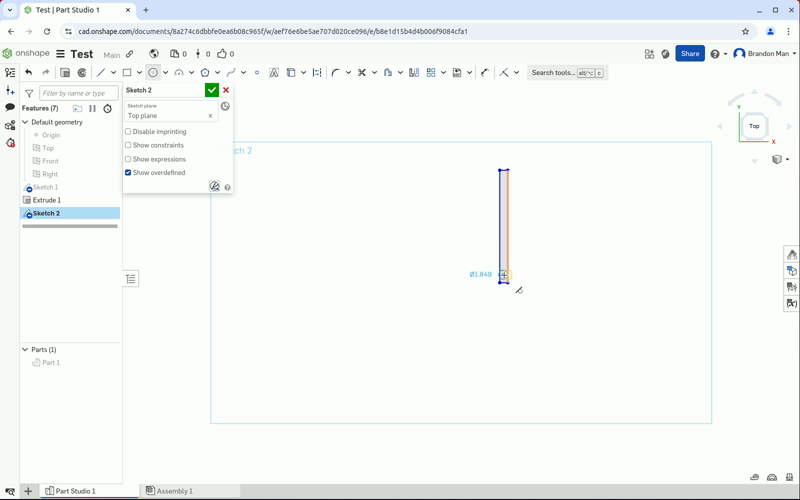
scroll(6)
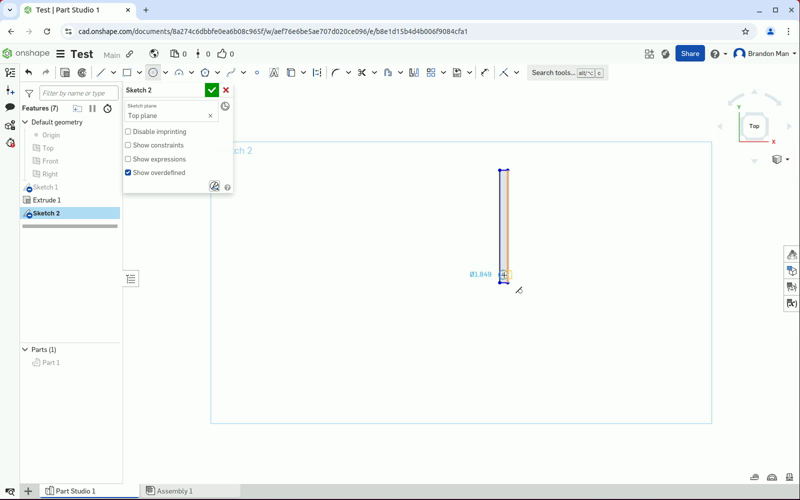
scroll(6)
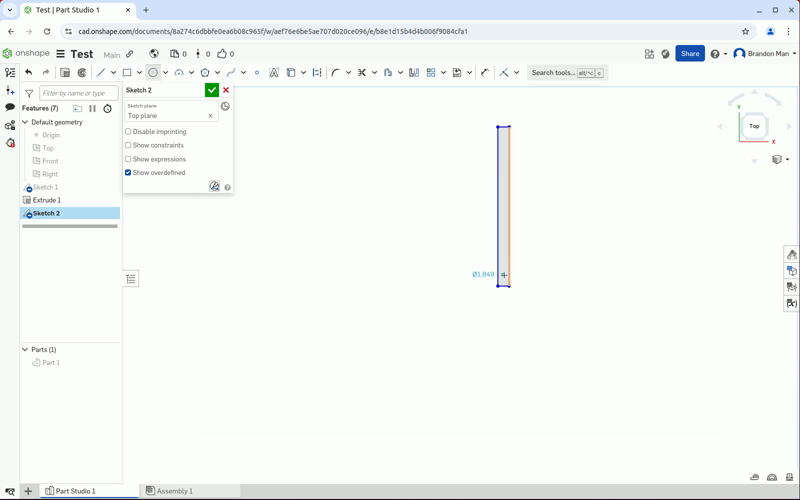
scroll(6)
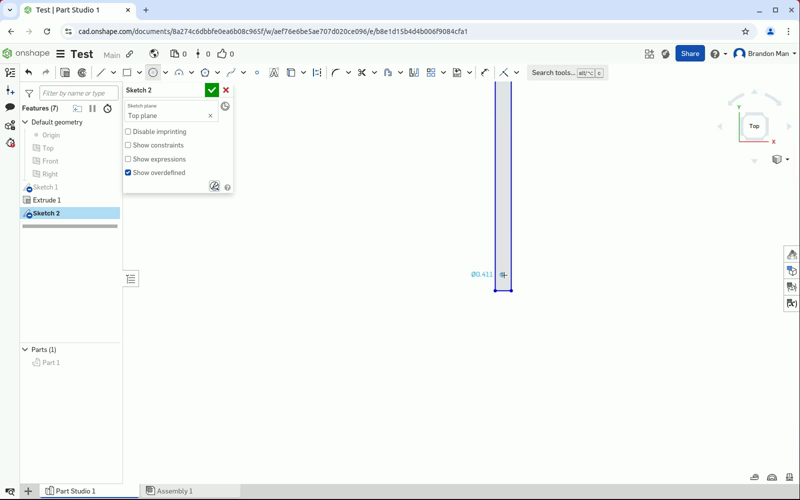
scroll(6)
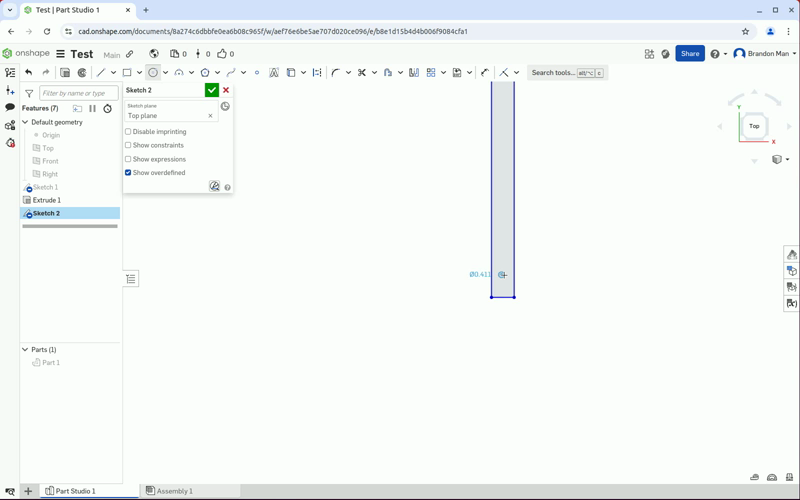
scroll(6)
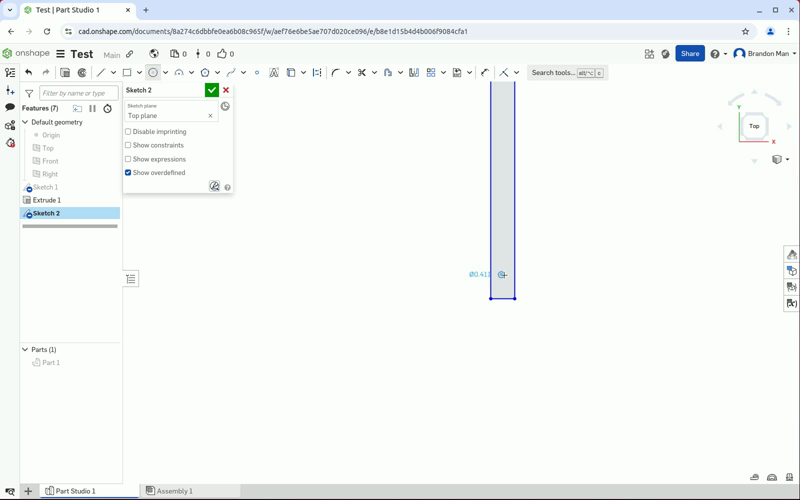
scroll(6)
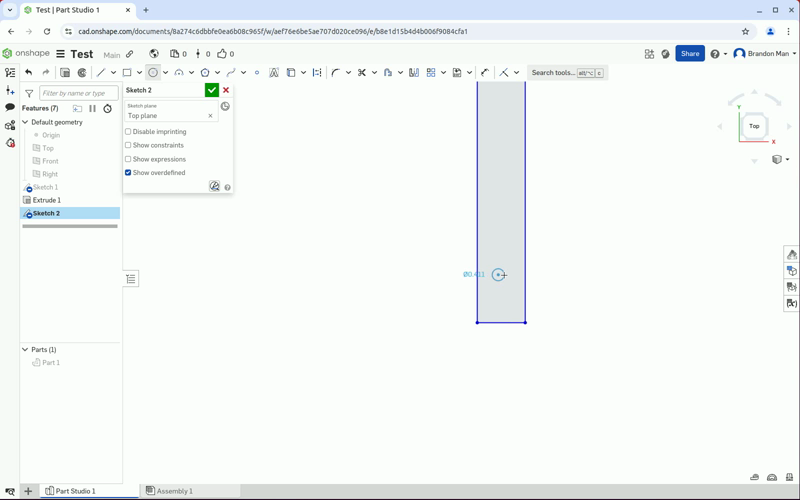
scroll(6)
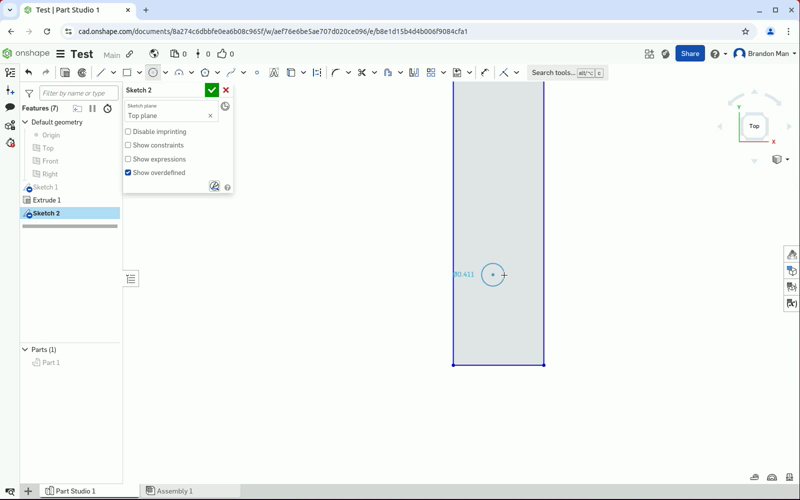
click(504, 274)
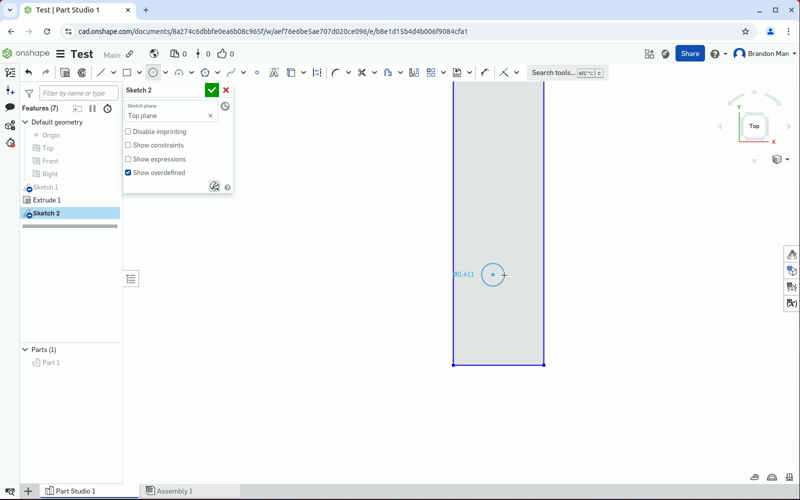
scroll(-6)
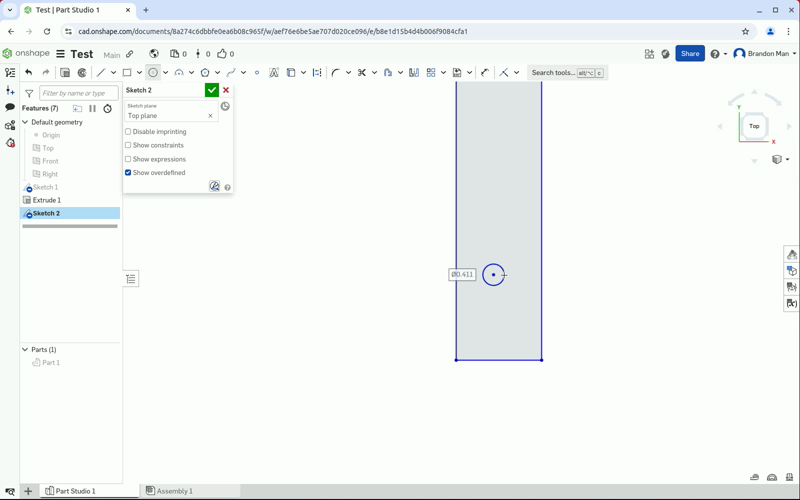
scroll(-6)
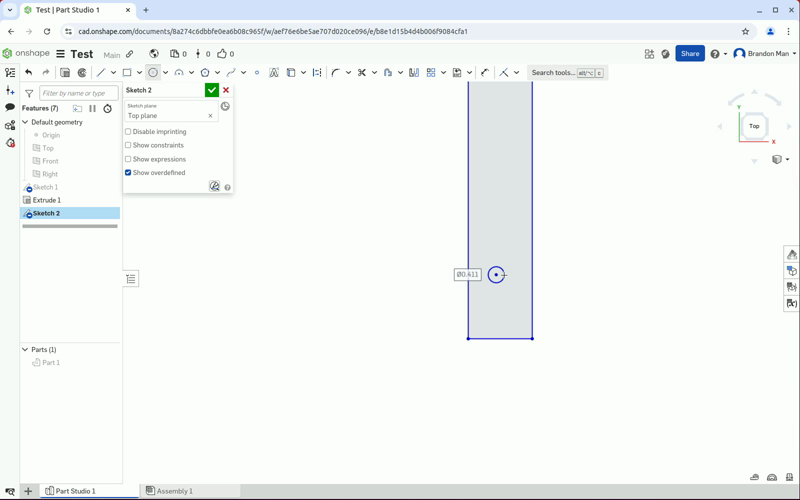
scroll(-6)
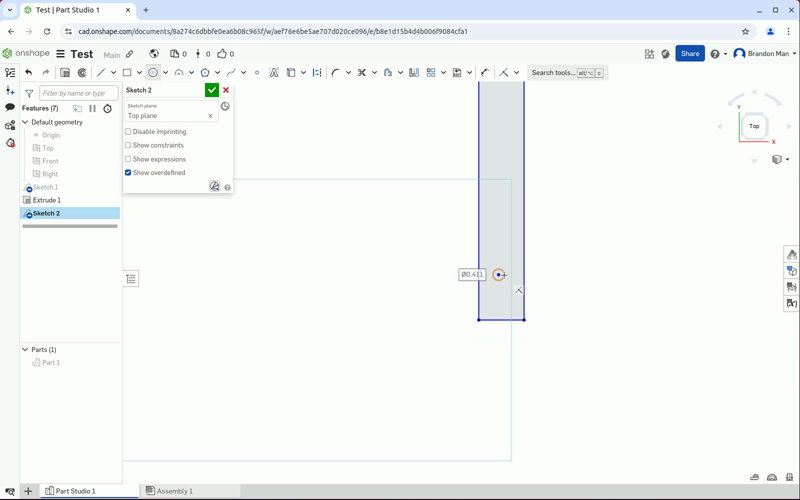
scroll(-6)
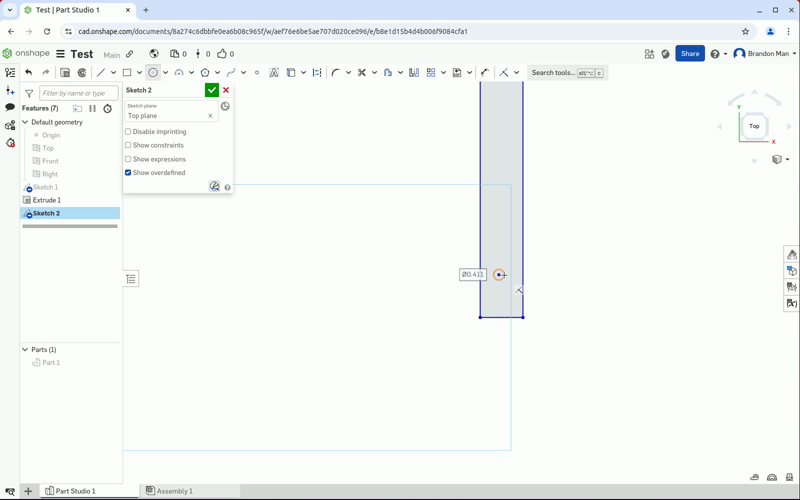
scroll(-6)
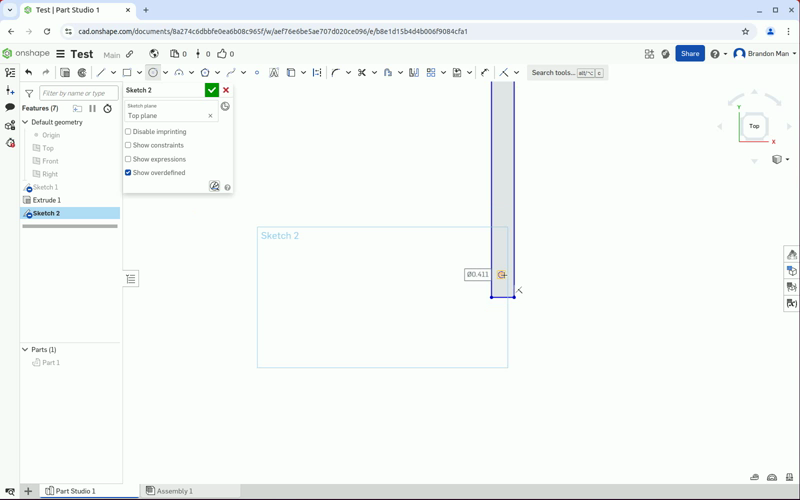
scroll(-6)
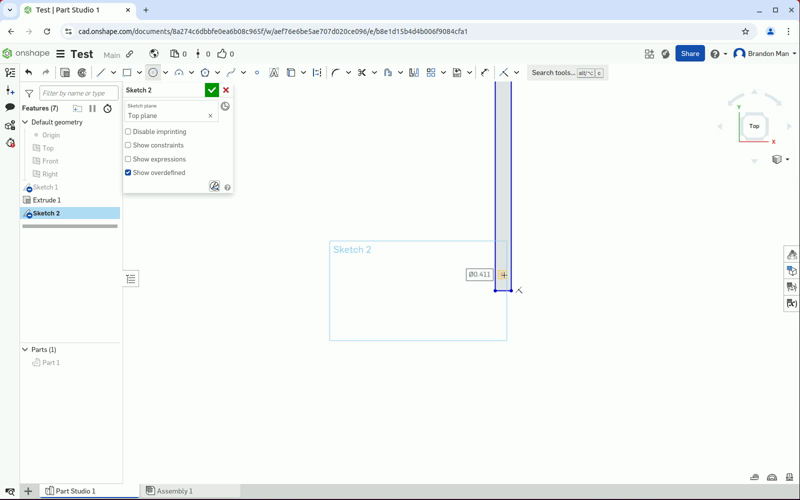
scroll(-6)
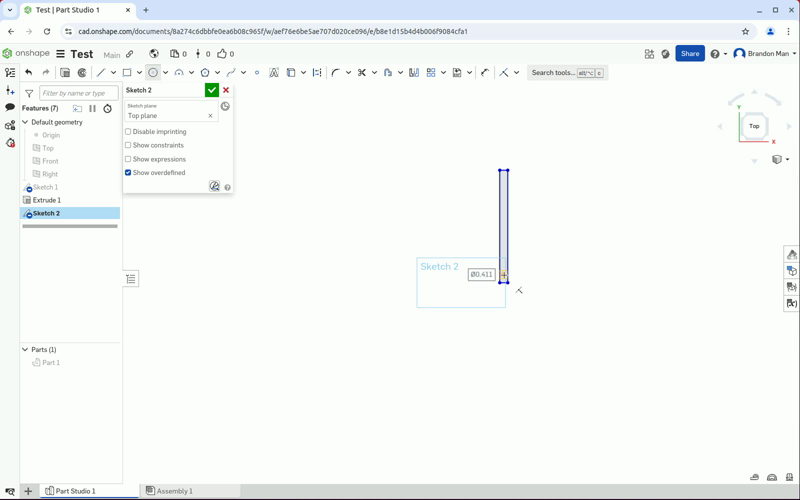
key(esc)
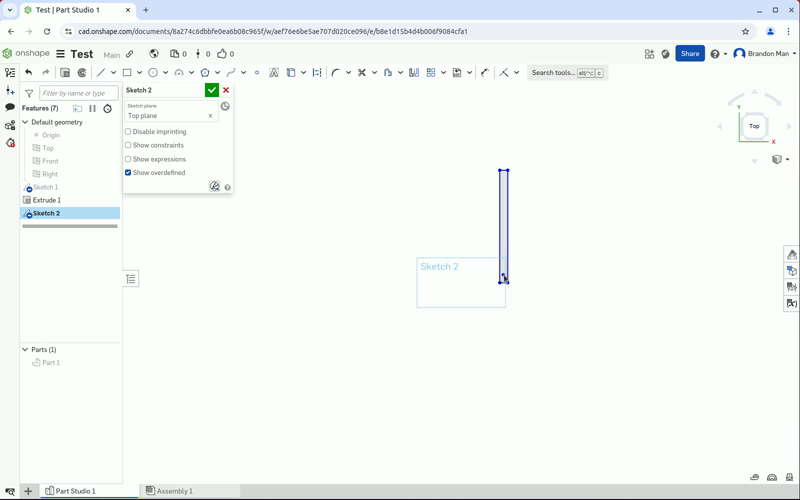
key(c)
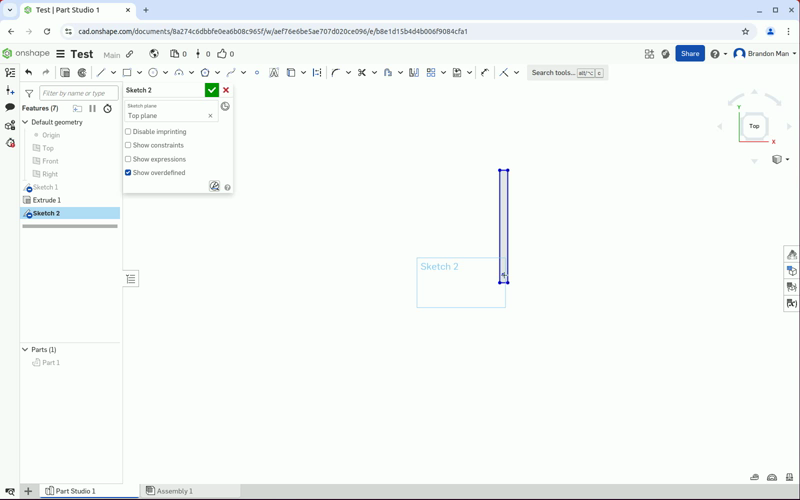
key_down(shift)
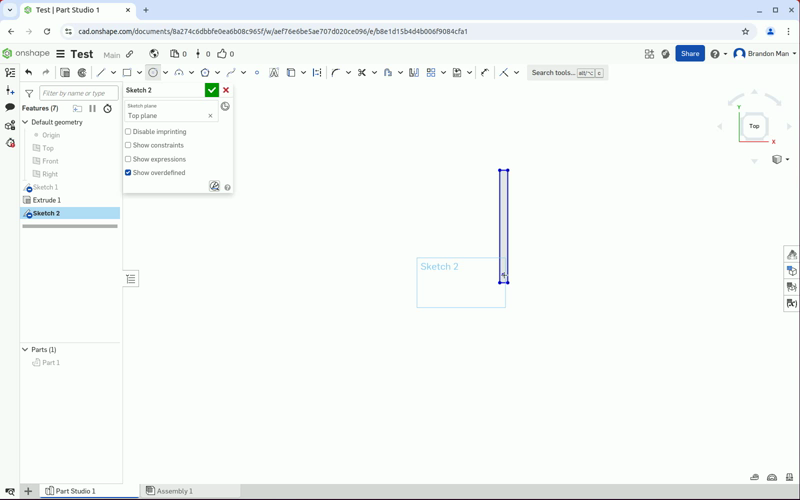
mouse_move(503, 250)
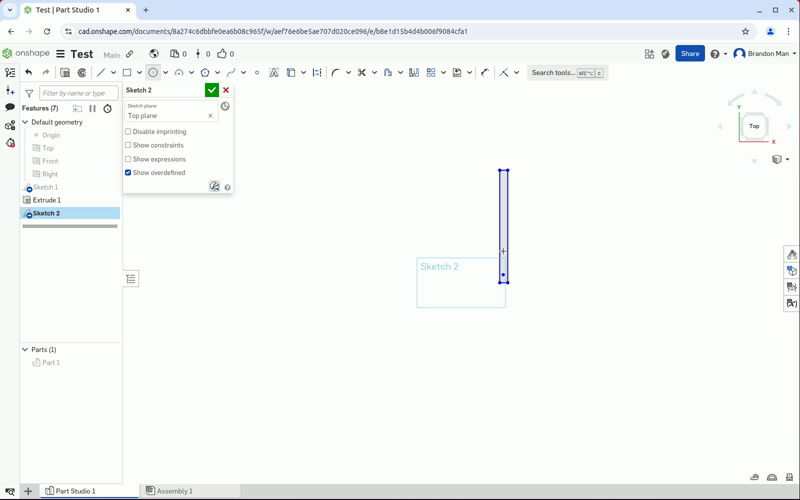
click(503, 250)
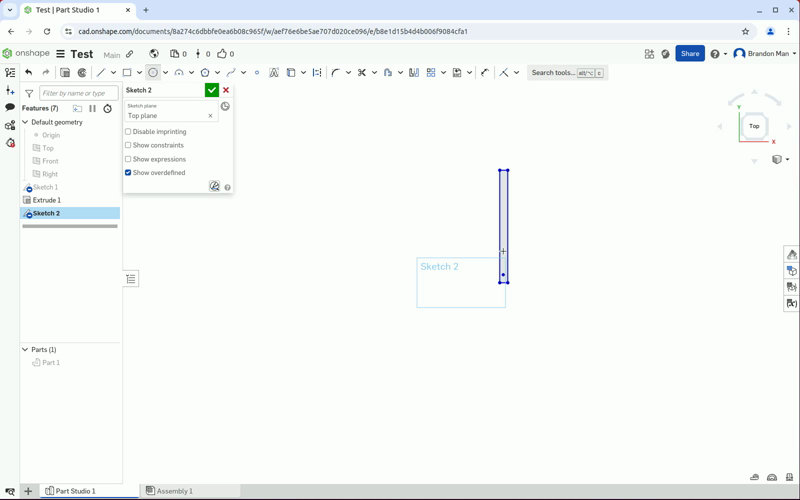
key_up(shift)
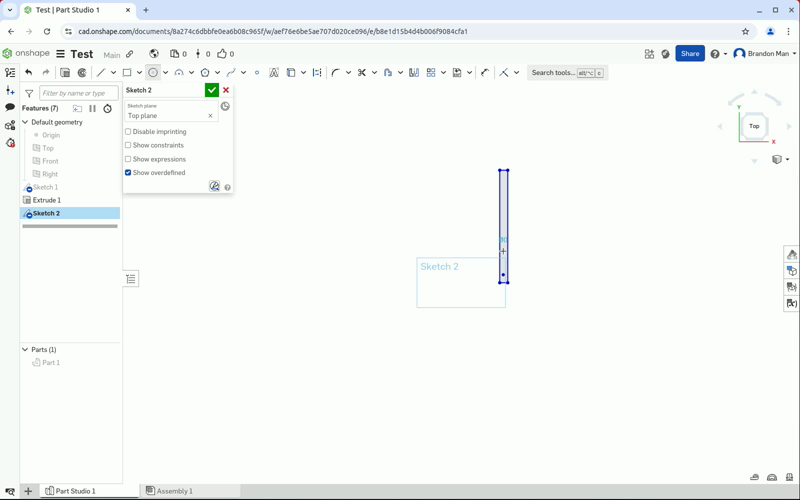
mouse_move(504, 250)
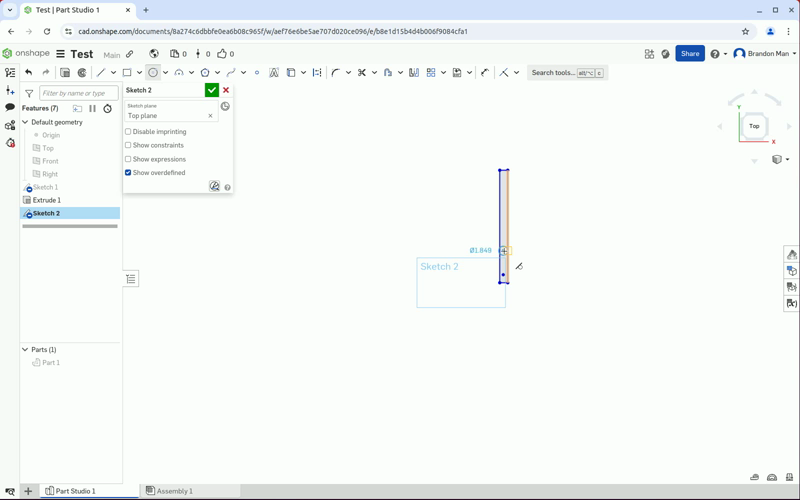
scroll(6)
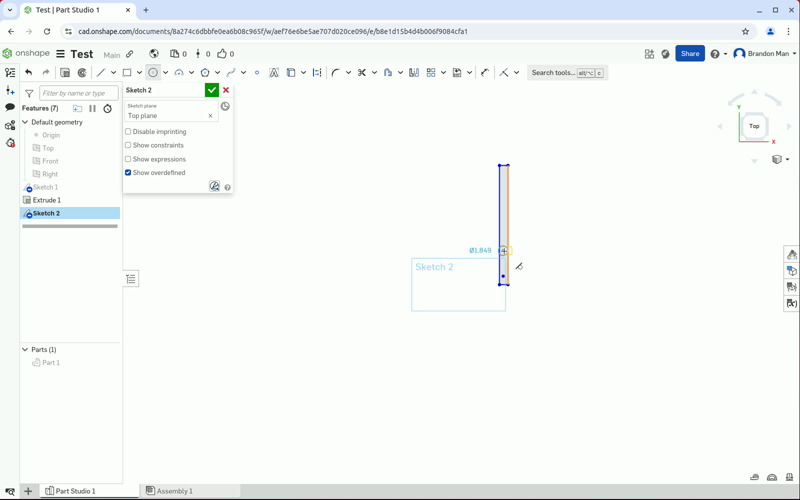
scroll(6)
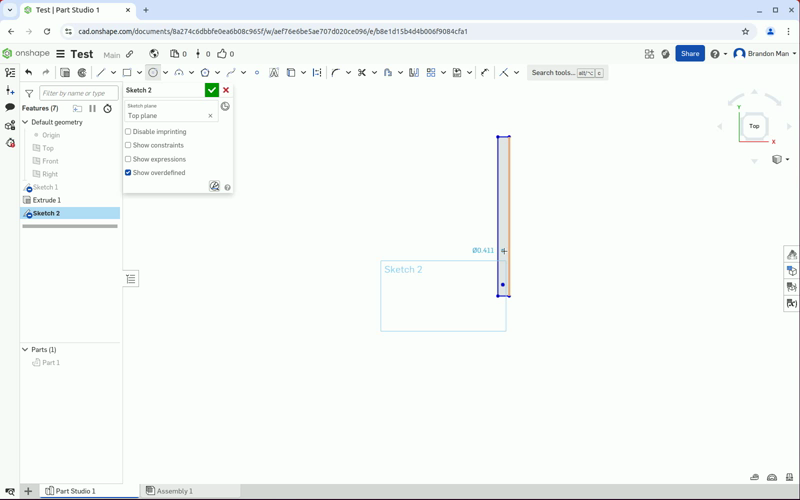
scroll(6)
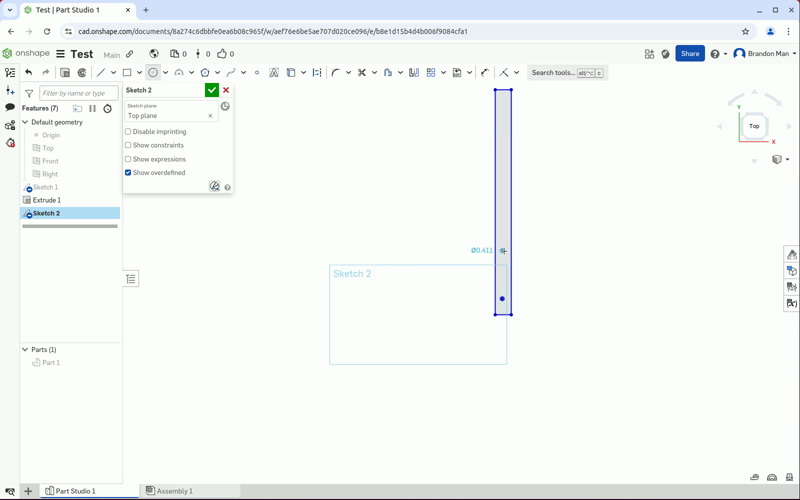
scroll(6)
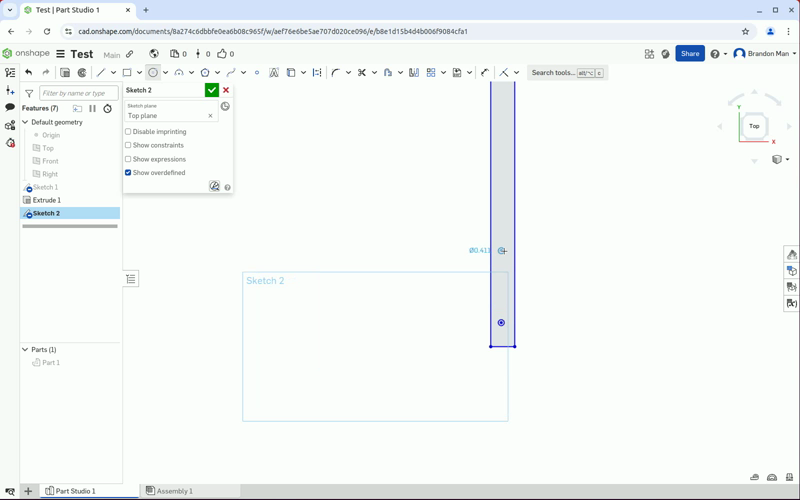
scroll(6)
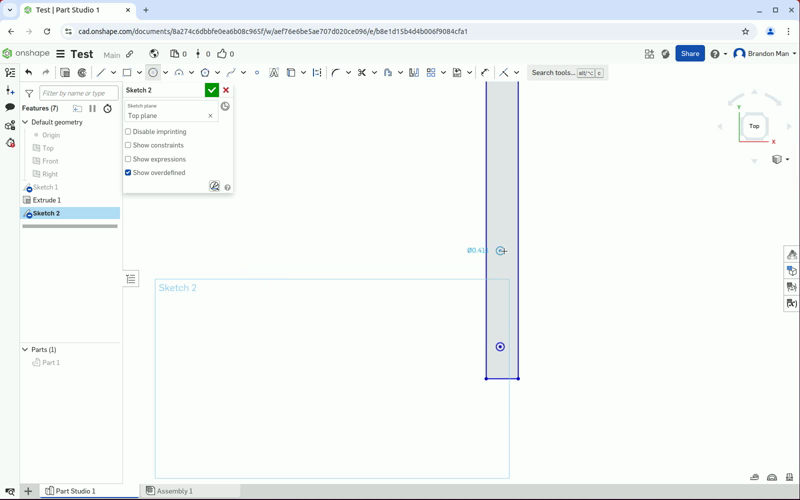
scroll(6)
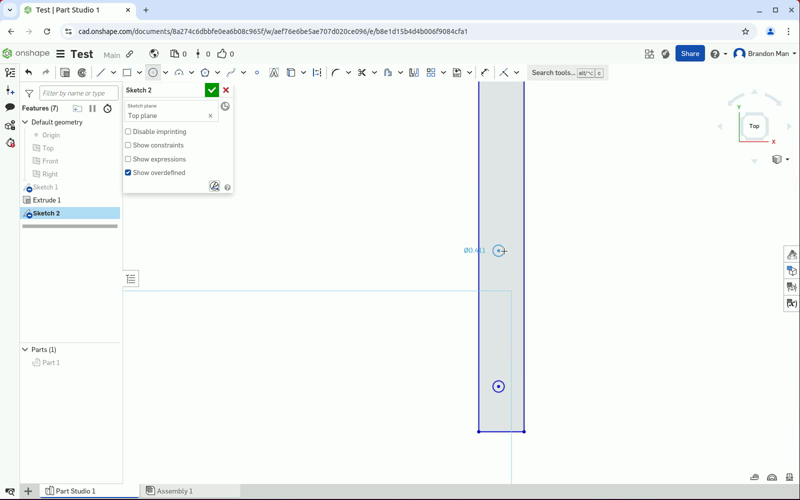
scroll(6)
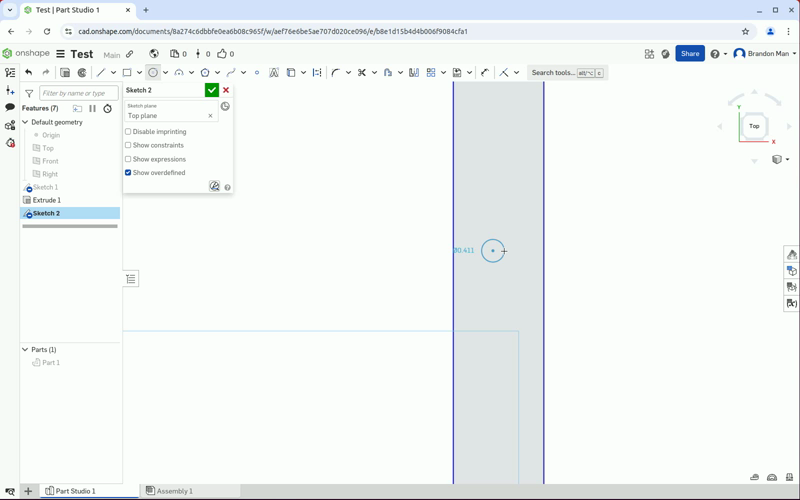
click(504, 250)
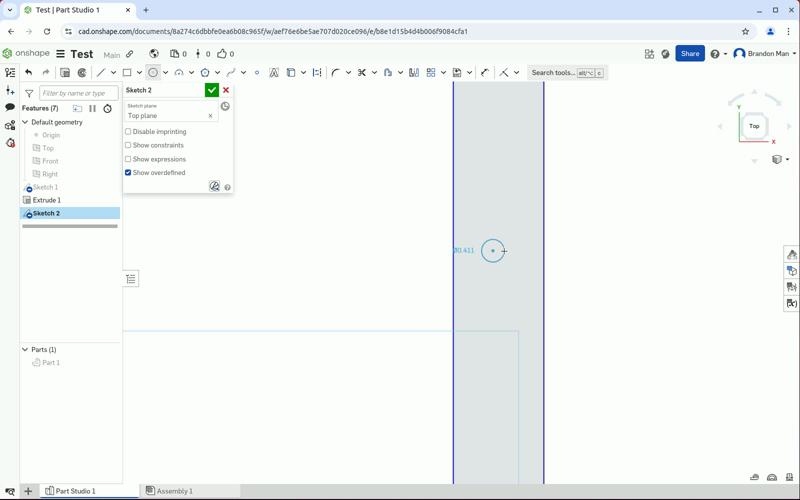
scroll(-6)
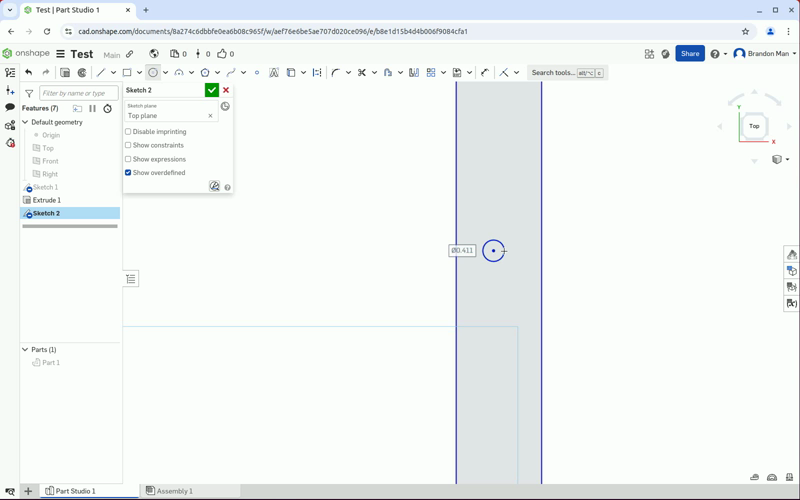
scroll(-6)
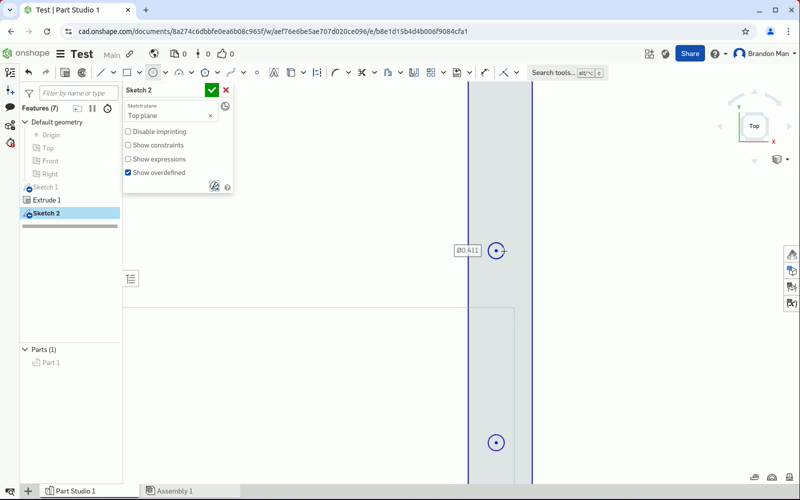
scroll(-6)
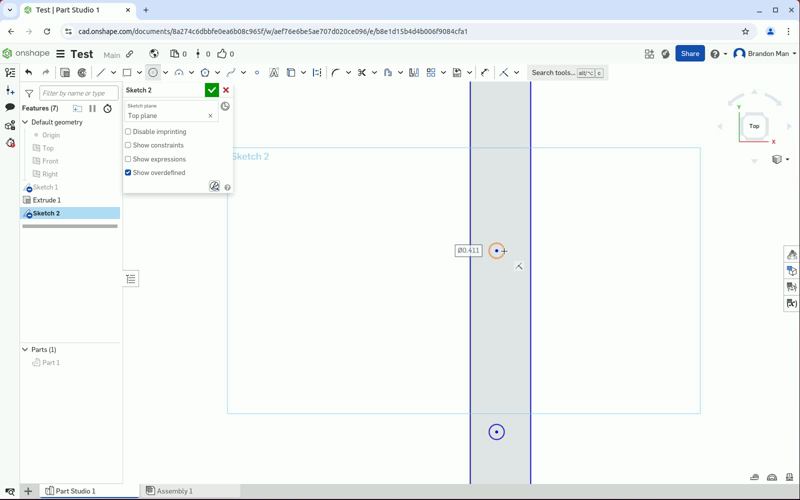
scroll(-6)
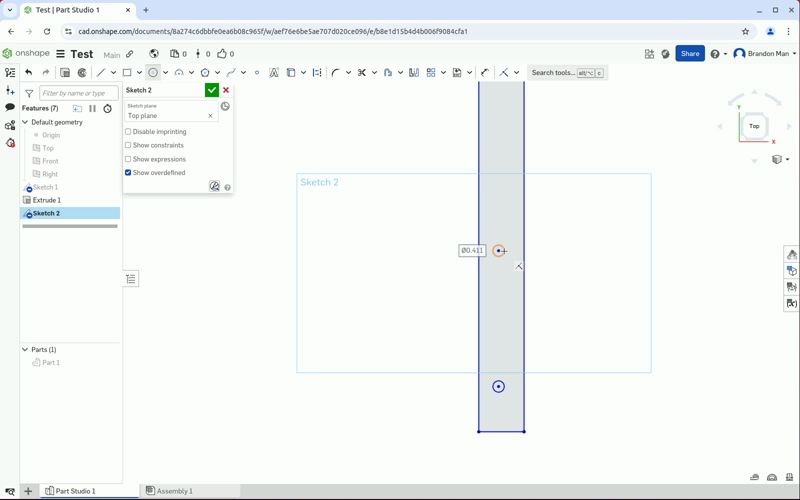
scroll(-6)
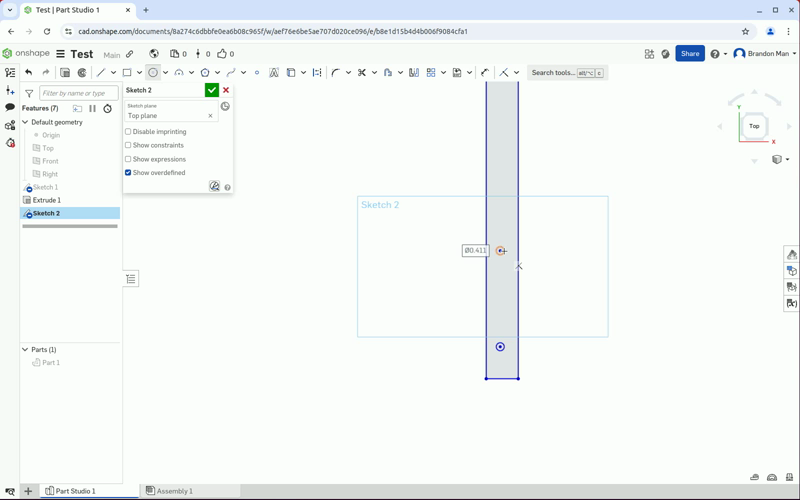
scroll(-6)
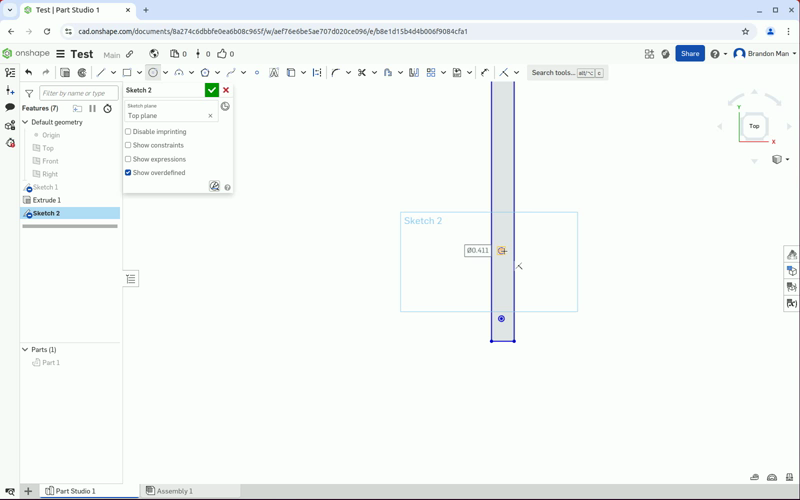
scroll(-6)
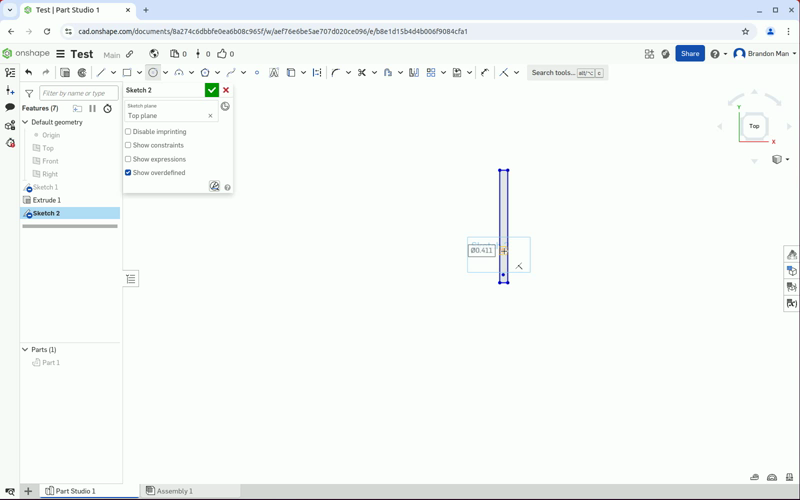
key(esc)
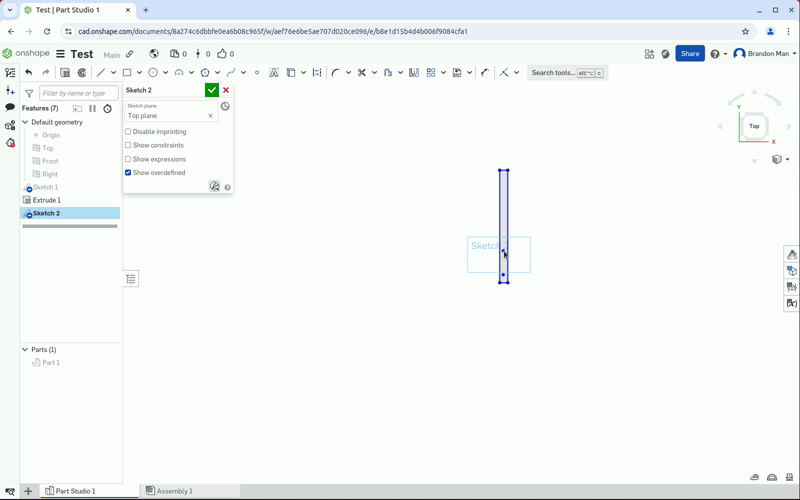
key(c)
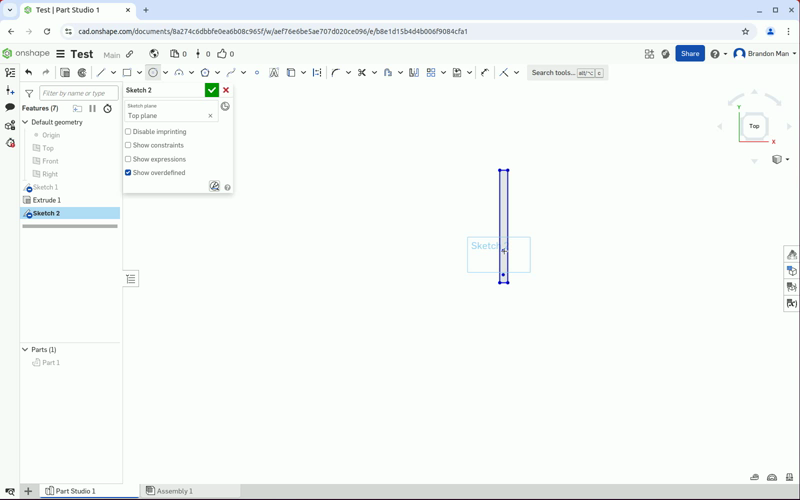
key_down(shift)
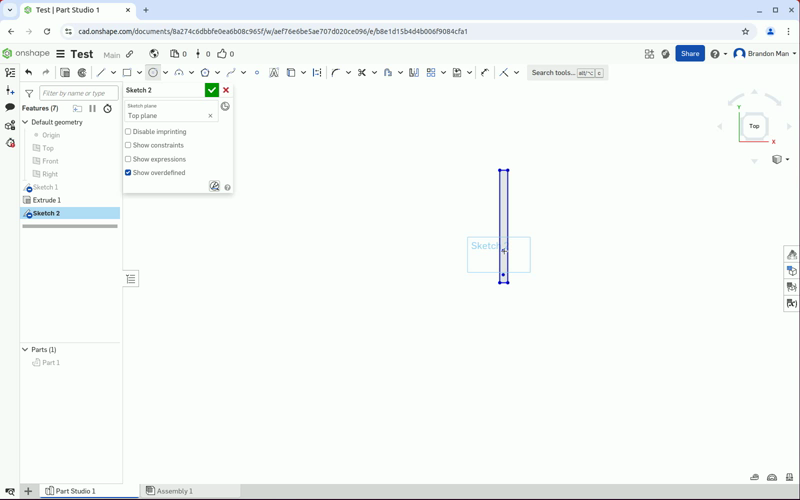
mouse_move(503, 226)
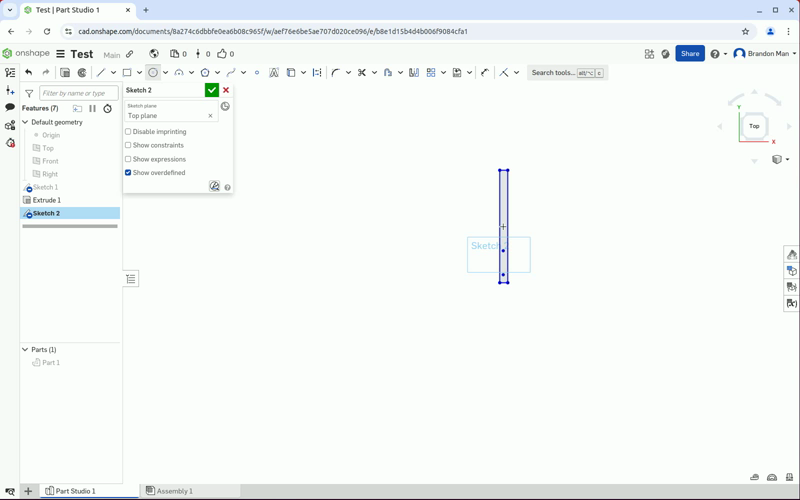
click(503, 226)
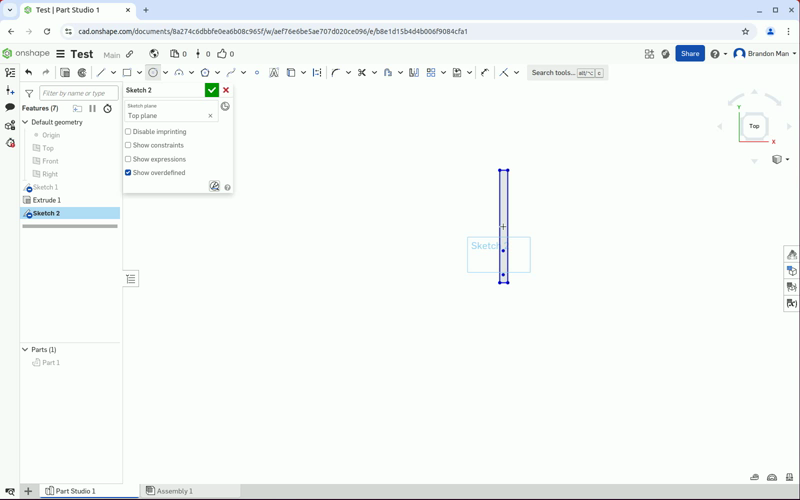
key_up(shift)
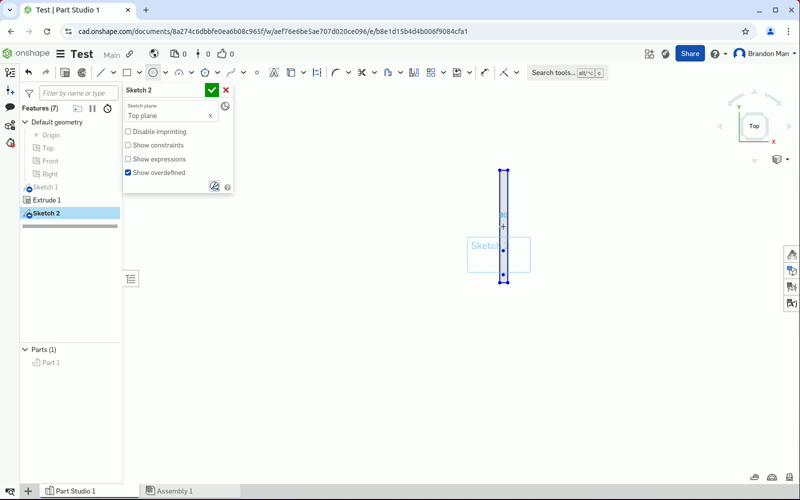
mouse_move(504, 226)
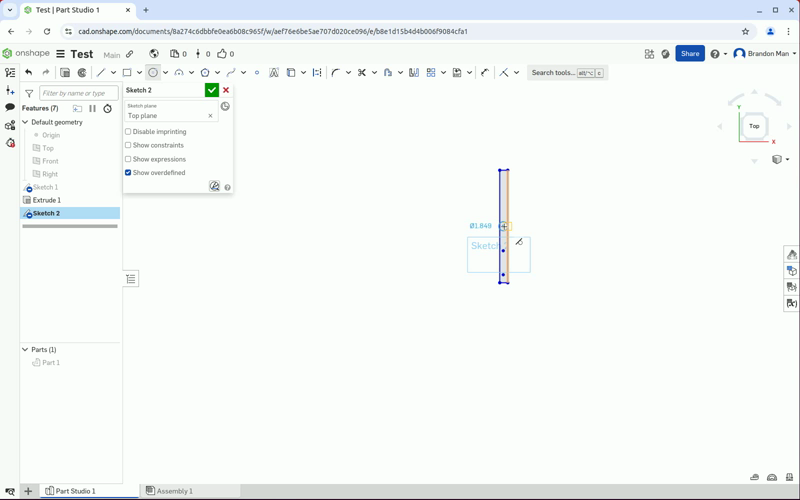
scroll(6)
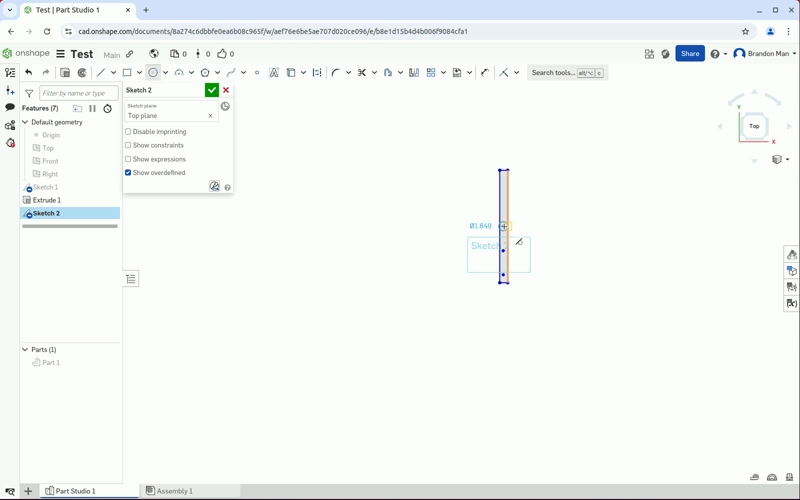
scroll(6)
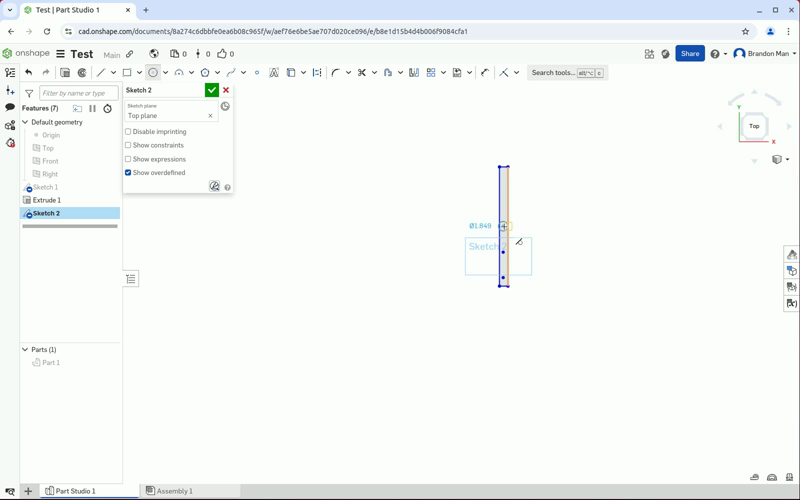
scroll(6)
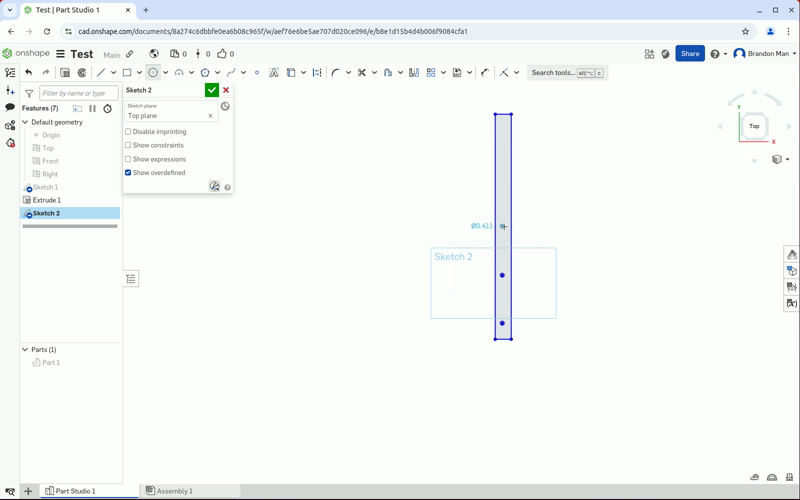
scroll(6)
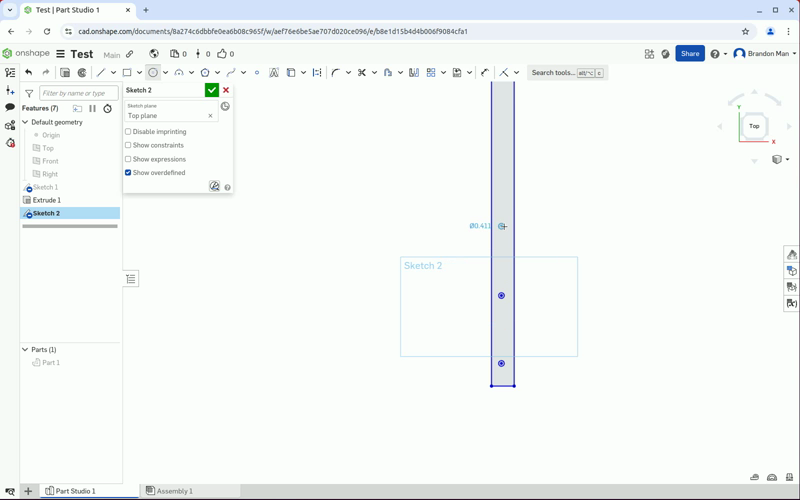
scroll(6)
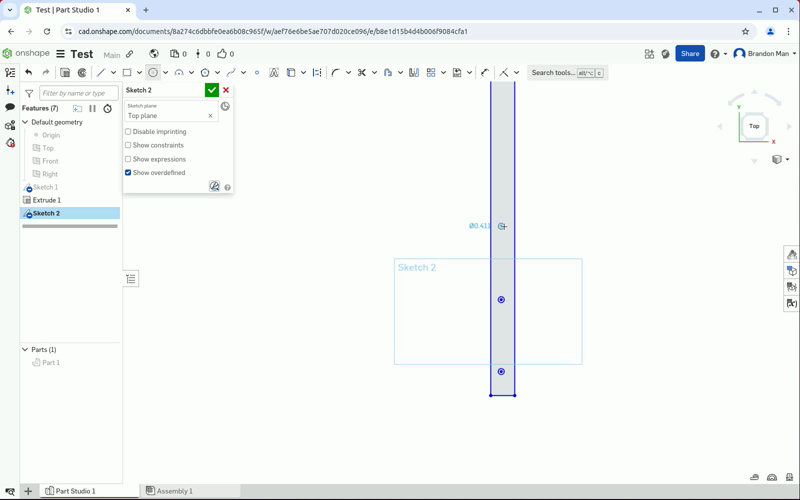
scroll(6)
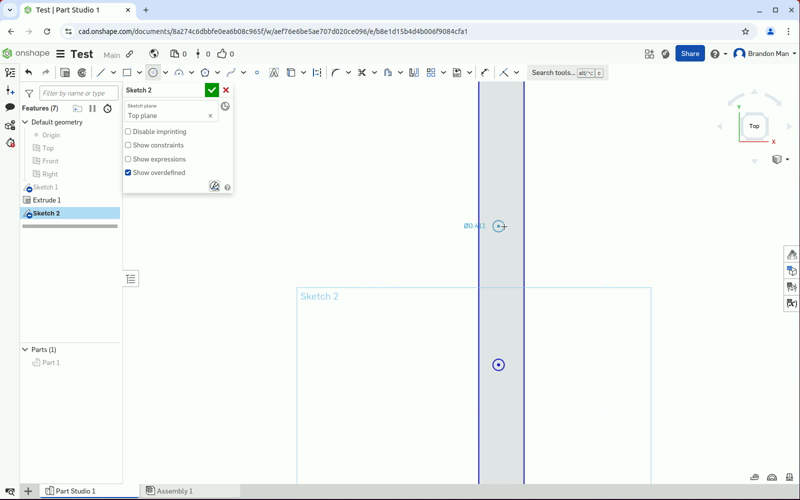
scroll(6)
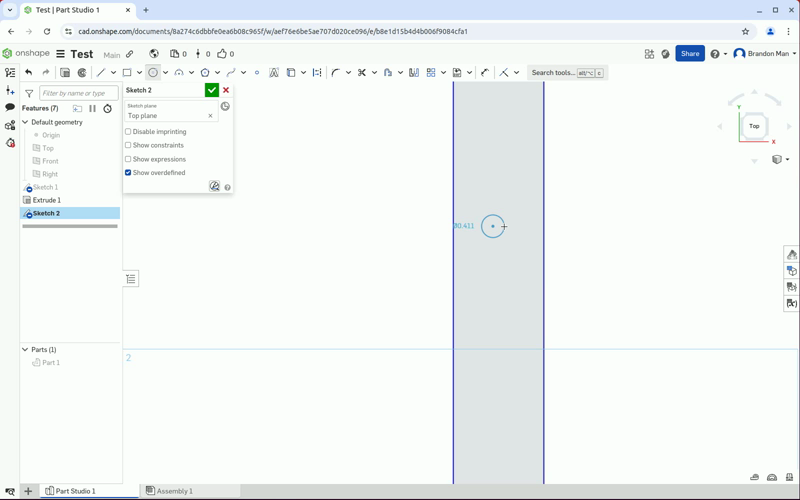
click(504, 226)
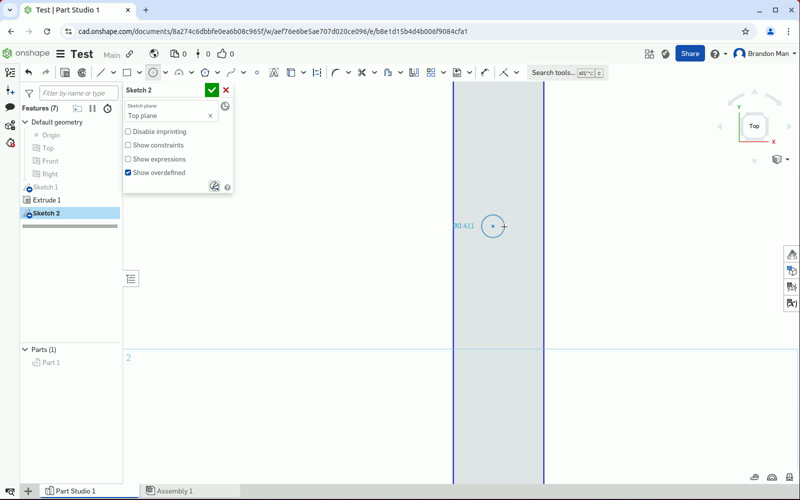
scroll(-6)
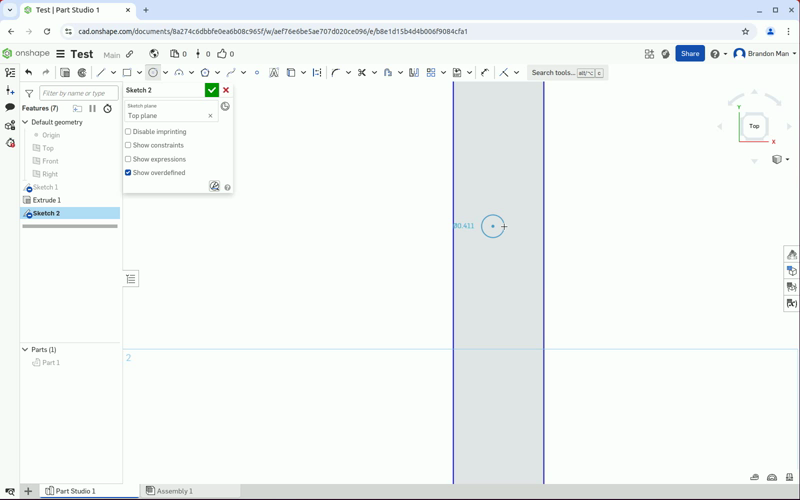
scroll(-6)
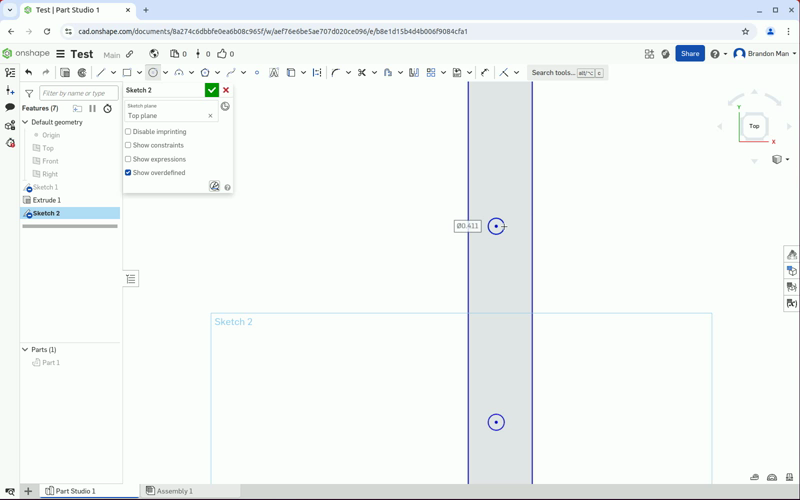
scroll(-6)
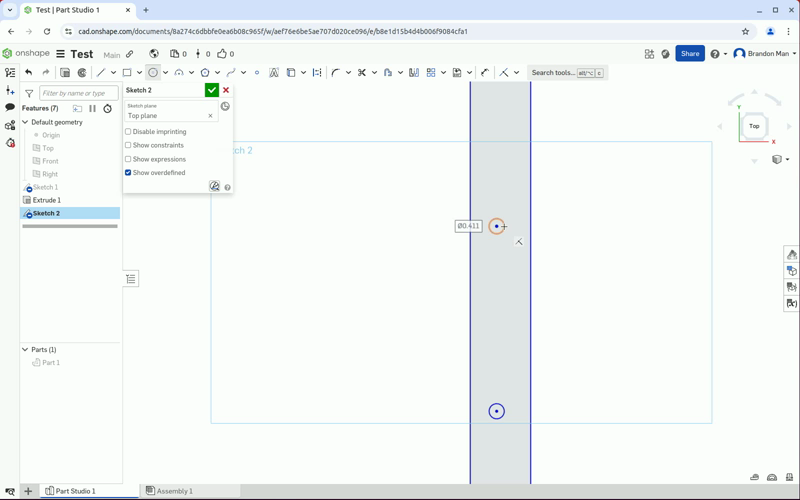
scroll(-6)
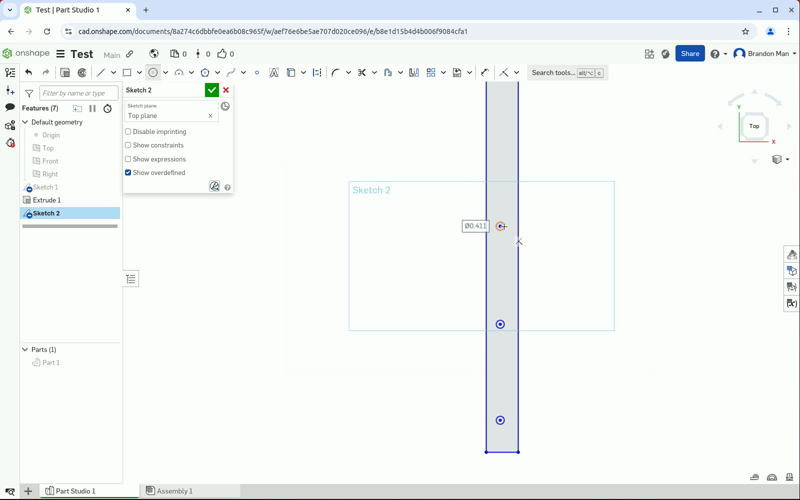
scroll(-6)
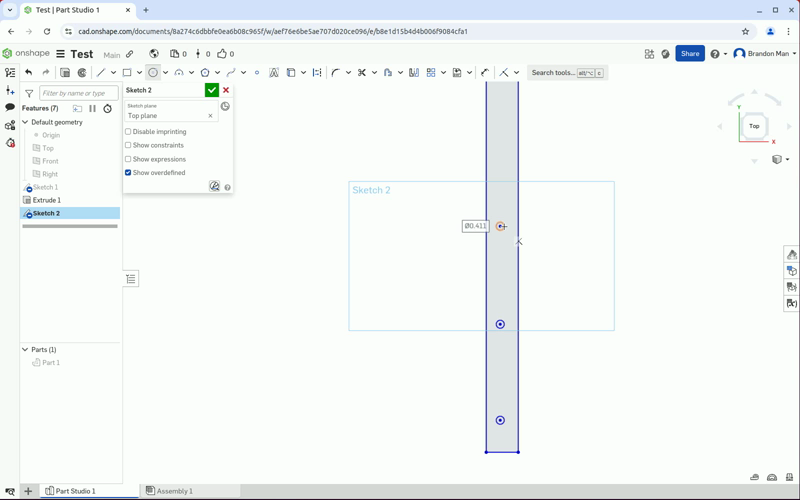
scroll(-6)
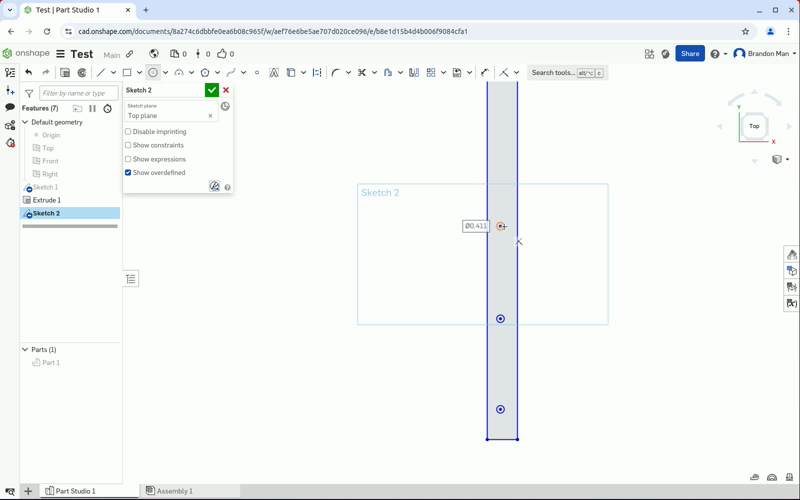
scroll(-6)
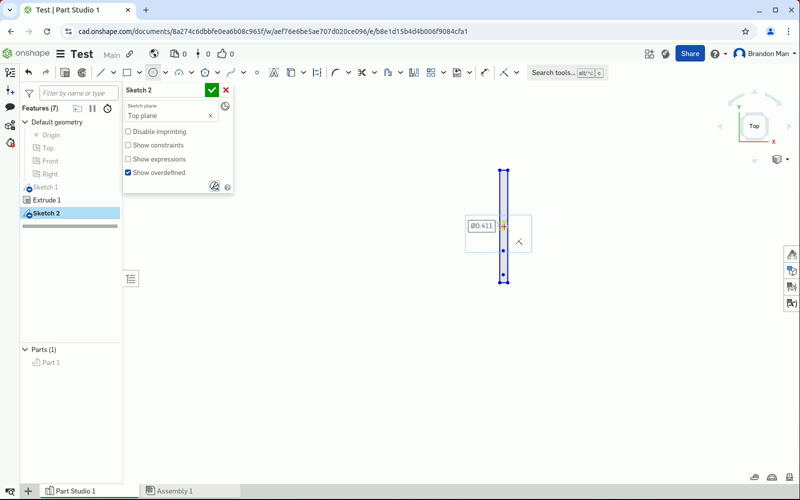
key(esc)
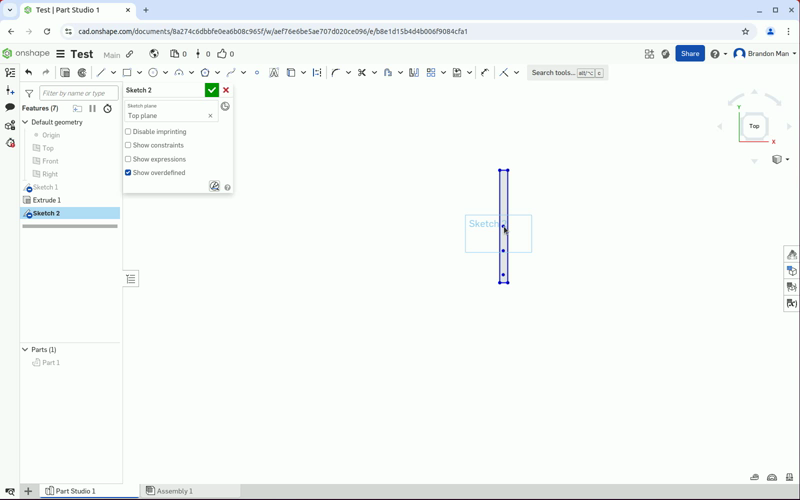
key(c)
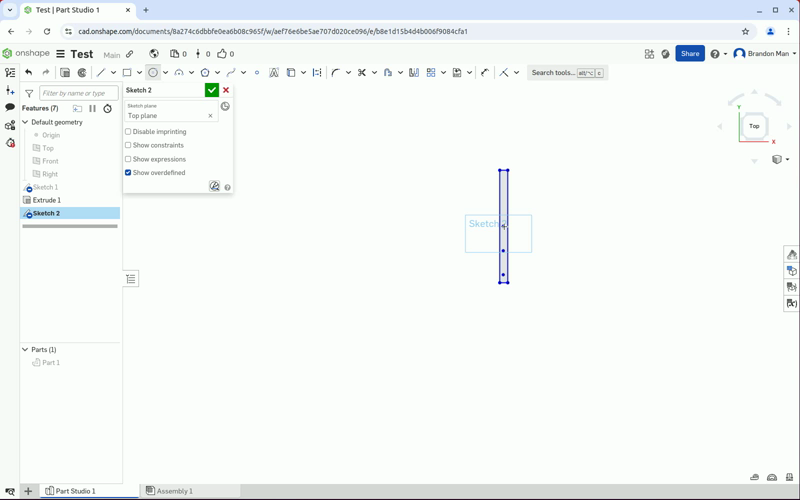
key_down(shift)
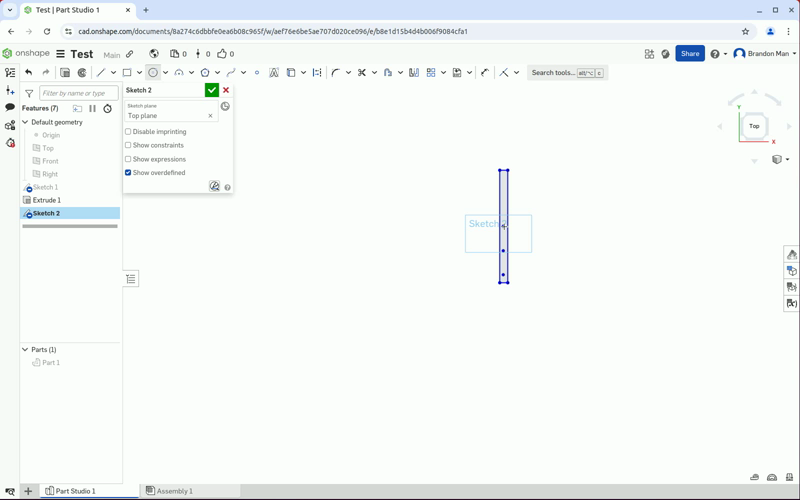
mouse_move(503, 202)
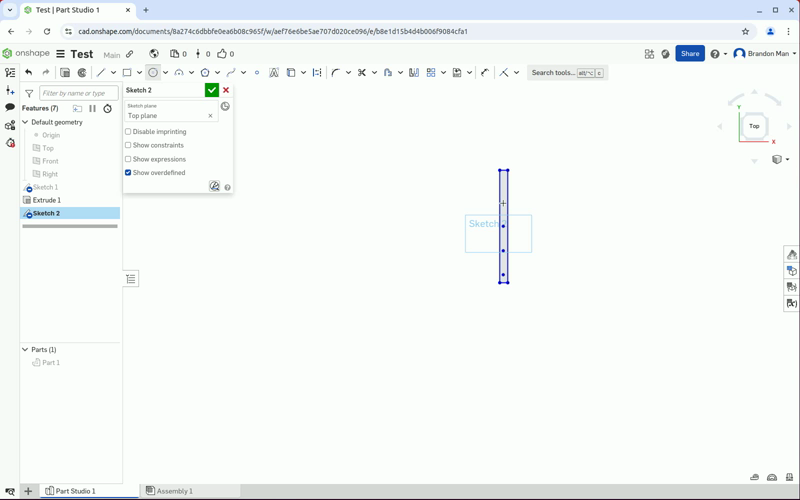
click(503, 202)
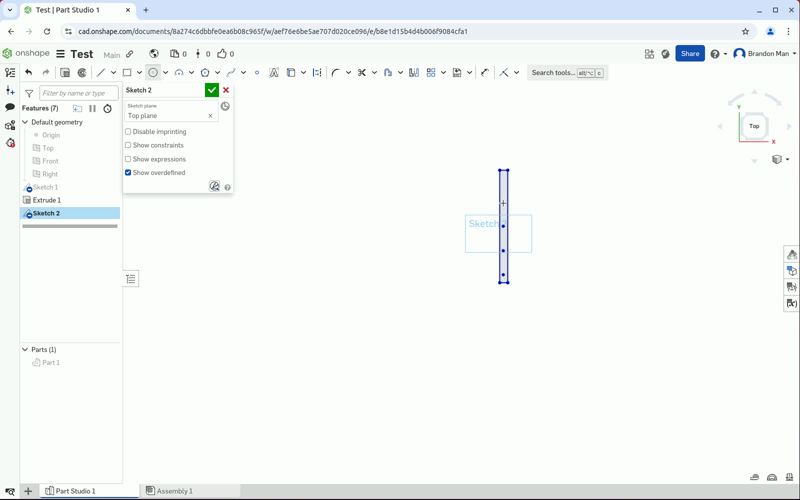
key_up(shift)
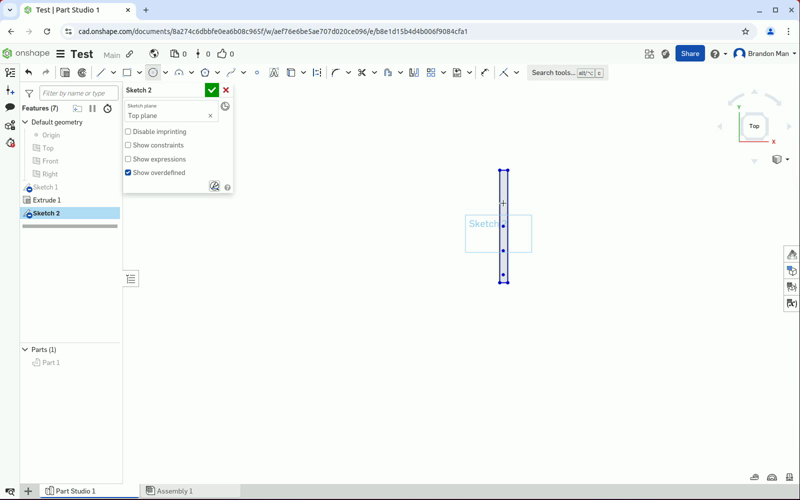
mouse_move(504, 202)
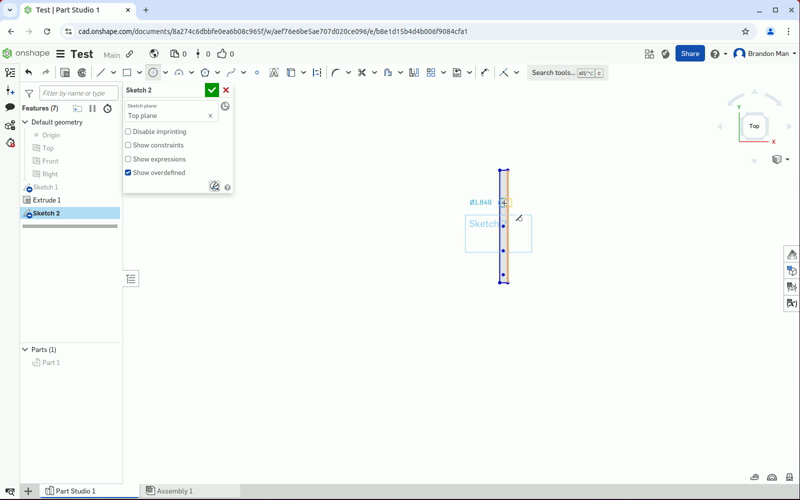
scroll(6)
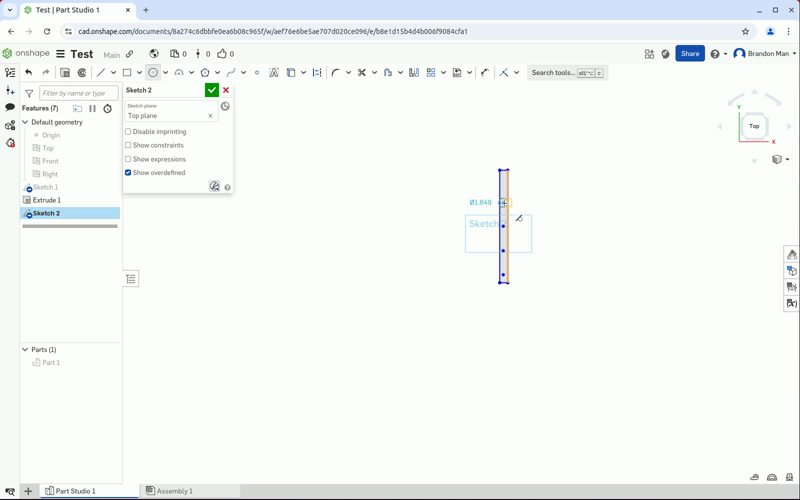
scroll(6)
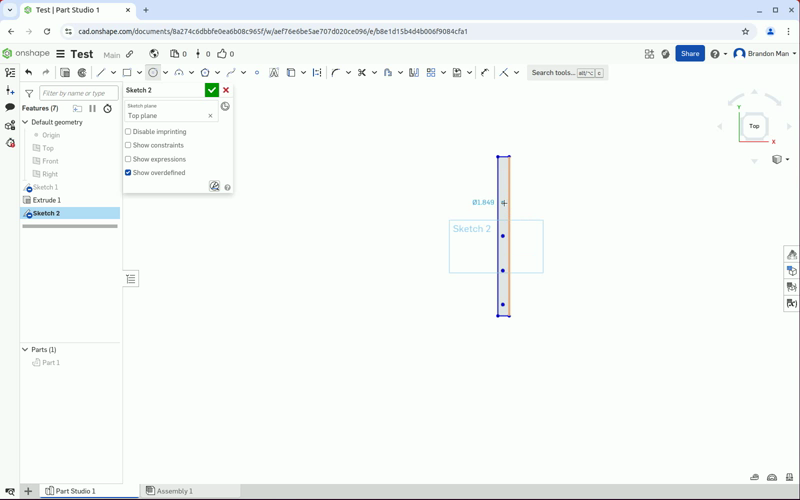
scroll(6)
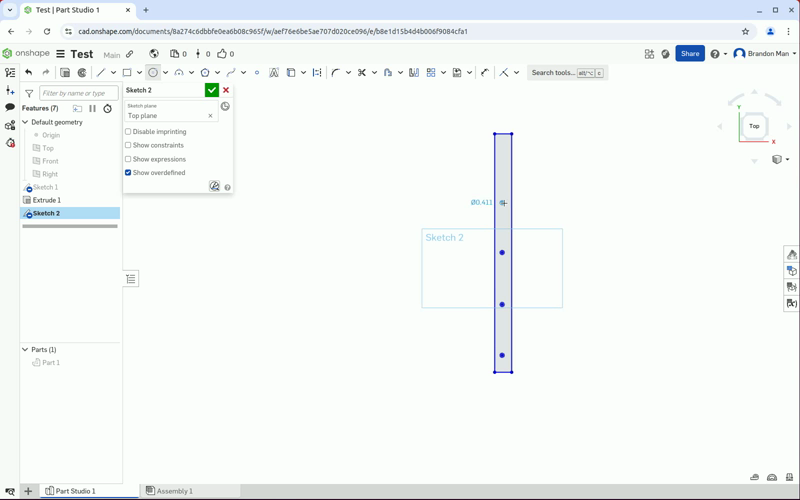
scroll(6)
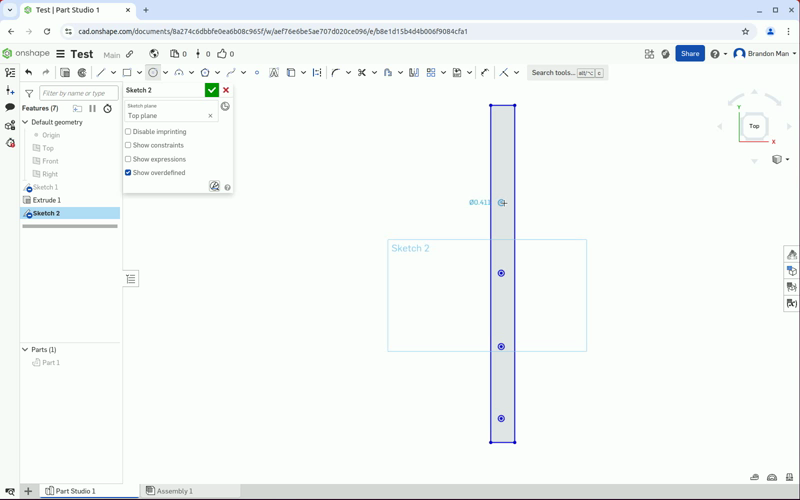
scroll(6)
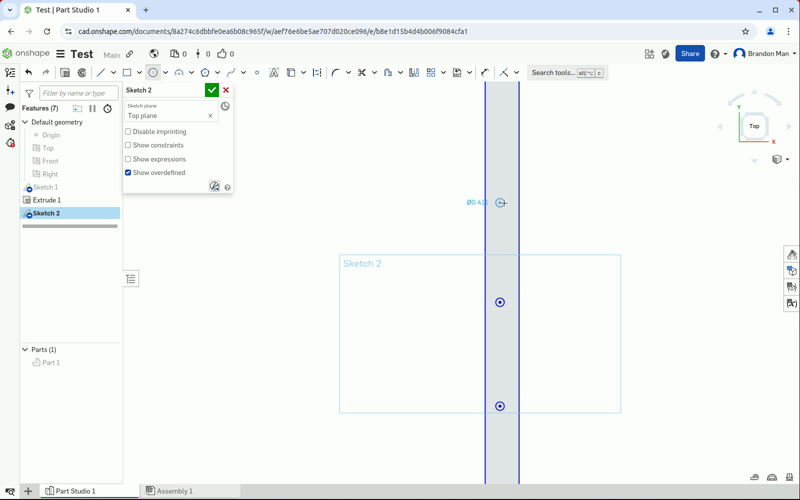
scroll(6)
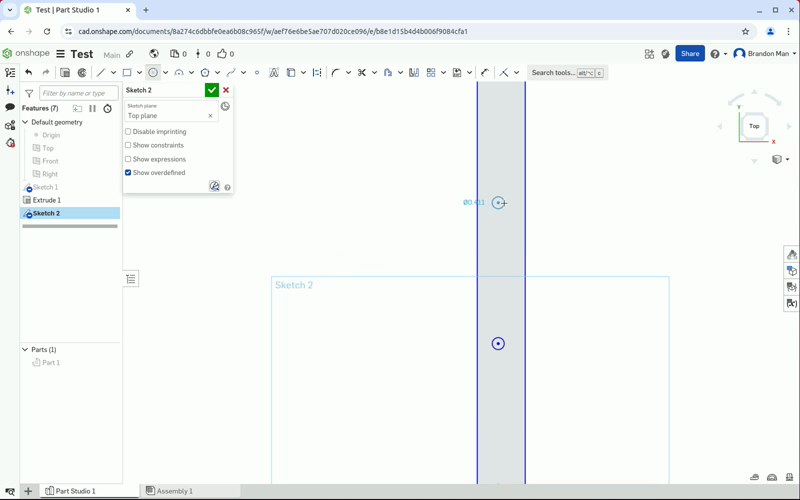
scroll(6)
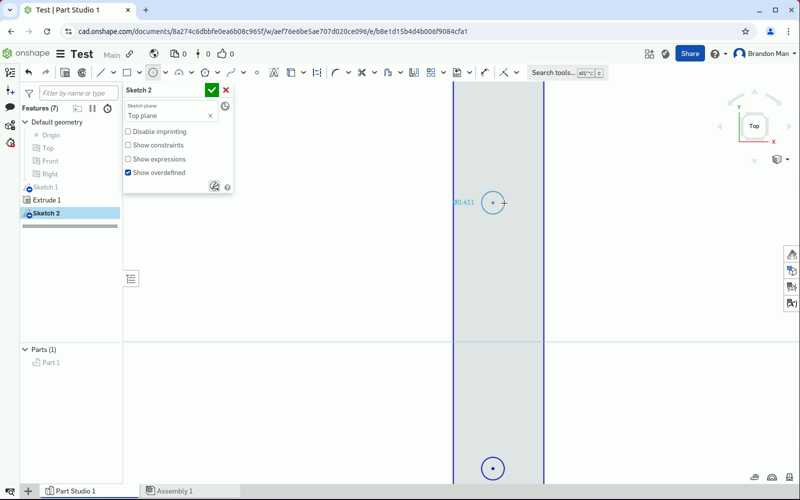
click(504, 202)
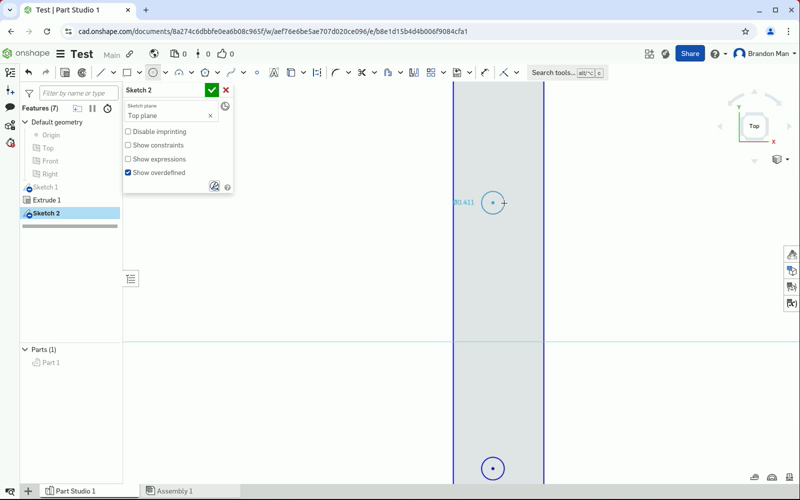
scroll(-6)
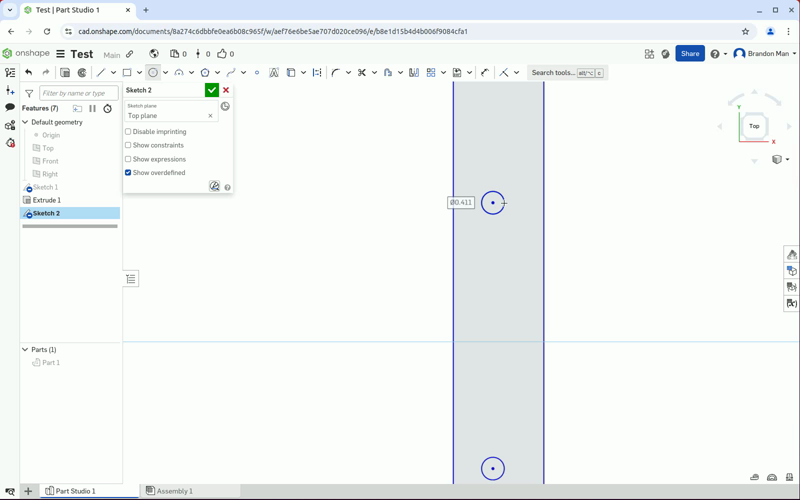
scroll(-6)
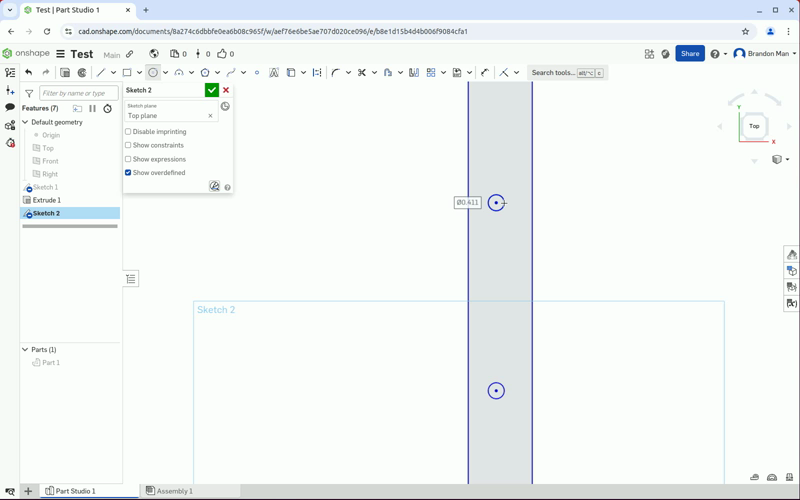
scroll(-6)
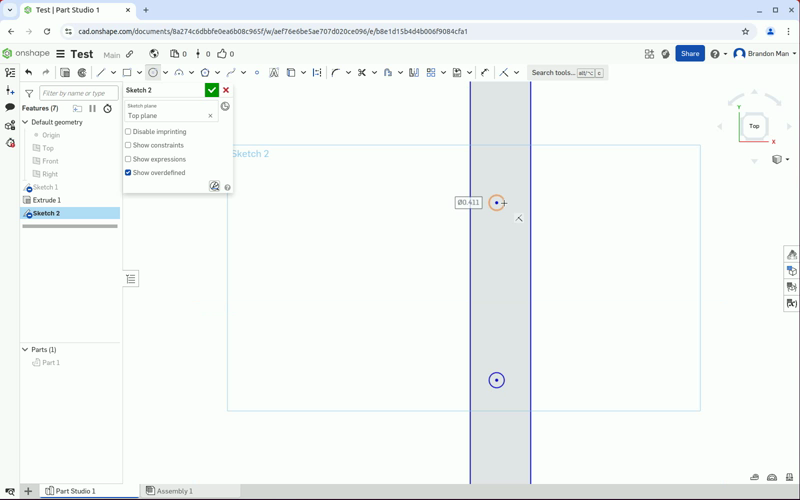
scroll(-6)
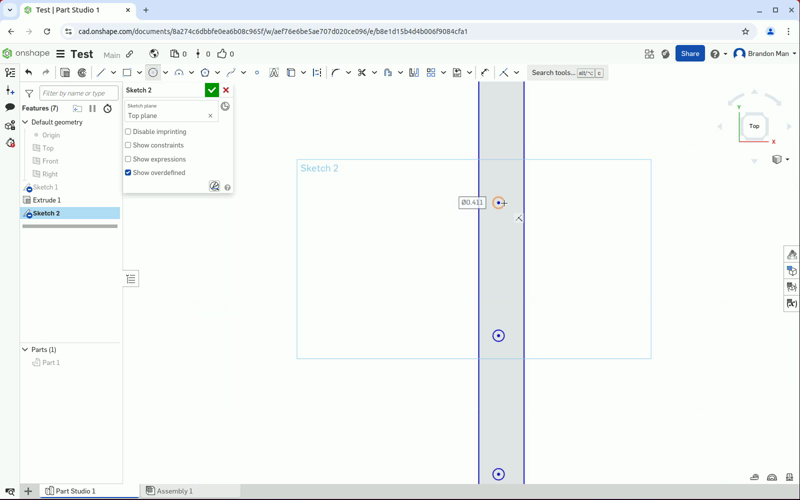
scroll(-6)
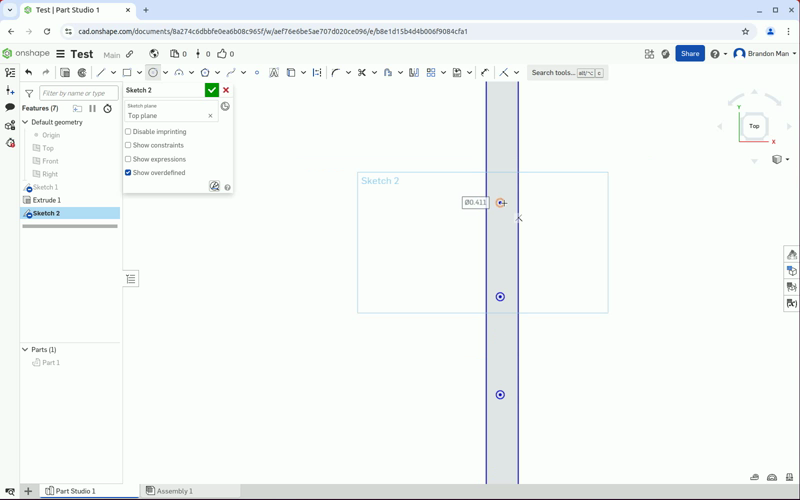
scroll(-6)
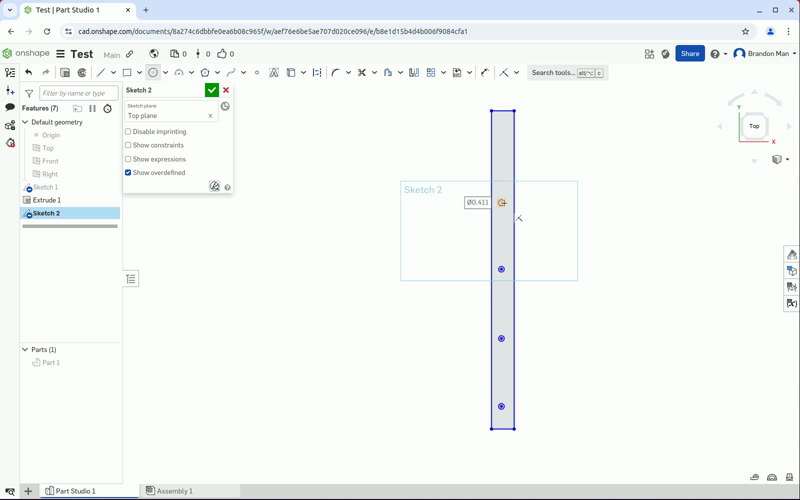
scroll(-6)
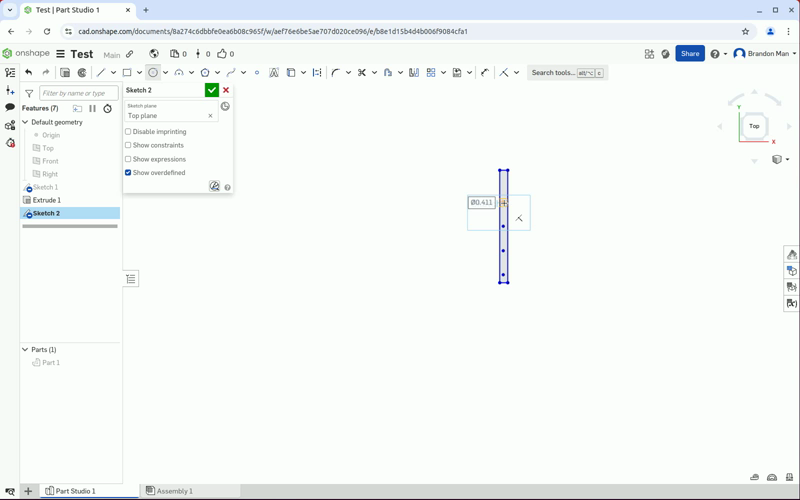
key(esc)
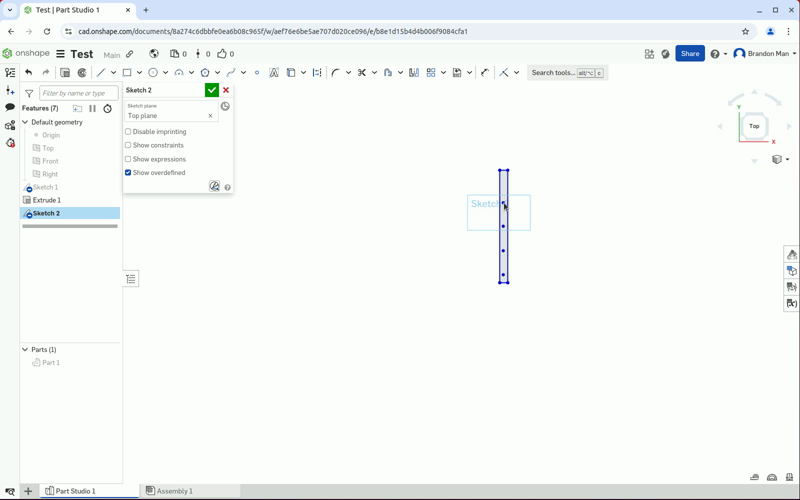
key(c)
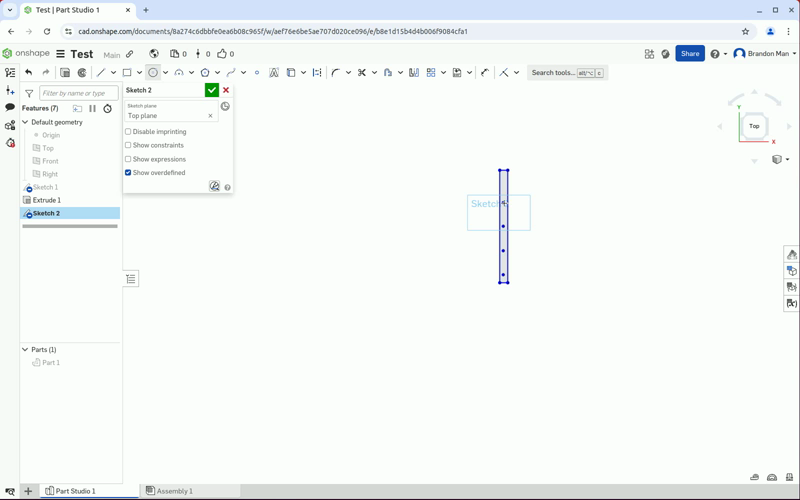
key_down(shift)
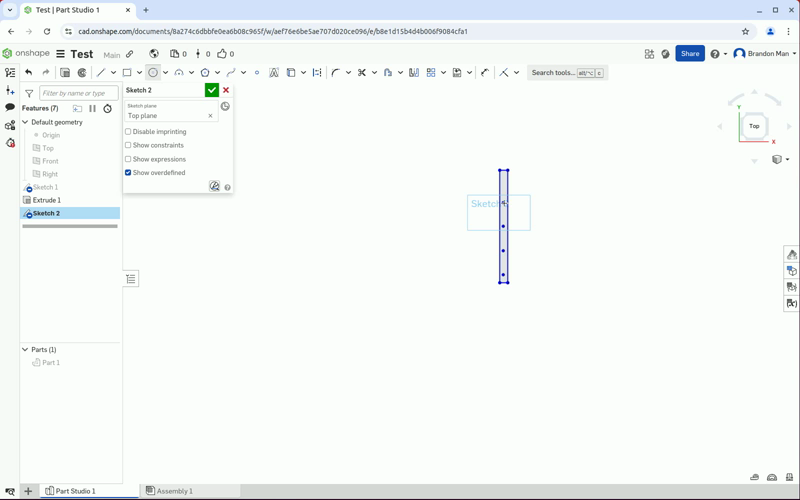
mouse_move(503, 178)
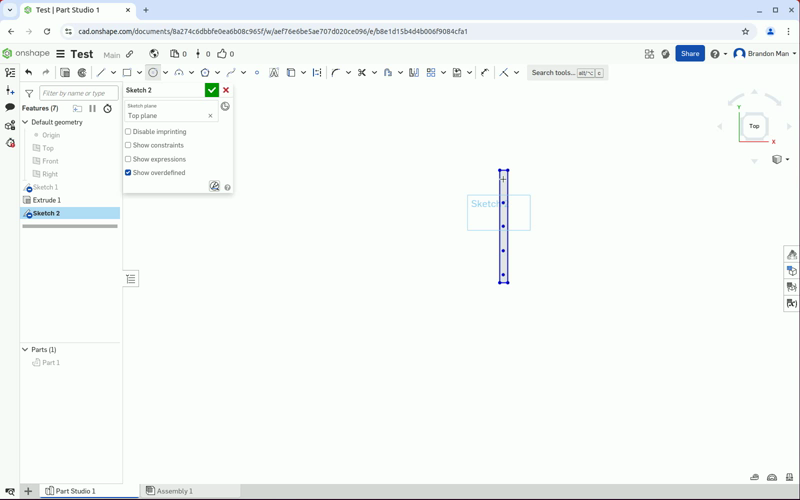
click(503, 178)
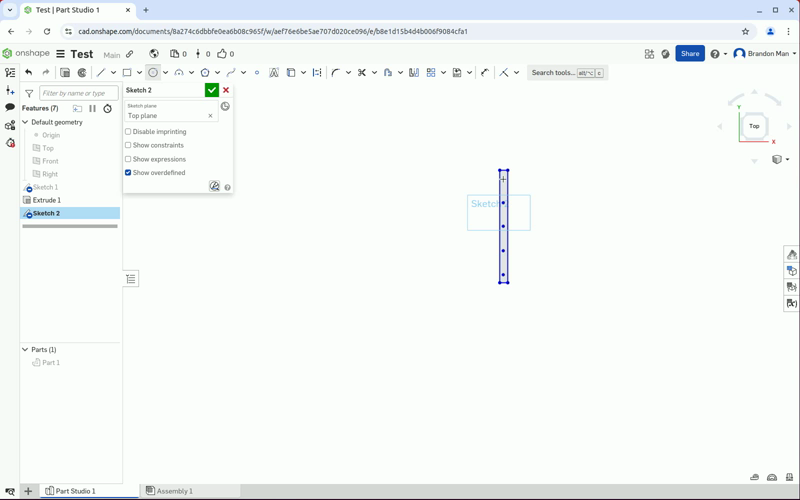
key_up(shift)
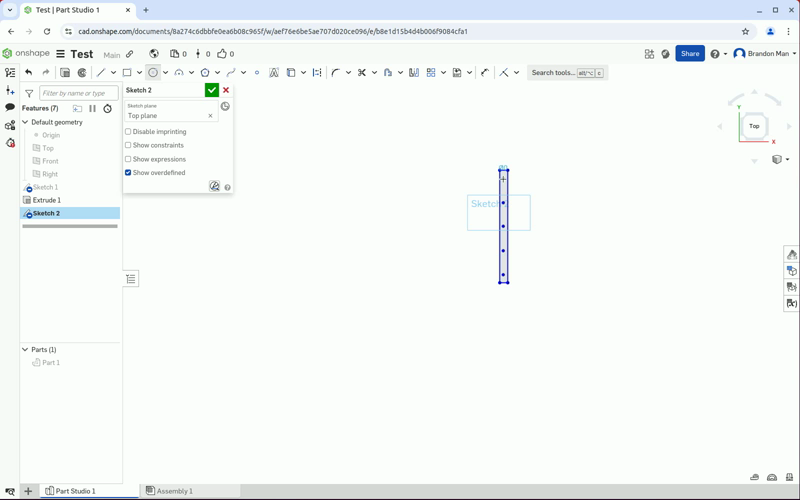
mouse_move(504, 178)
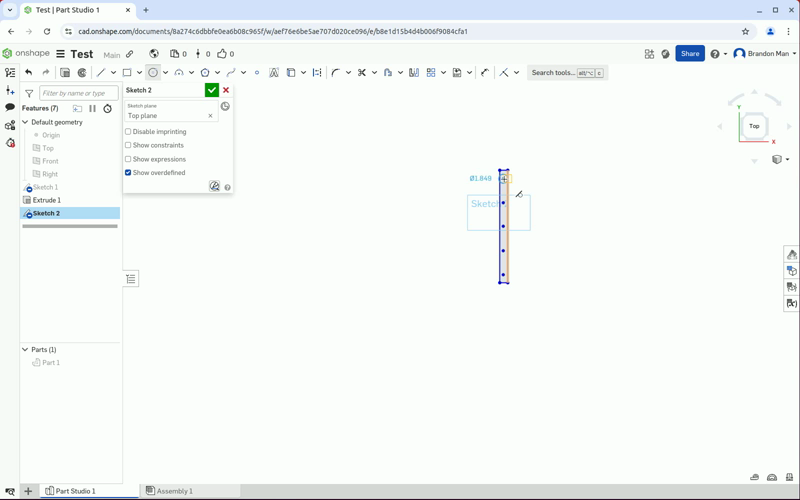
scroll(6)
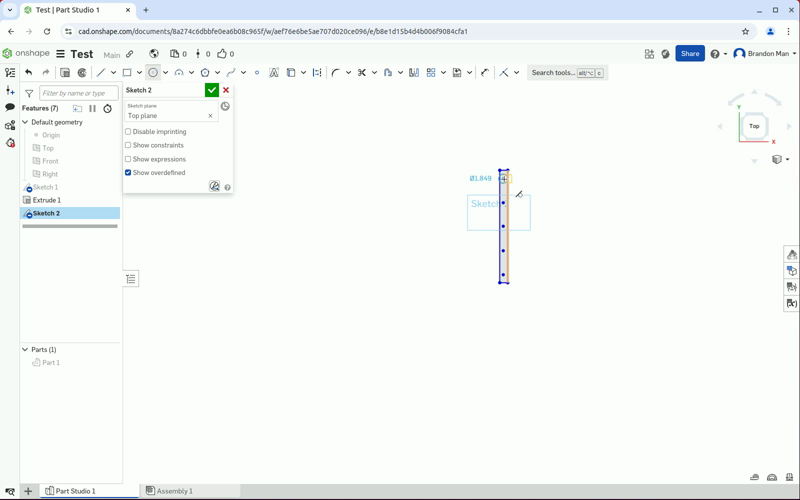
scroll(6)
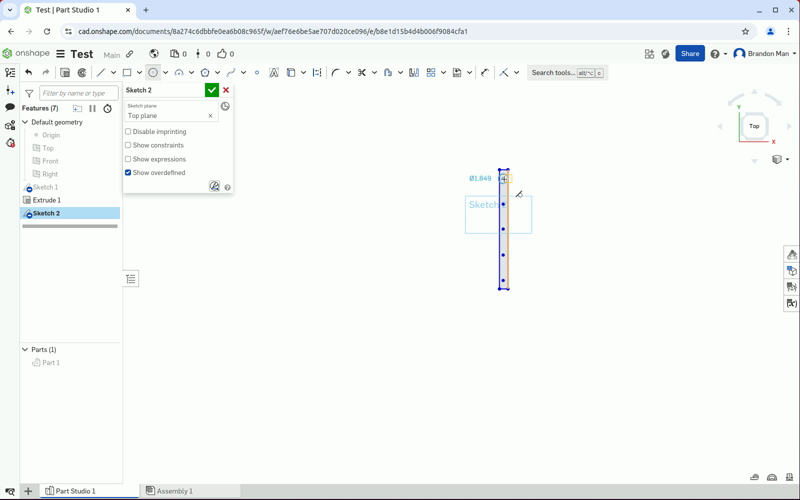
scroll(6)
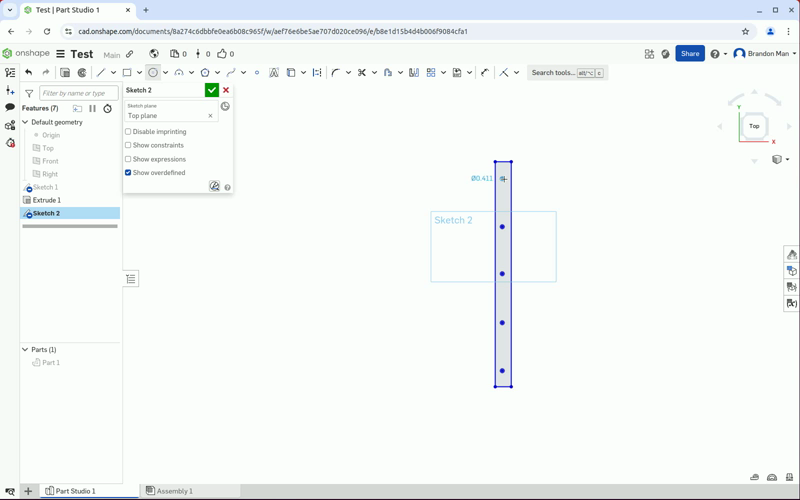
scroll(6)
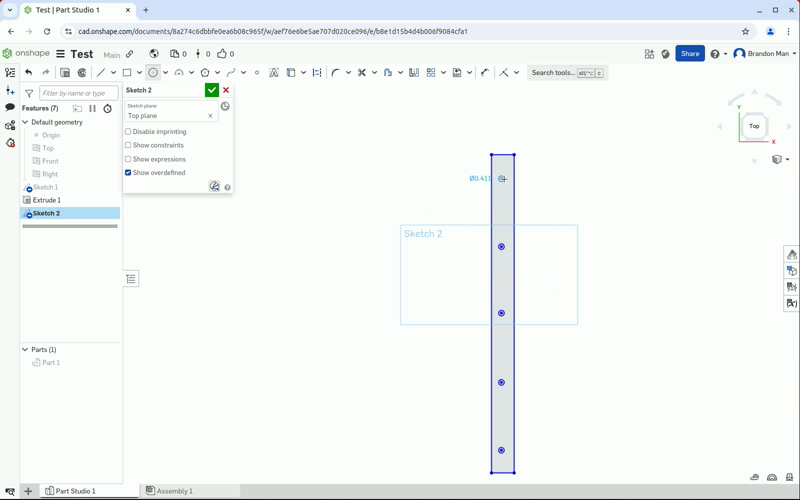
scroll(6)
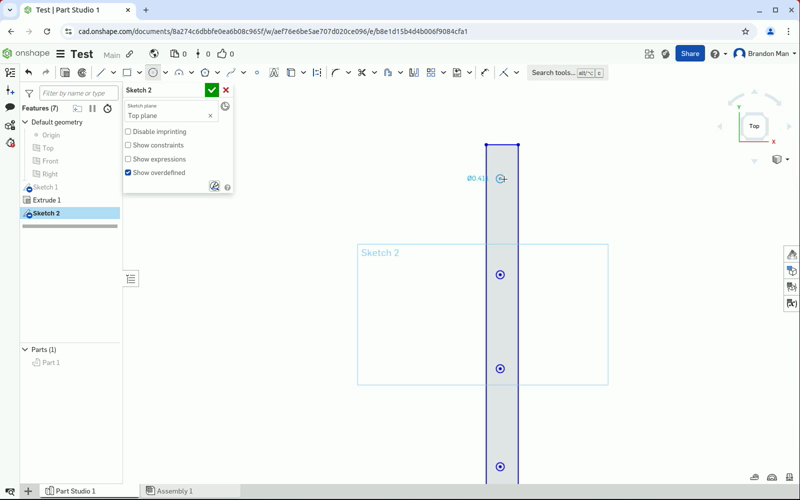
scroll(6)
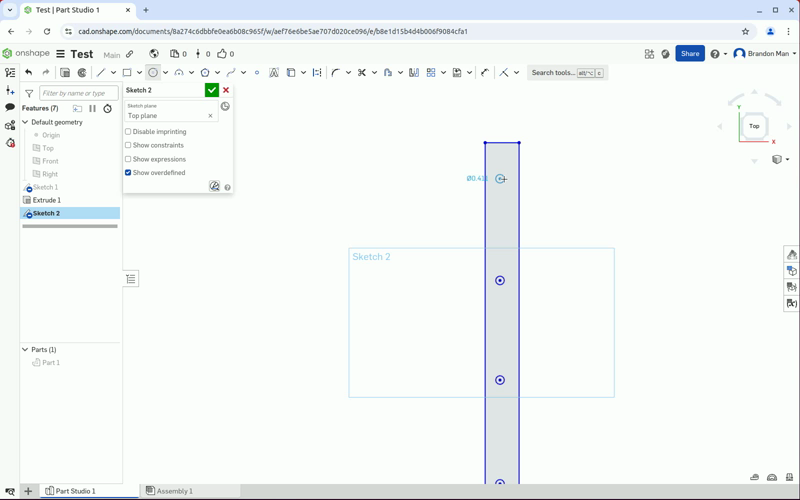
scroll(6)
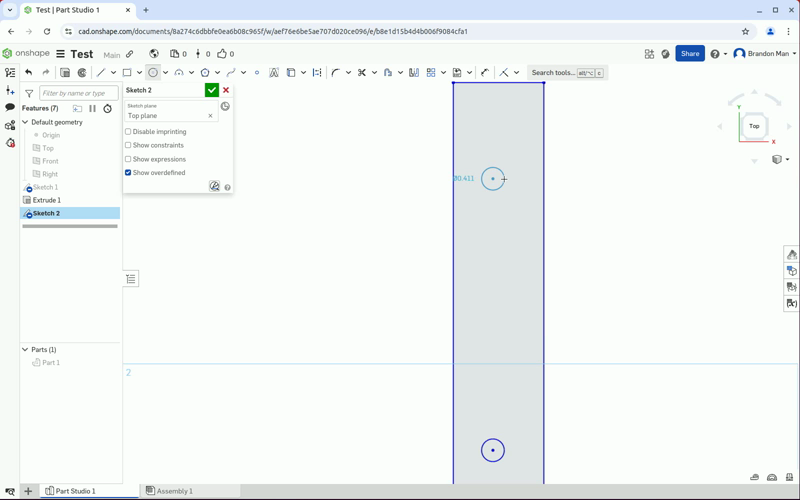
click(504, 178)
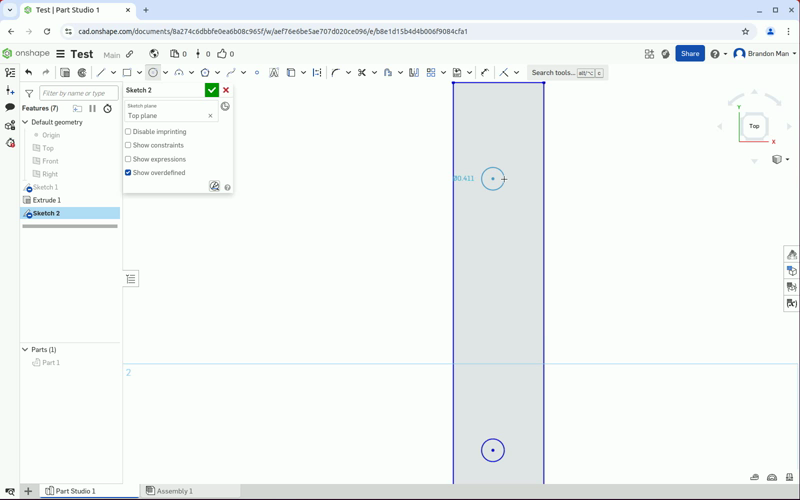
scroll(-6)
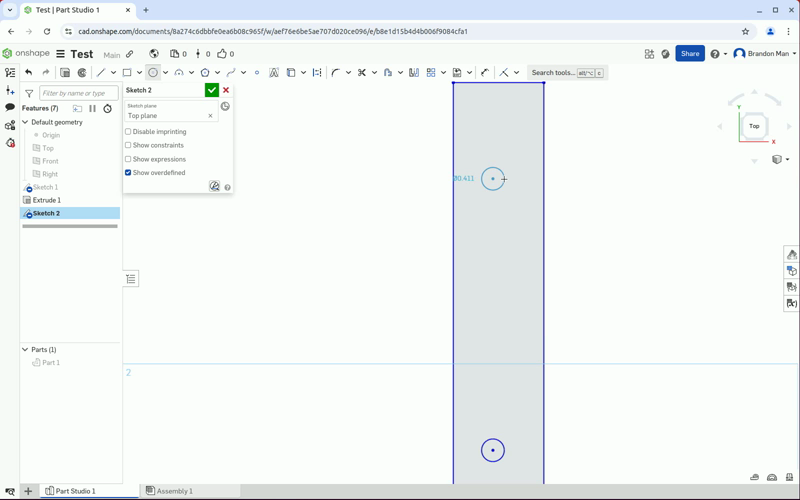
scroll(-6)
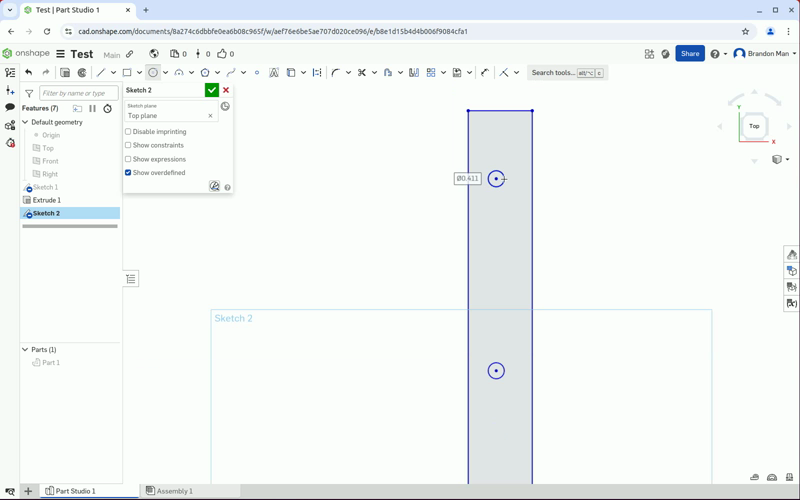
scroll(-6)
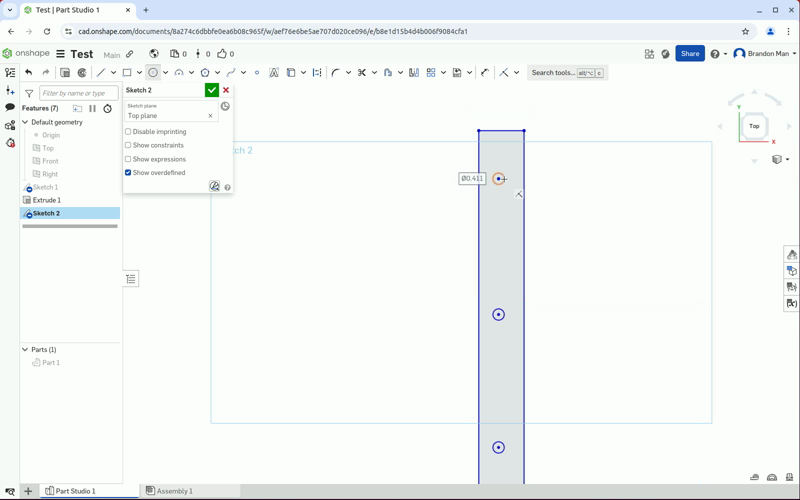
scroll(-6)
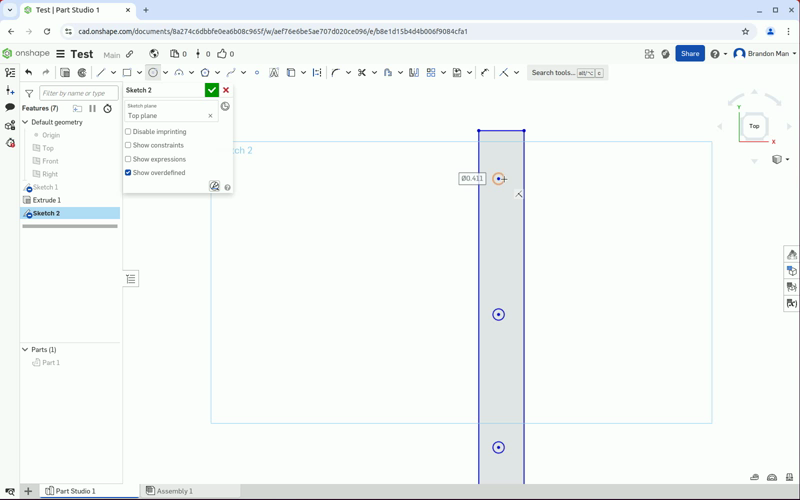
scroll(-6)
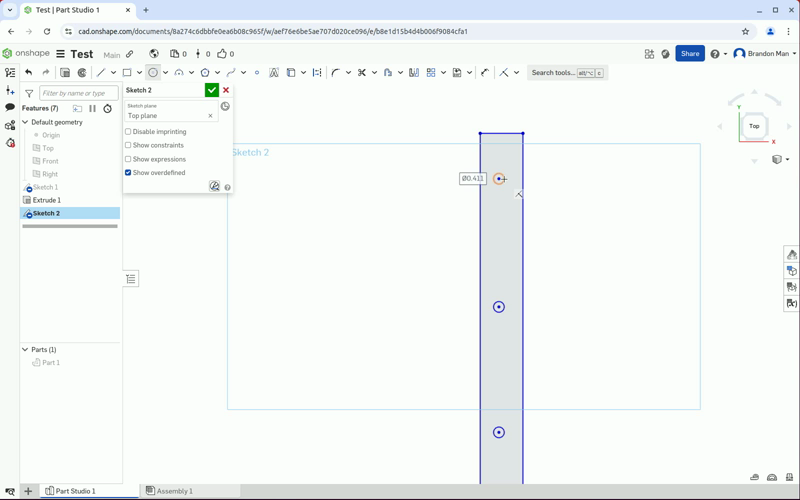
scroll(-6)
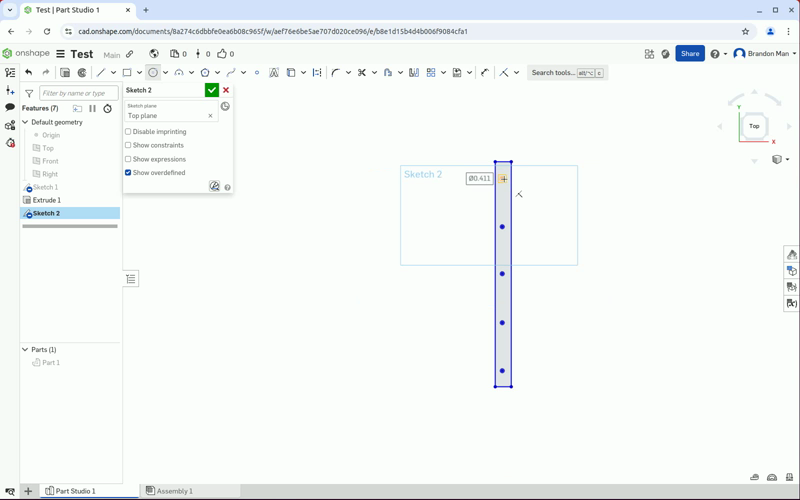
scroll(-6)
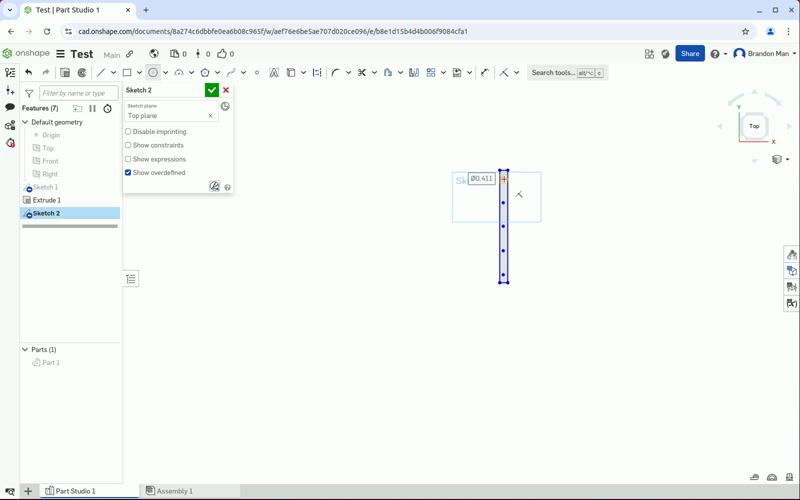
key(esc)
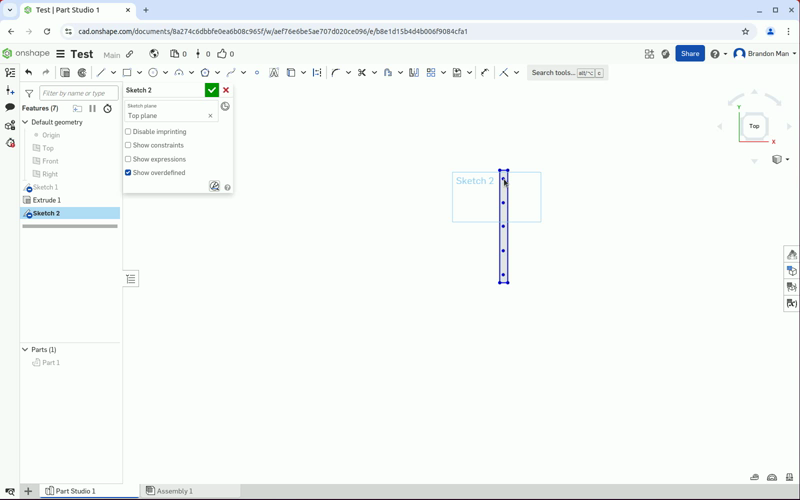
mouse_move(506, 173)
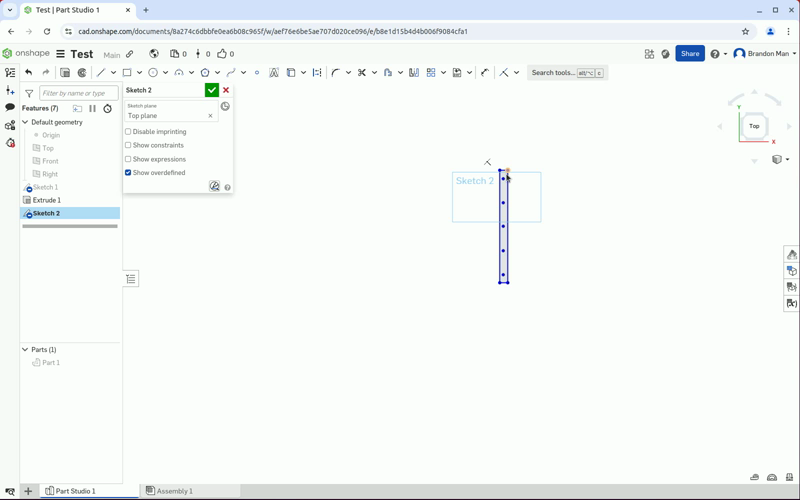
scroll(6)
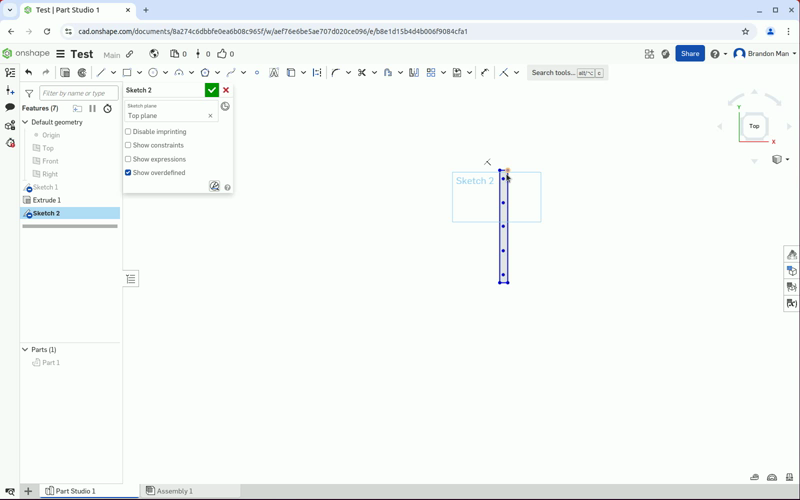
scroll(6)
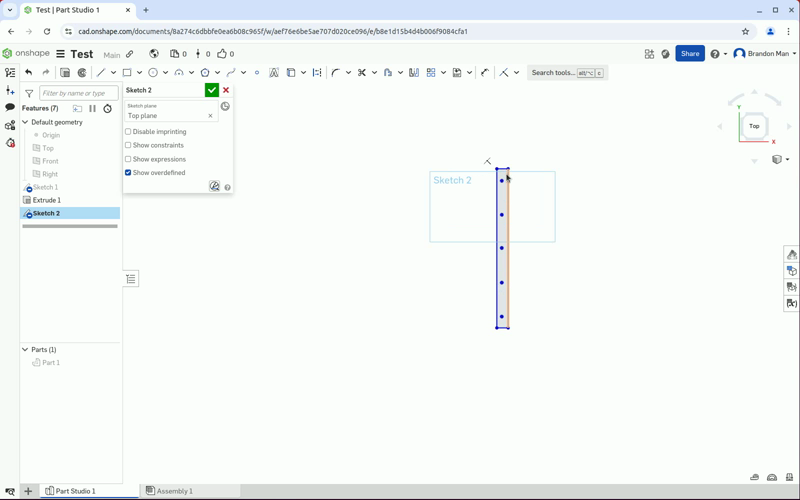
scroll(6)
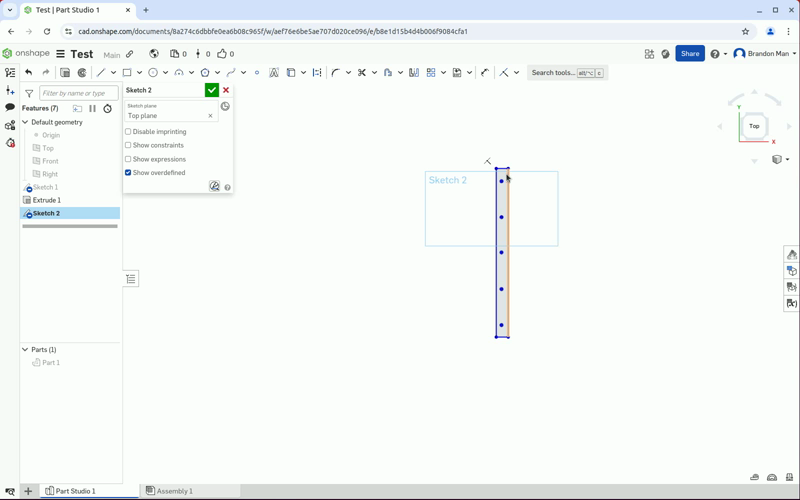
scroll(6)
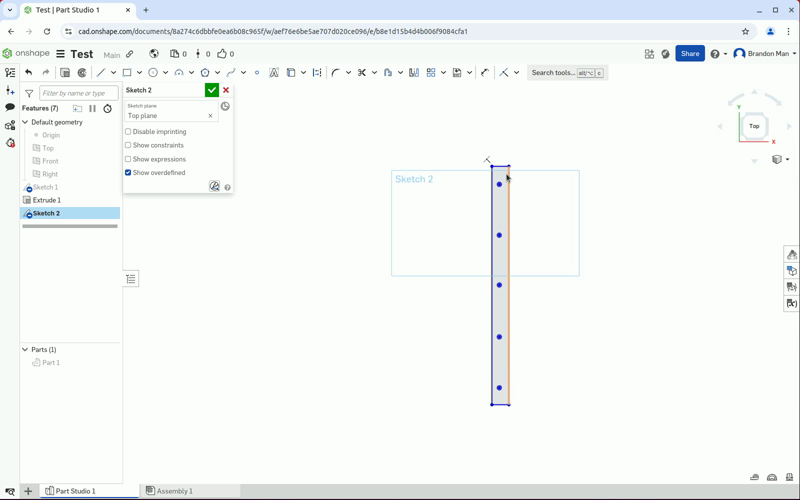
scroll(6)
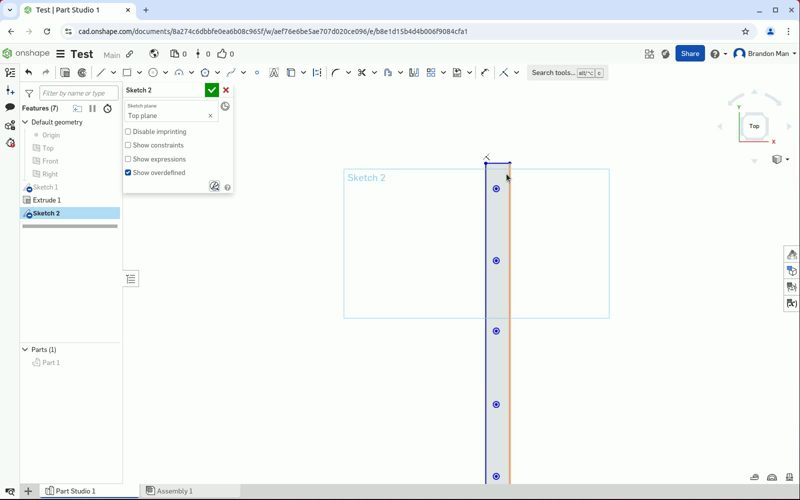
scroll(6)
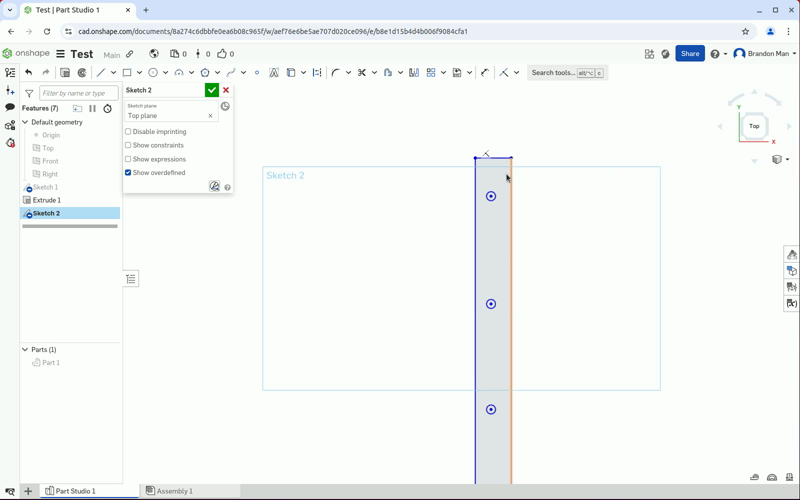
scroll(6)
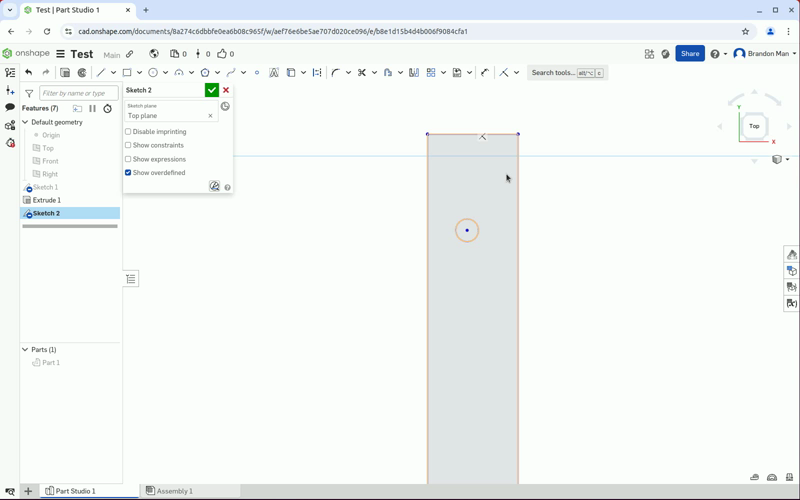
click(506, 173)
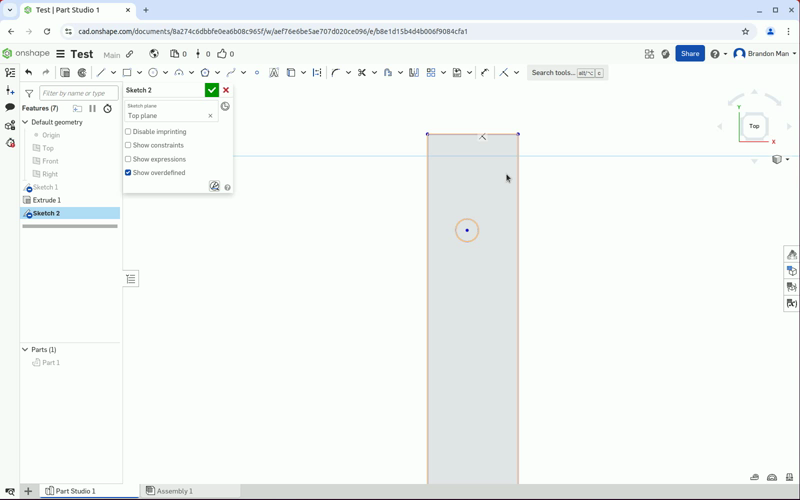
scroll(-6)
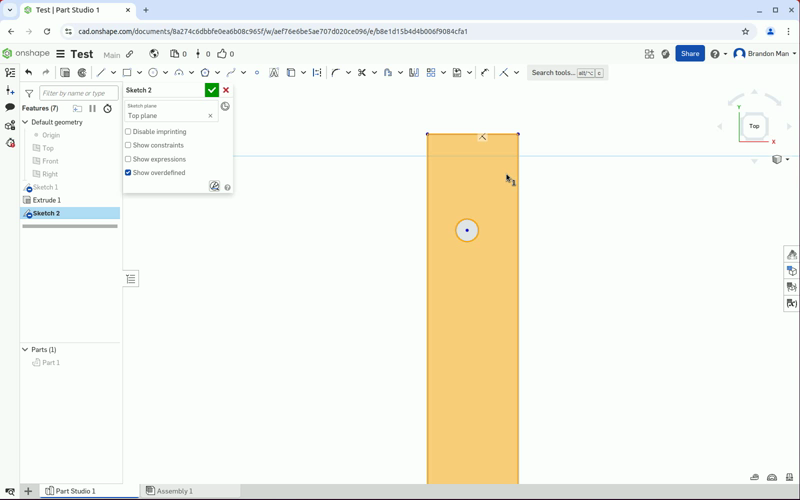
scroll(-6)
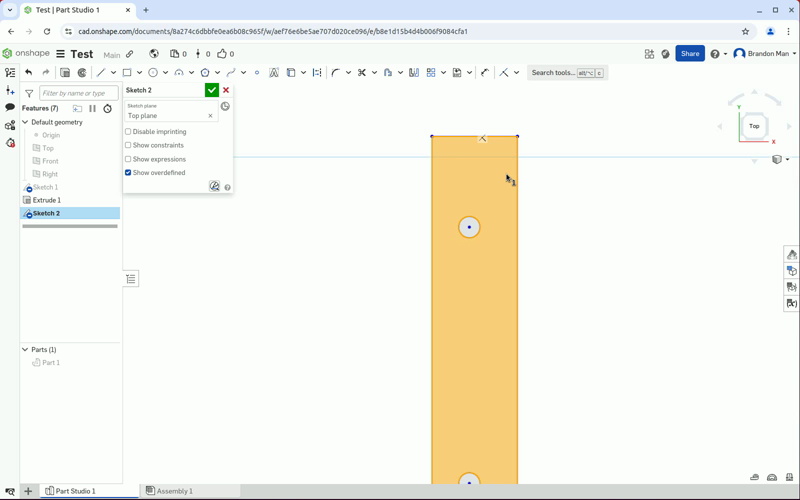
scroll(-6)
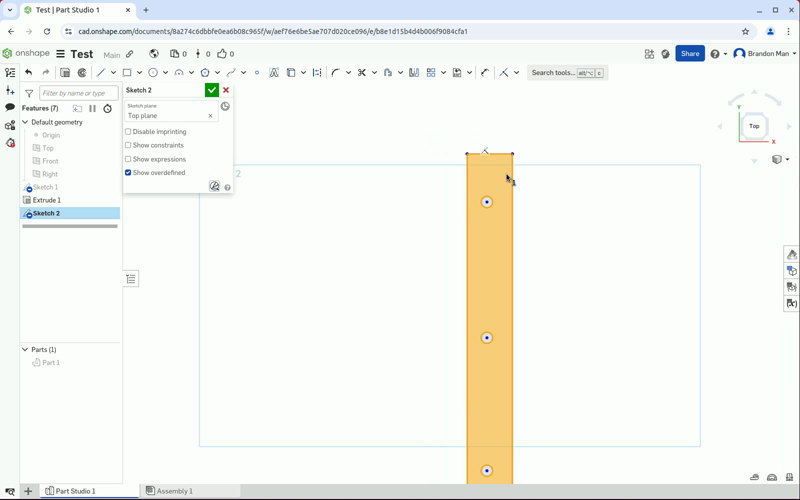
scroll(-6)
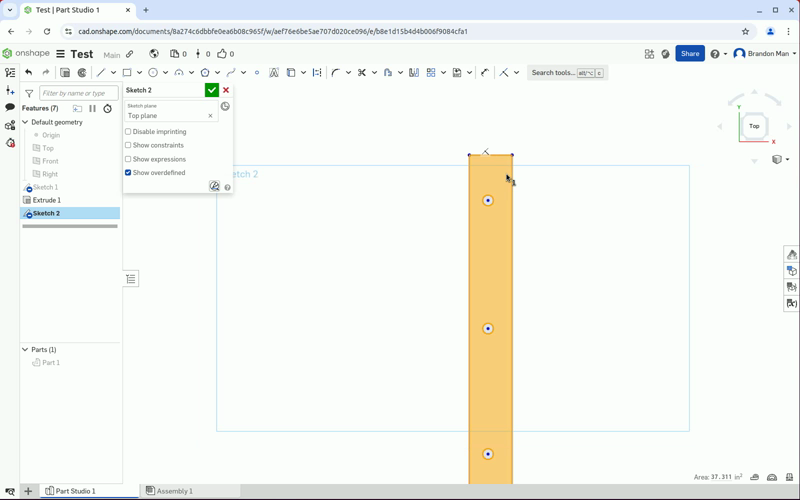
scroll(-6)
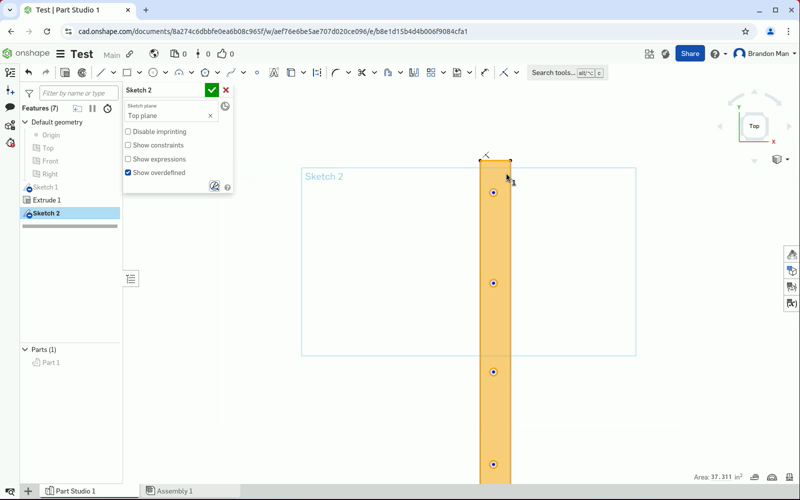
scroll(-6)
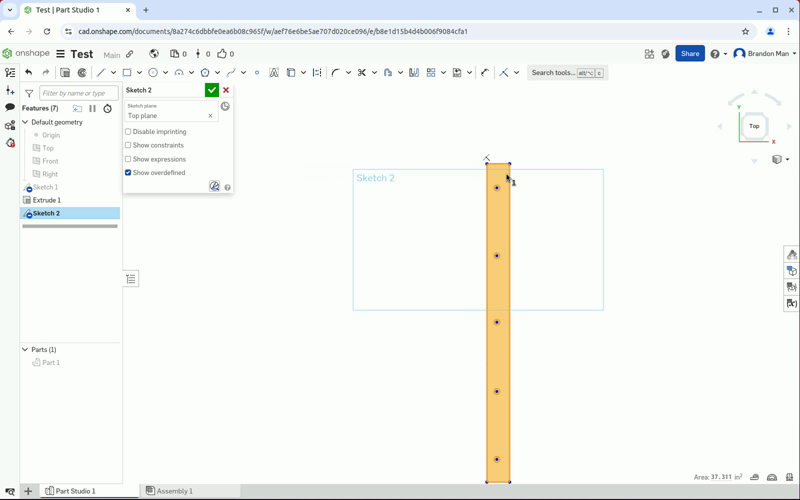
scroll(-6)
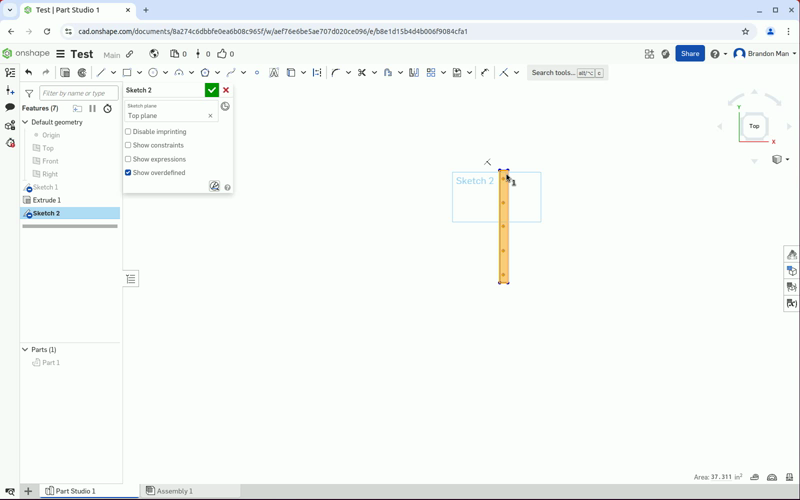
mouse_move(73, 352)
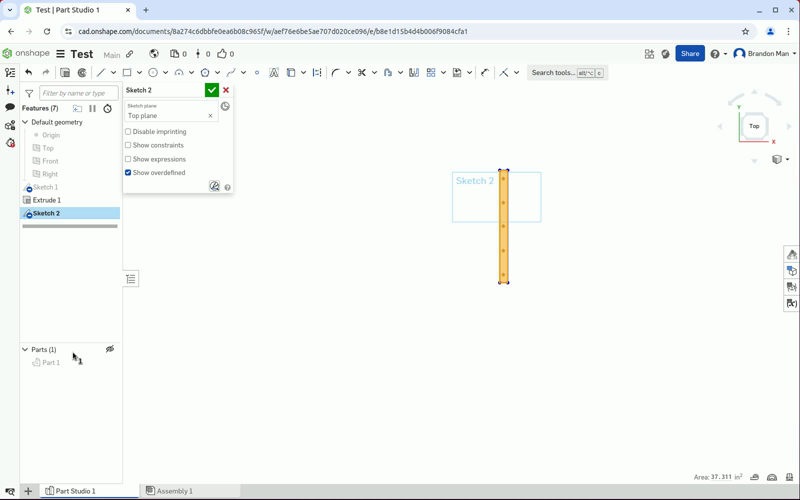
key(shift+y)
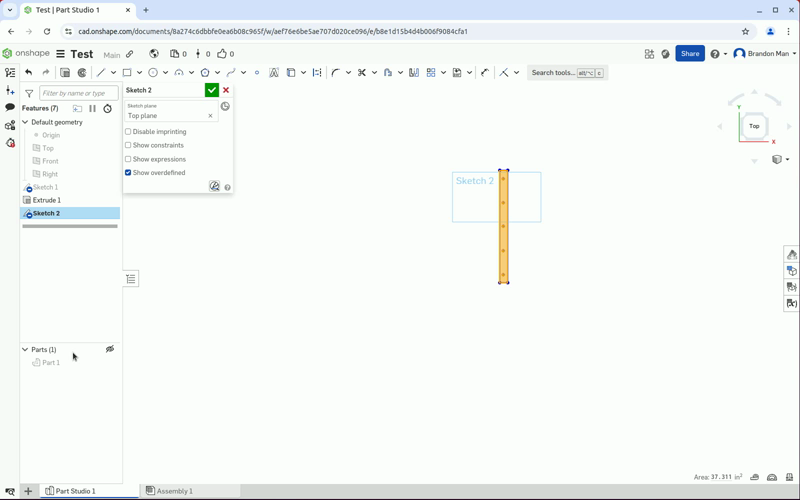
key(shift+e)
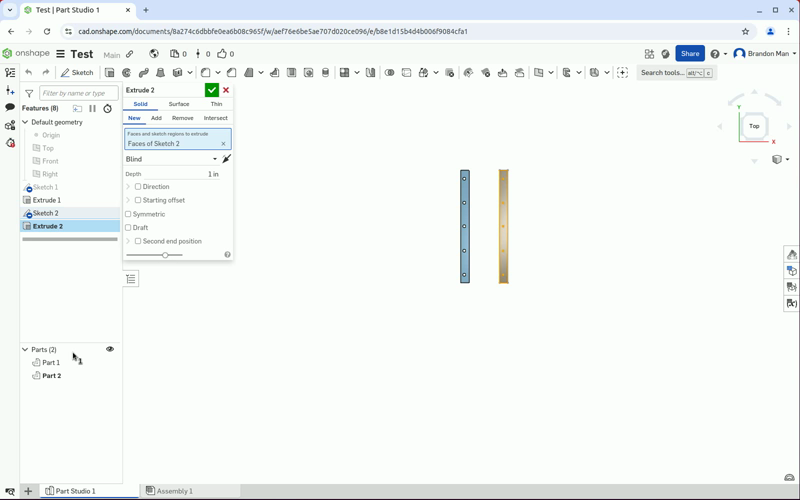
mouse_move(143, 106)
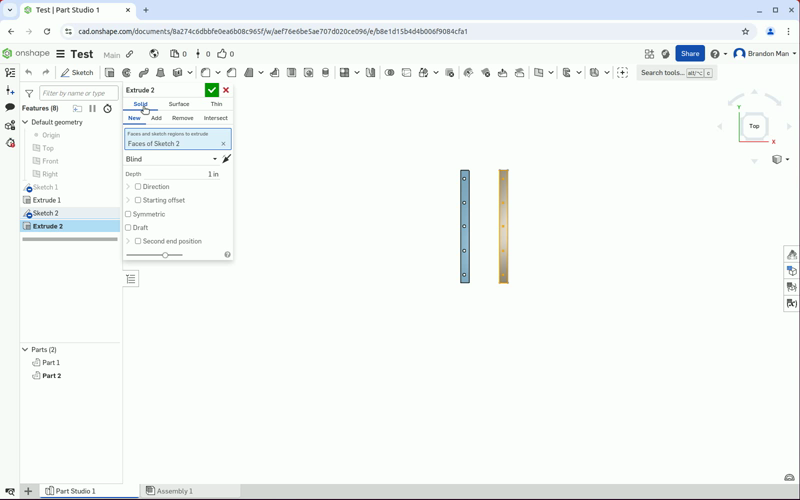
click(143, 106)
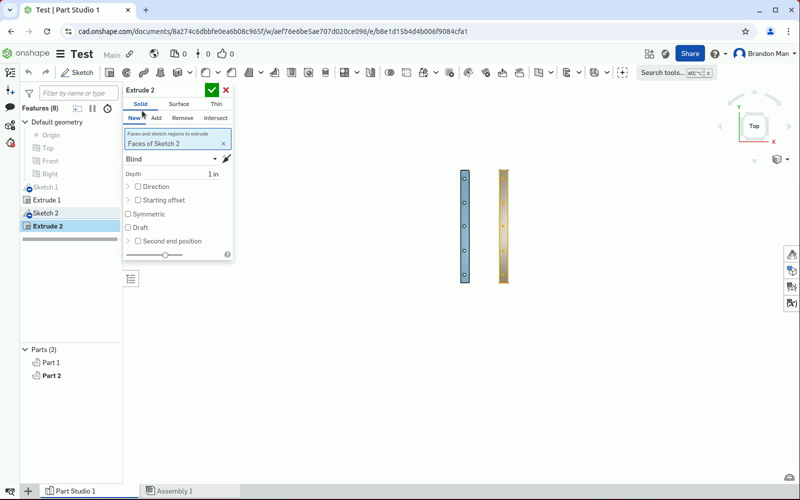
mouse_move(137, 120)
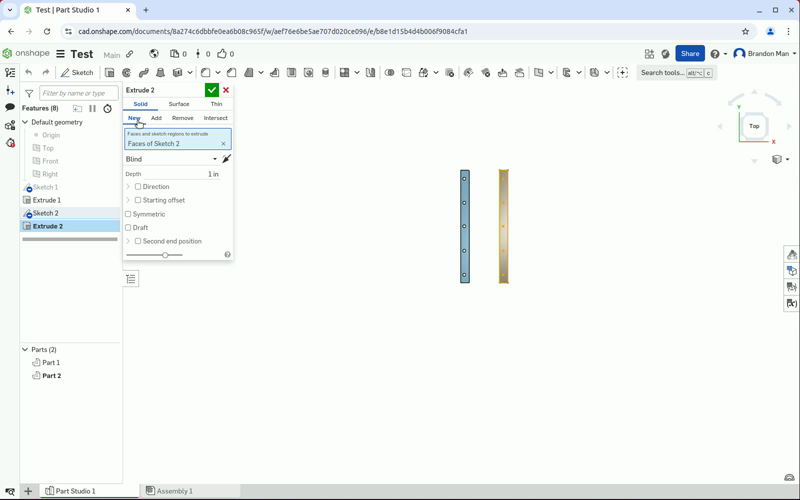
click(137, 120)
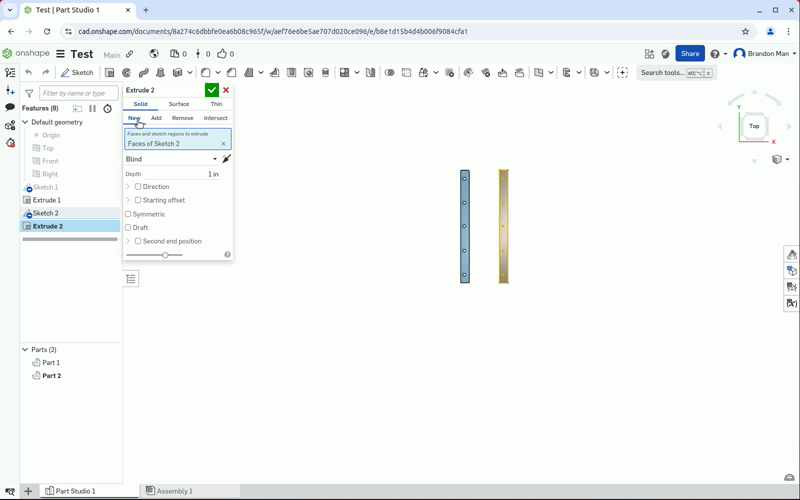
key(tab, 4)
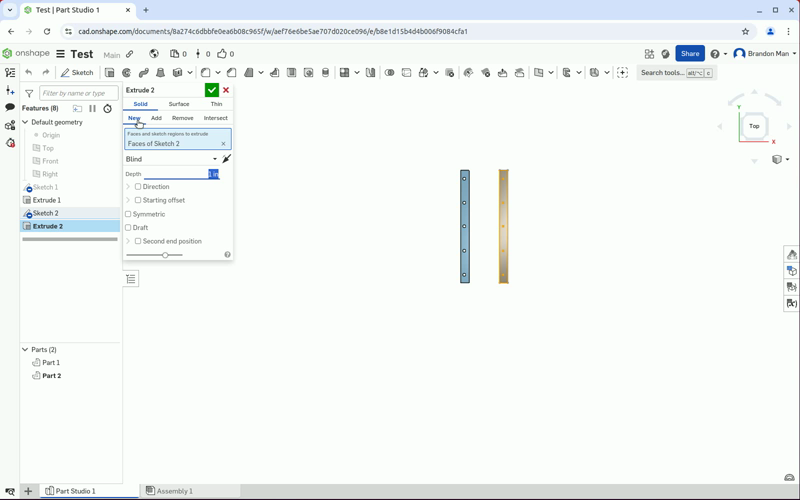
text(1.685)
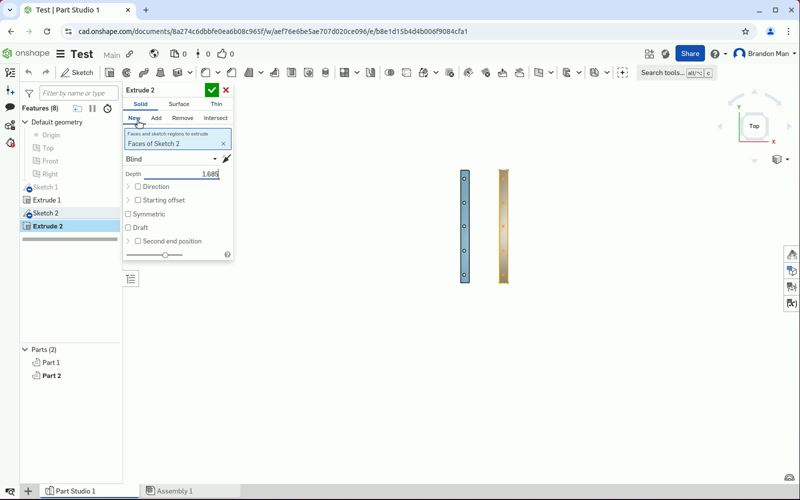
key(enter)
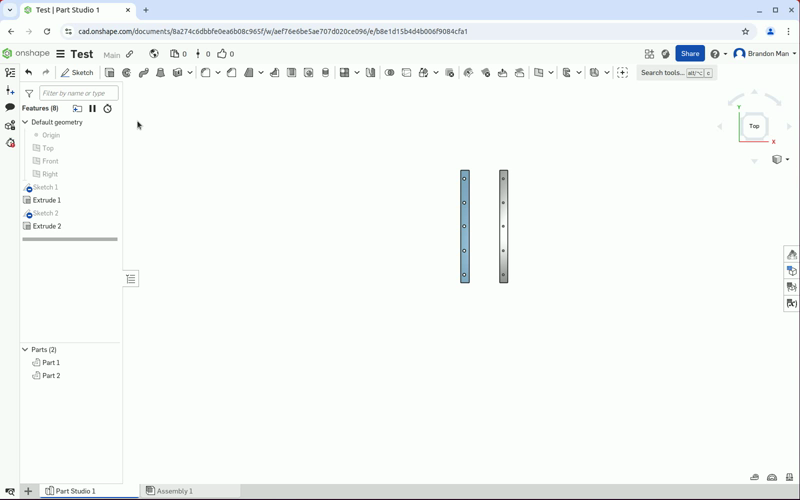
key(shift+h)
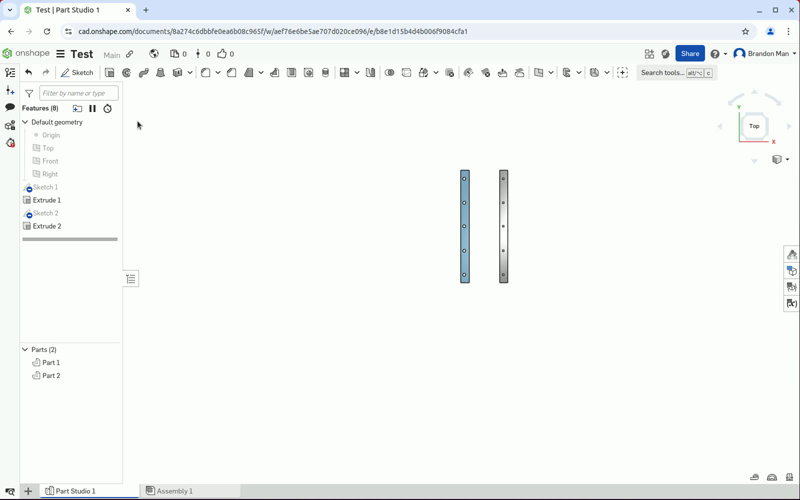
key(shift+h)
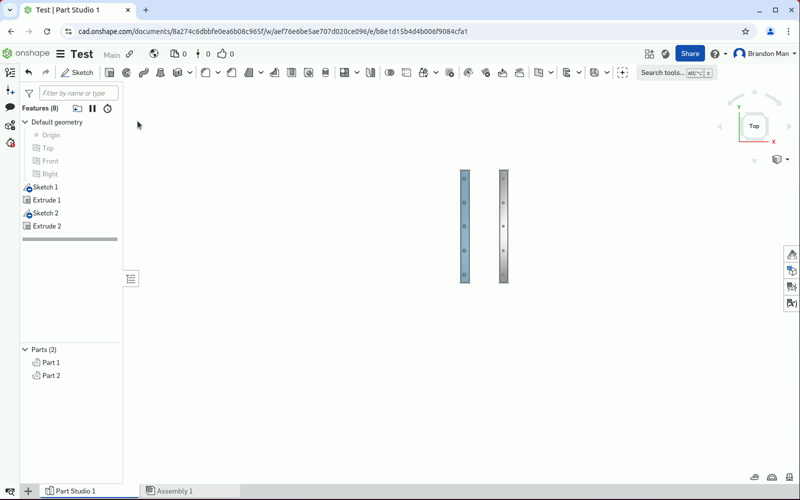
key(shift+7)
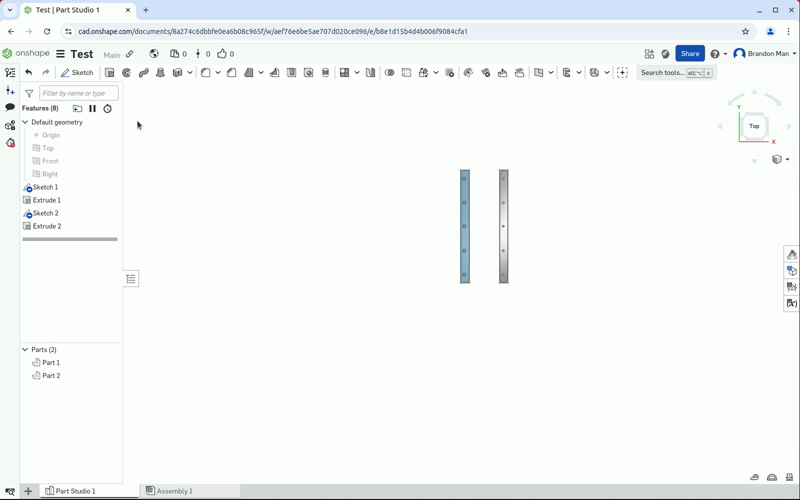
key(up, 3)
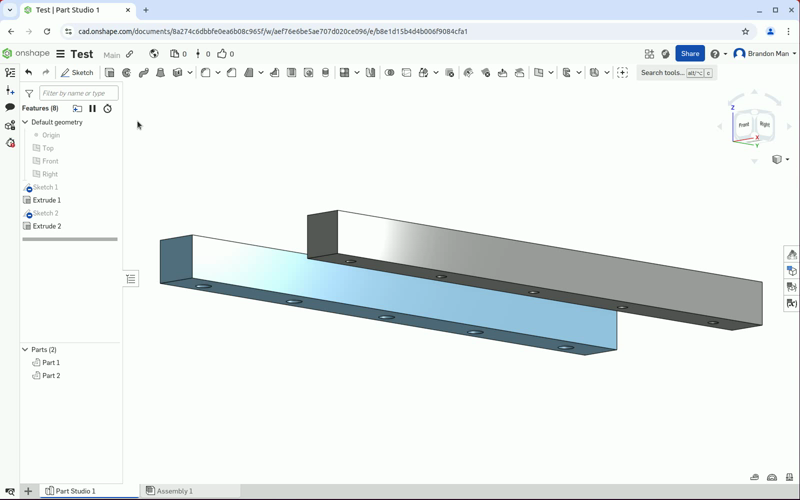
key(left, 3)
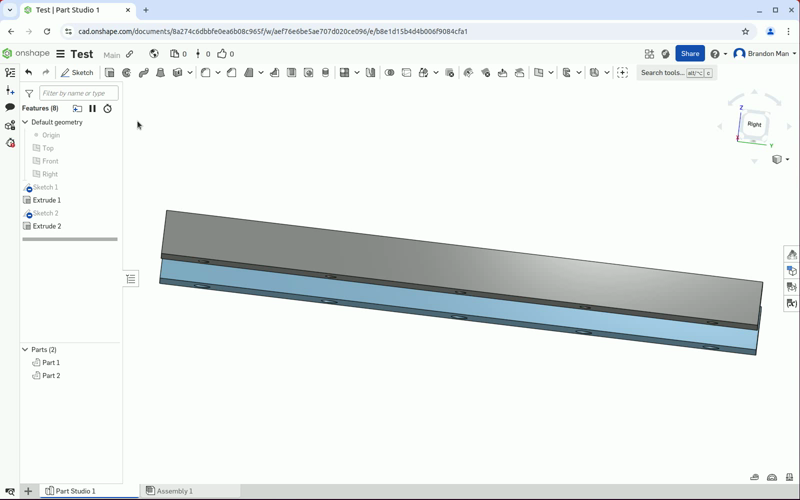
key(right, 3)
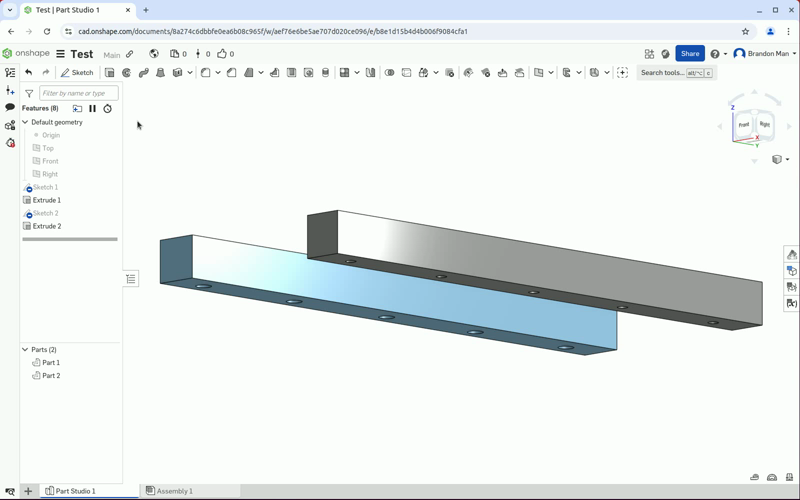
key(down, 3)
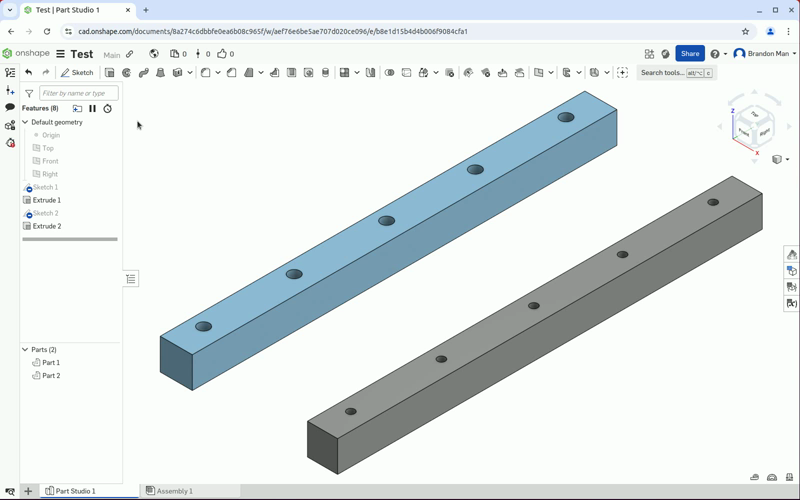
mouse_move(73, 189)
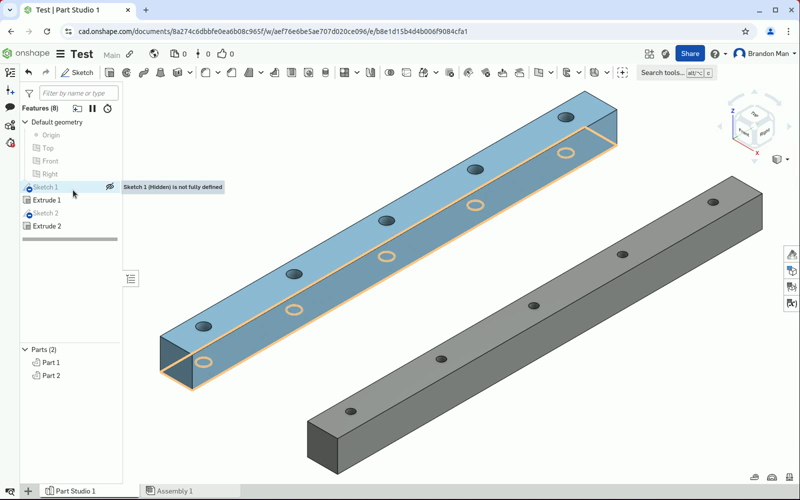
click(73, 189)